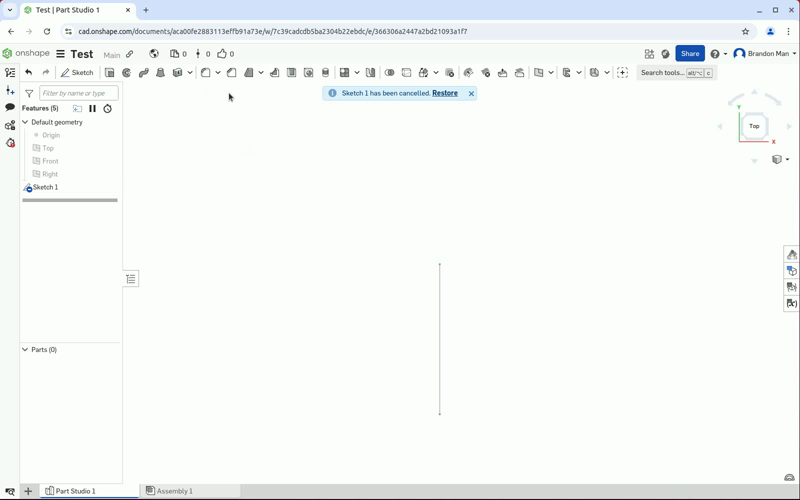
key(shift+h)
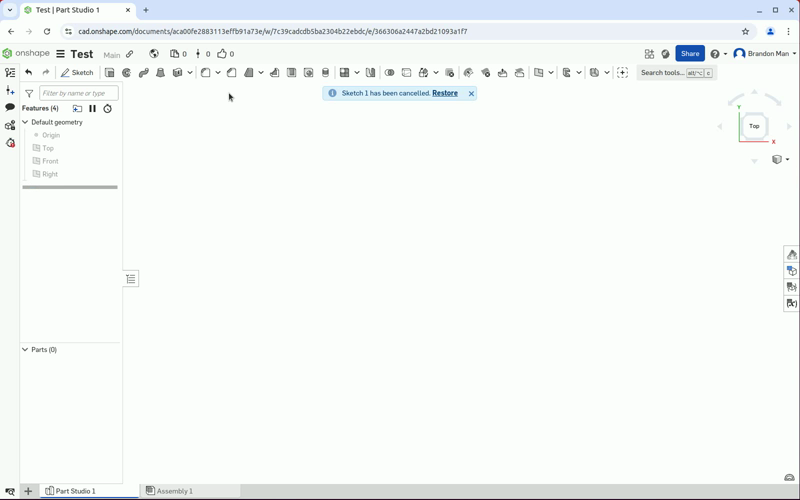
mouse_move(73, 352)
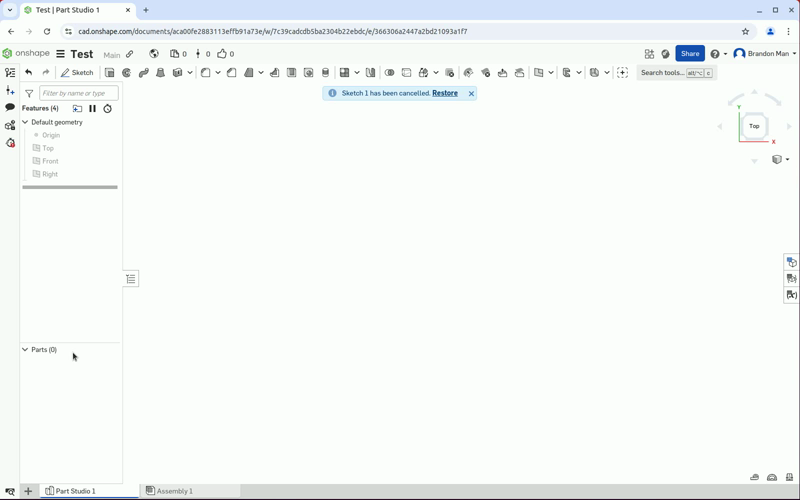
key(y)
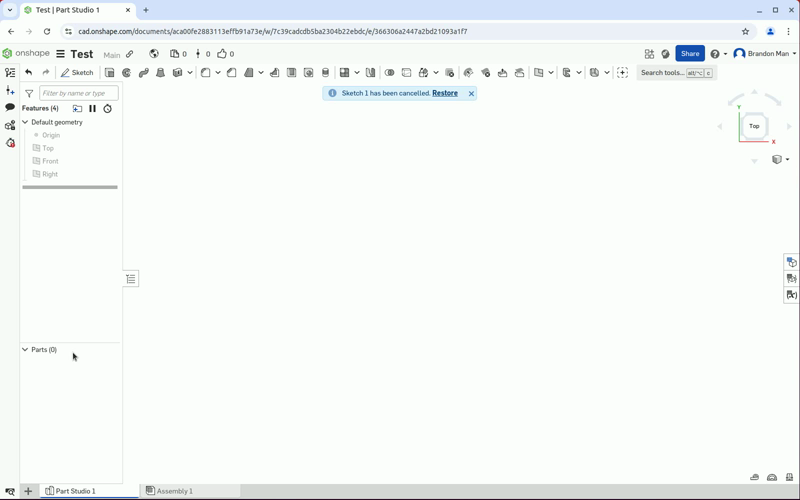
key(shift+p)
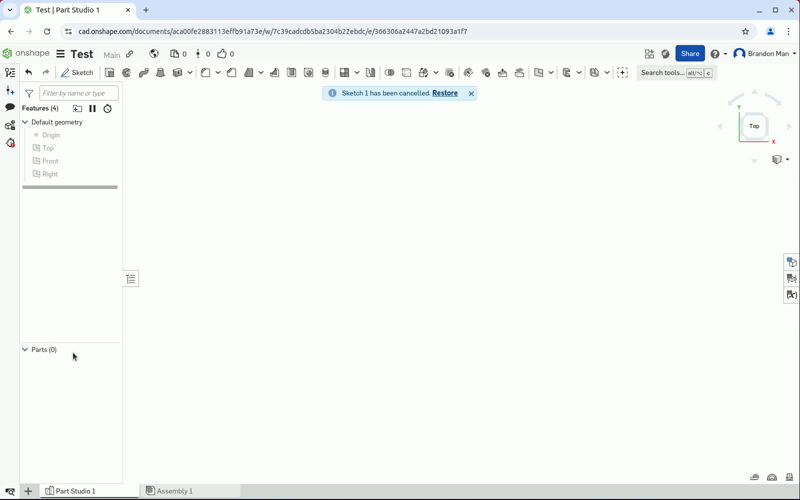
key(space)
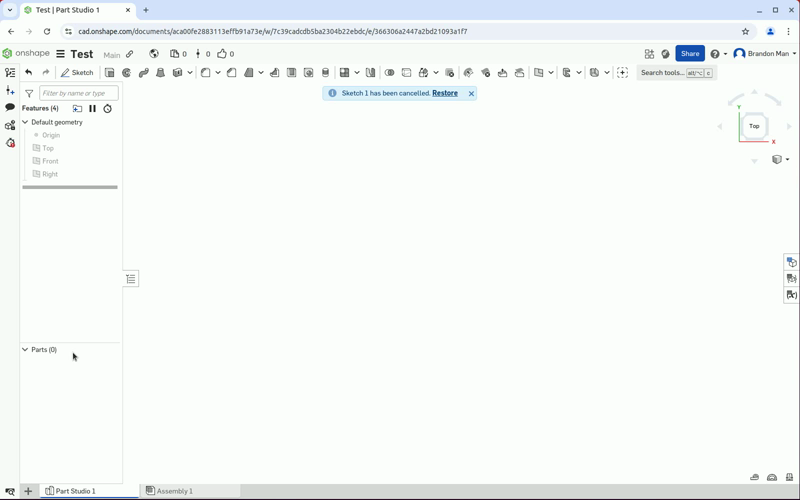
key_down(shift)
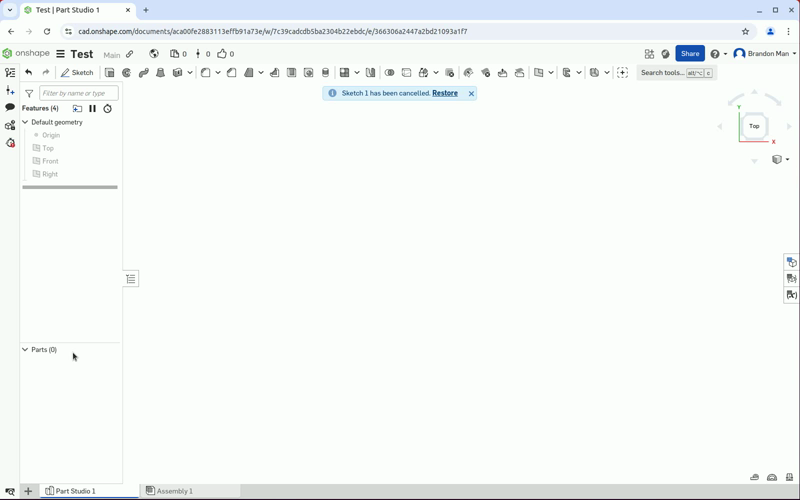
key(up)
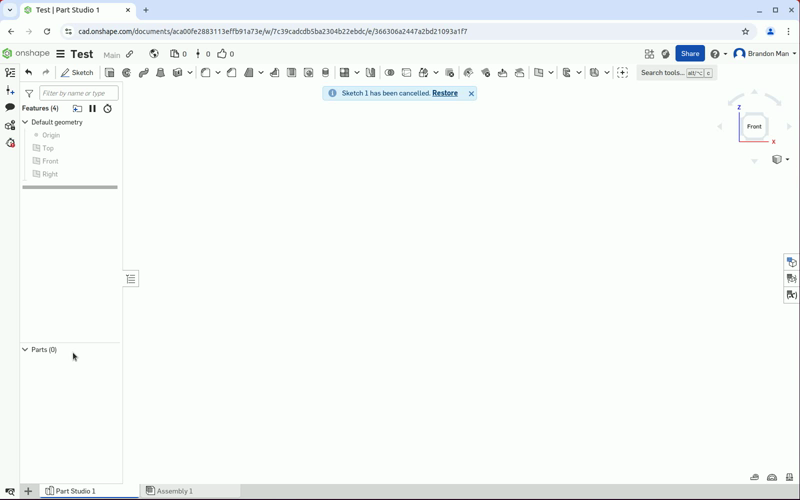
key_up(shift)
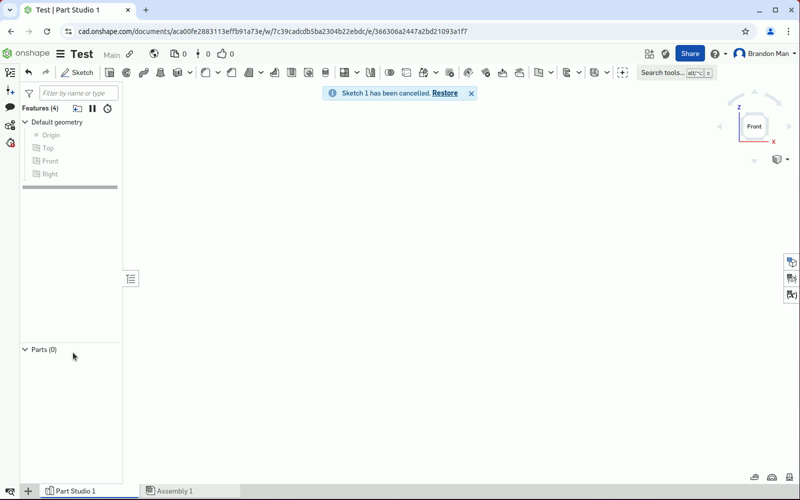
key(space)
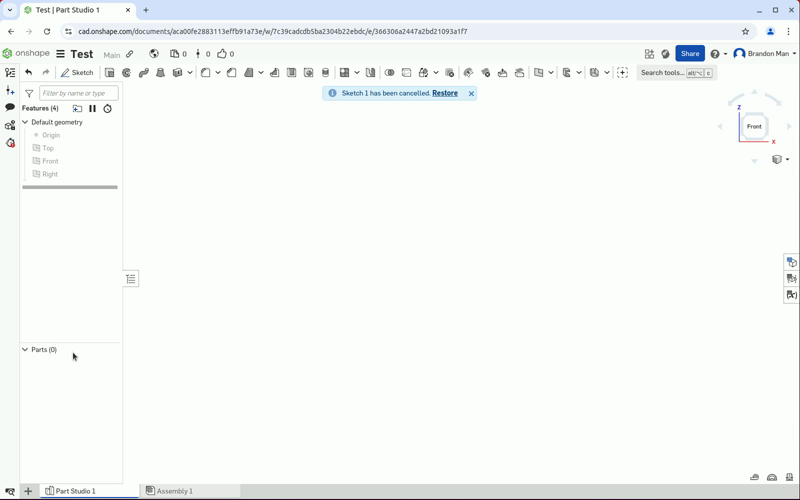
key_down(shift)
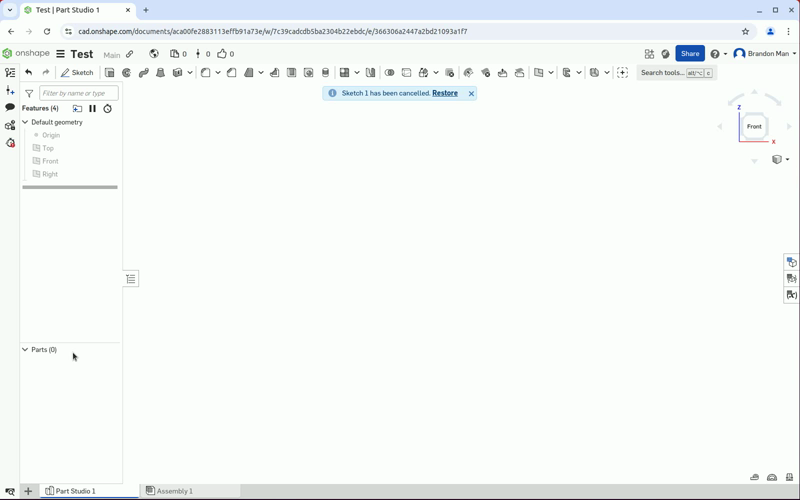
key(left)
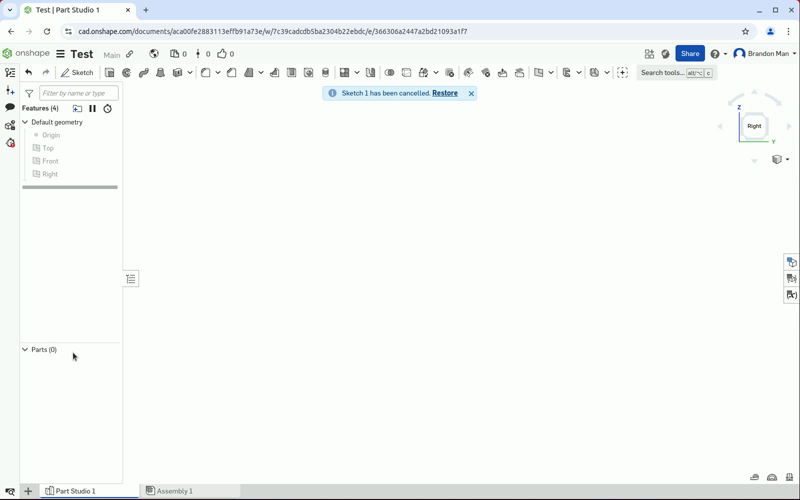
key_up(shift)
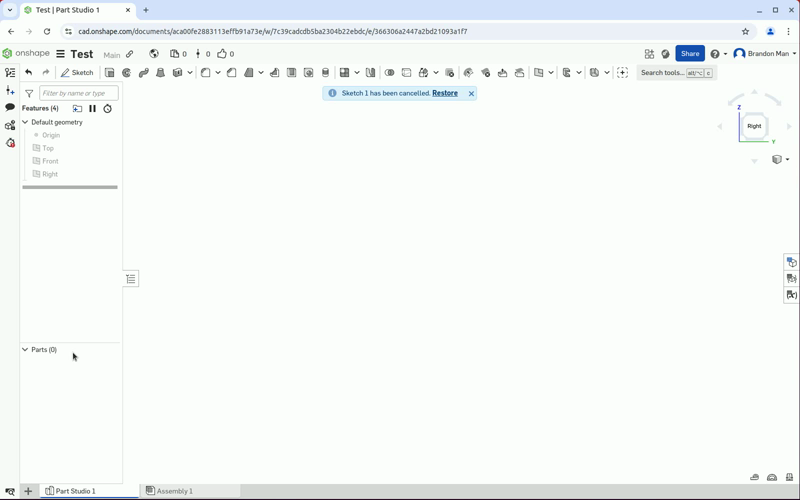
mouse_move(73, 352)
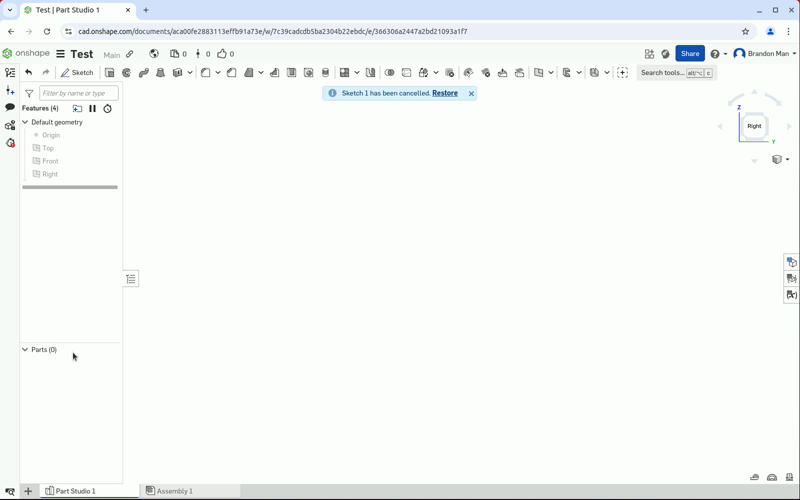
key(shift+y)
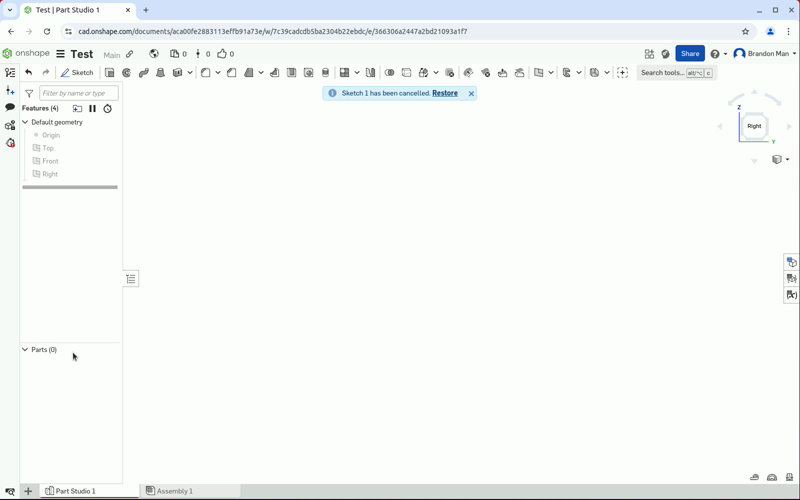
key(shift+s)
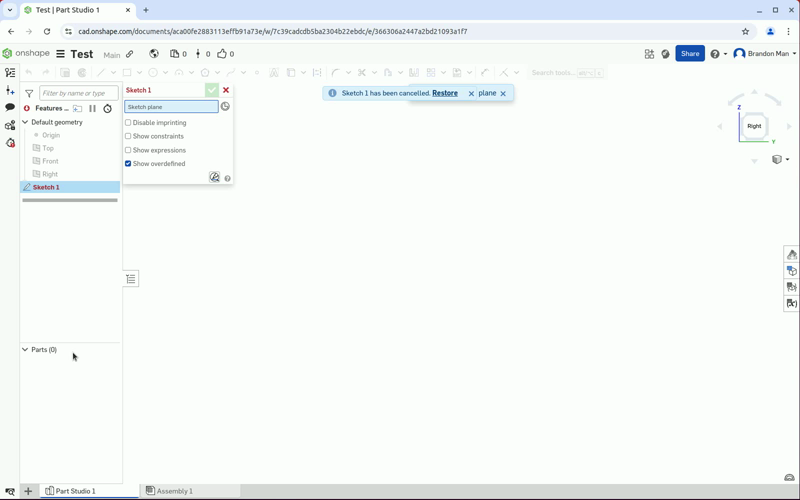
mouse_move(73, 176)
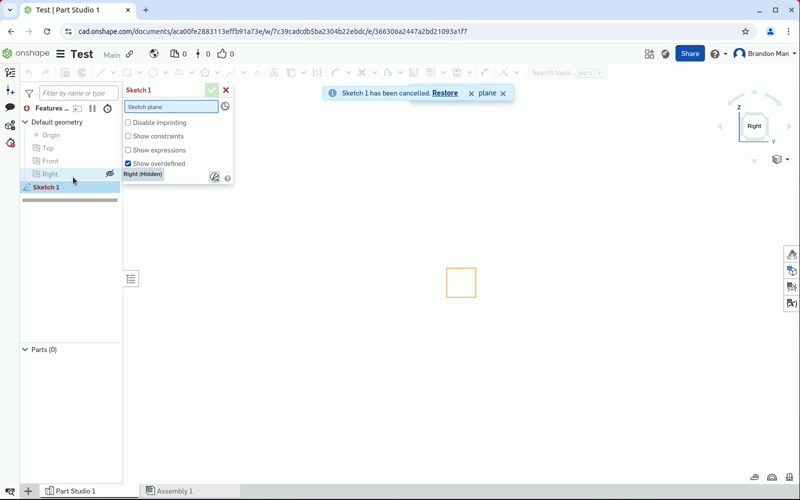
click(73, 176)
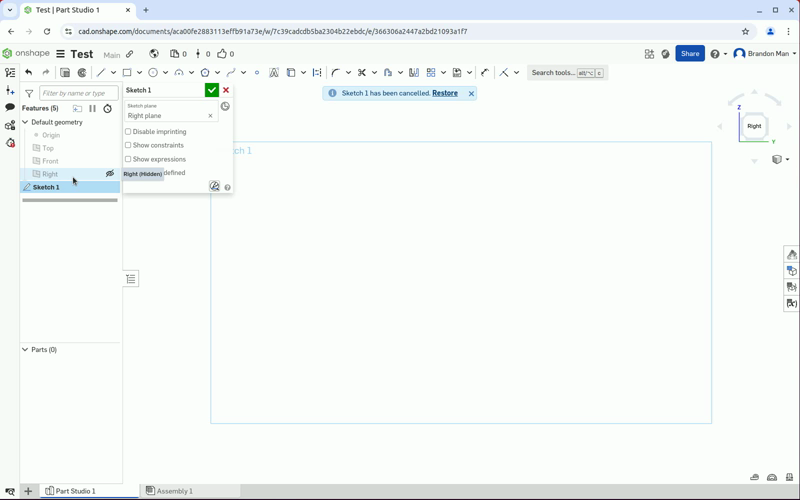
mouse_move(73, 352)
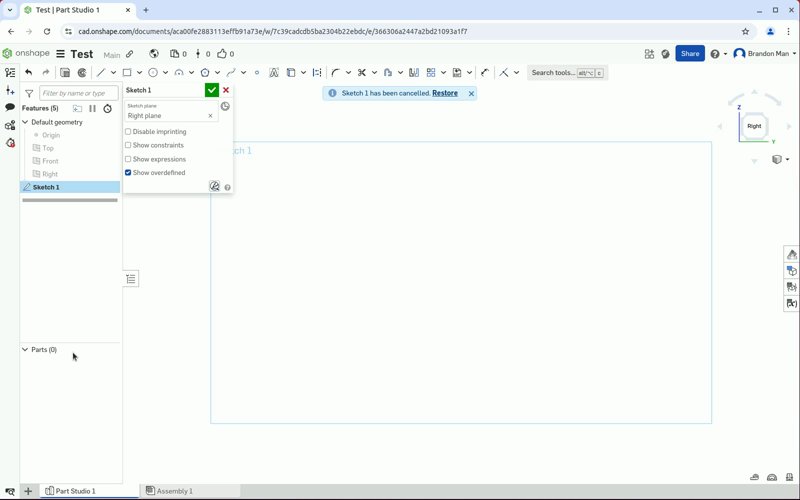
key(y)
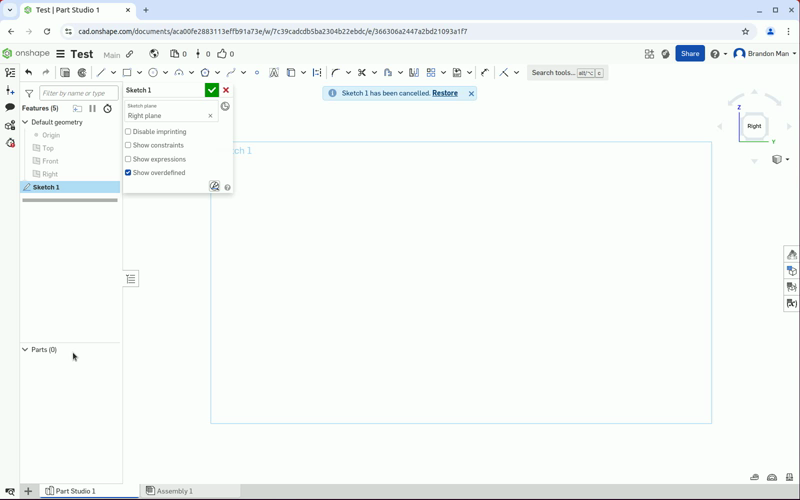
key(l)
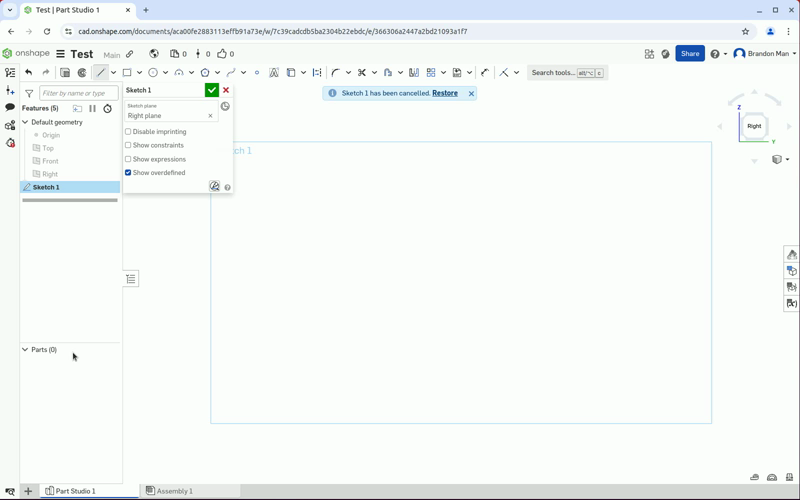
key_down(shift)
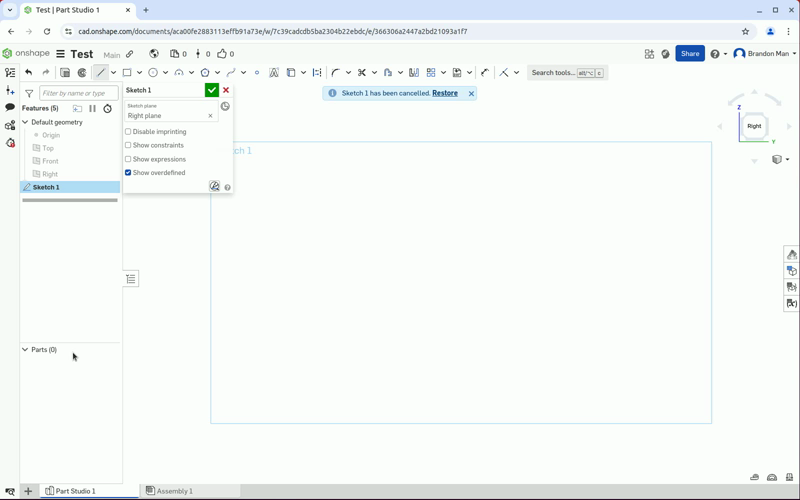
mouse_move(379, 395)
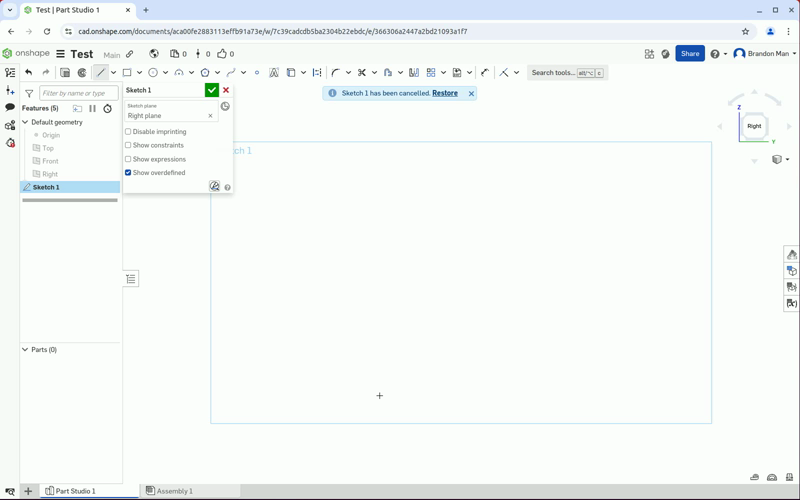
click(379, 395)
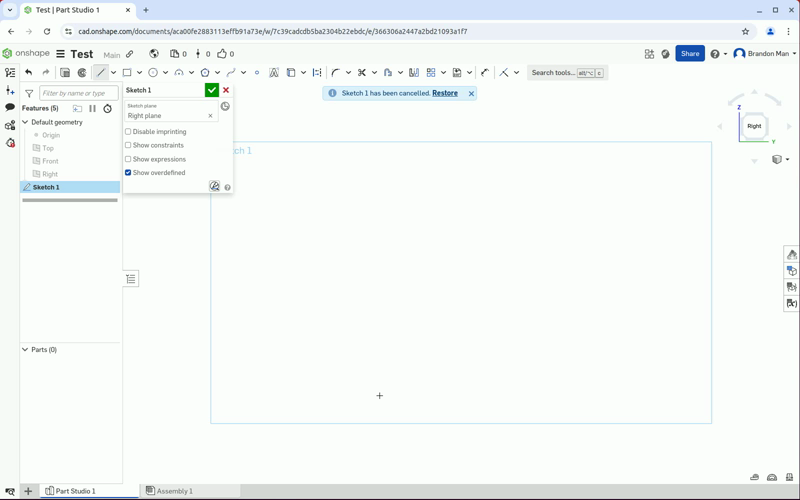
key_up(shift)
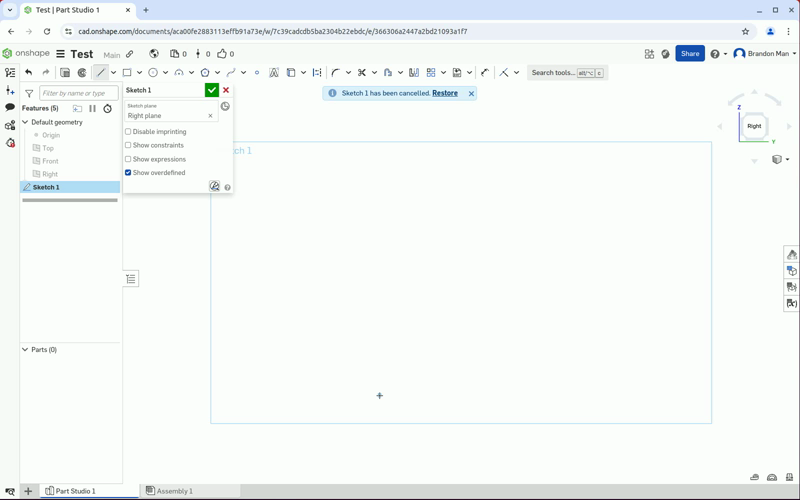
key_down(shift)
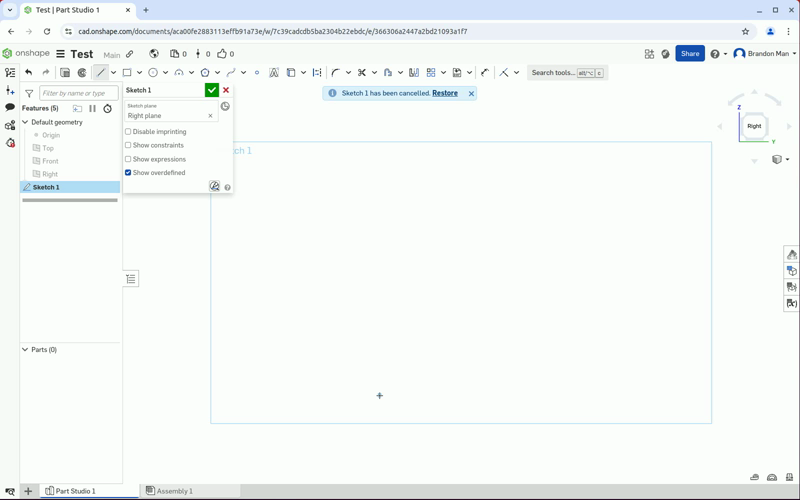
mouse_move(540, 395)
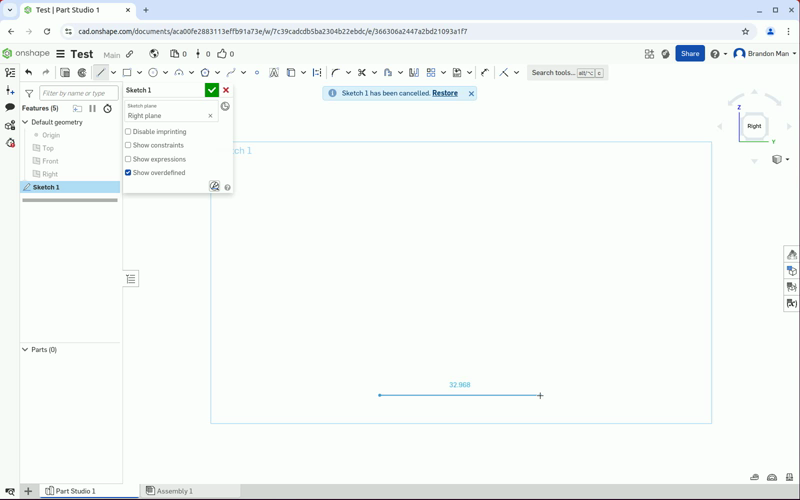
click(540, 395)
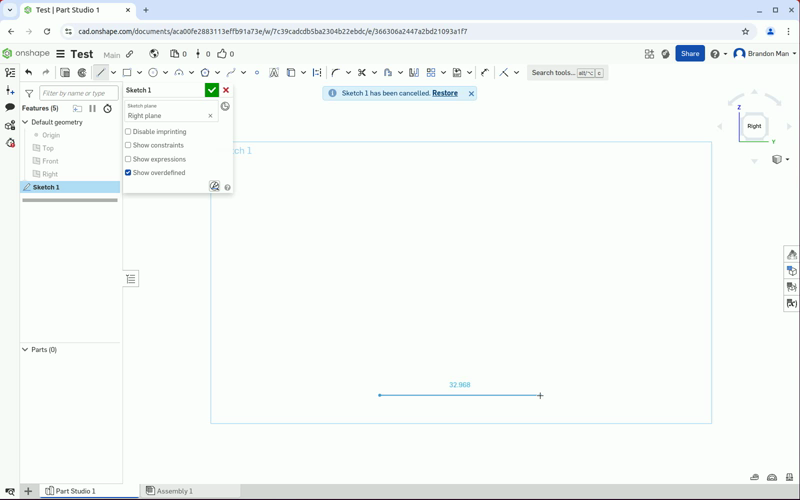
key_up(shift)
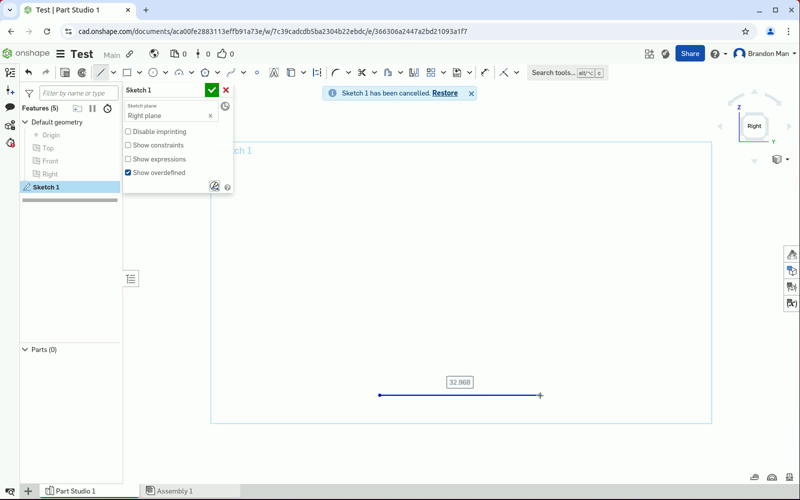
key_down(shift)
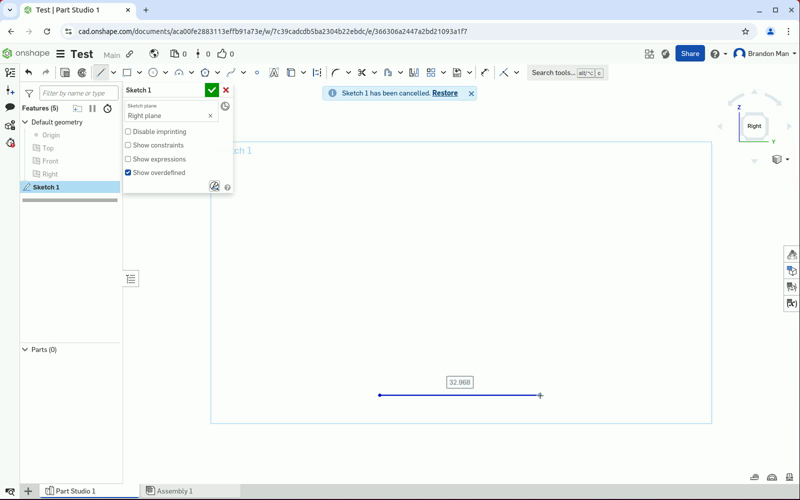
mouse_move(540, 171)
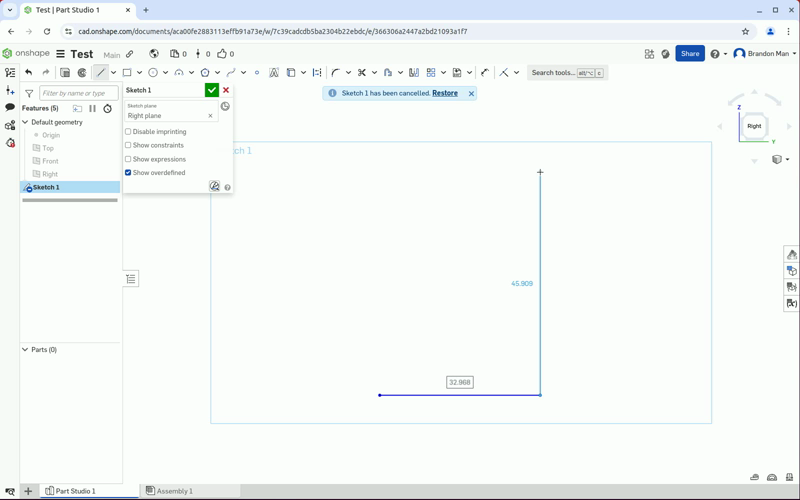
click(540, 171)
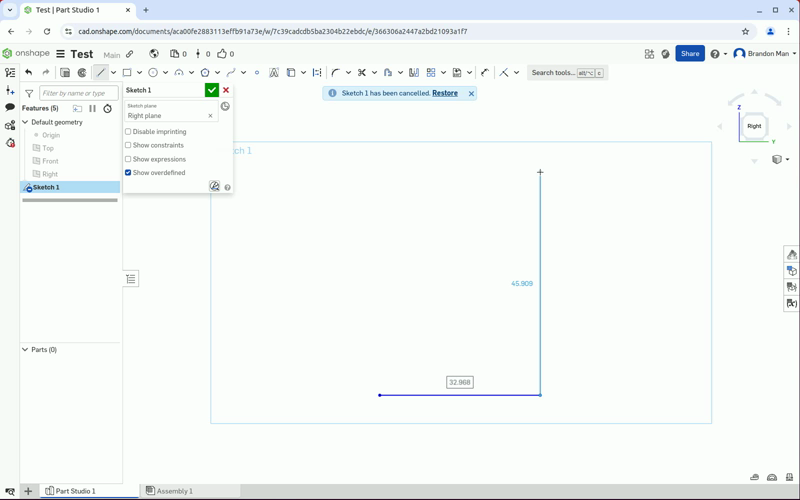
key_up(shift)
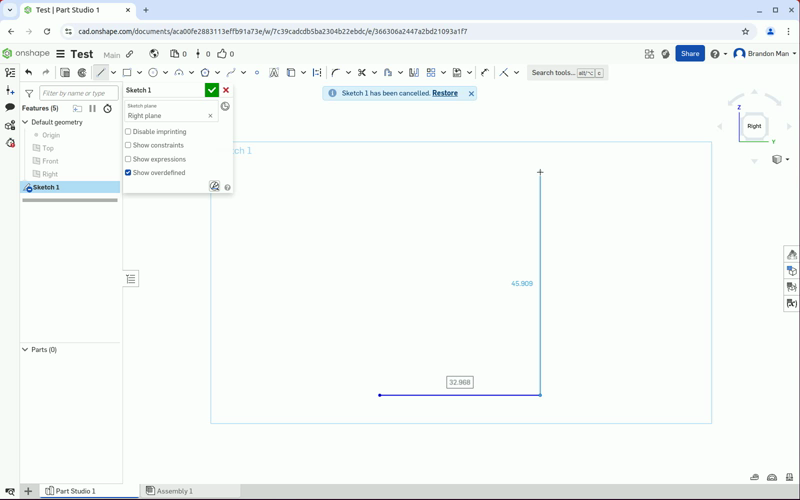
key_down(shift)
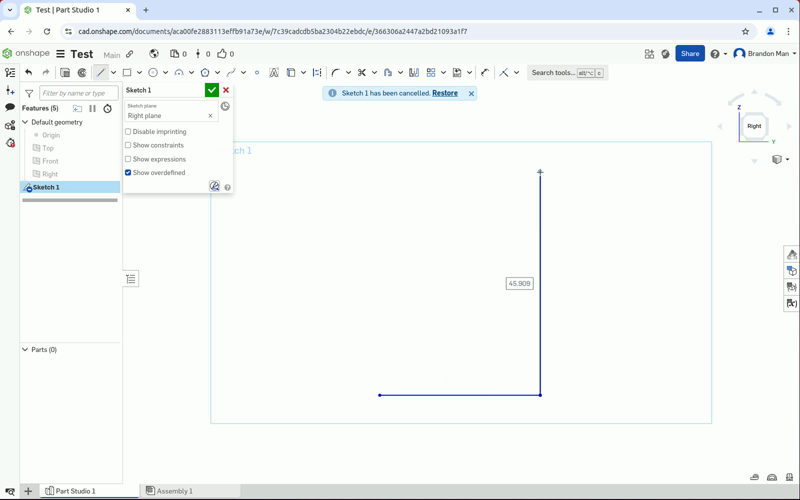
mouse_move(379, 171)
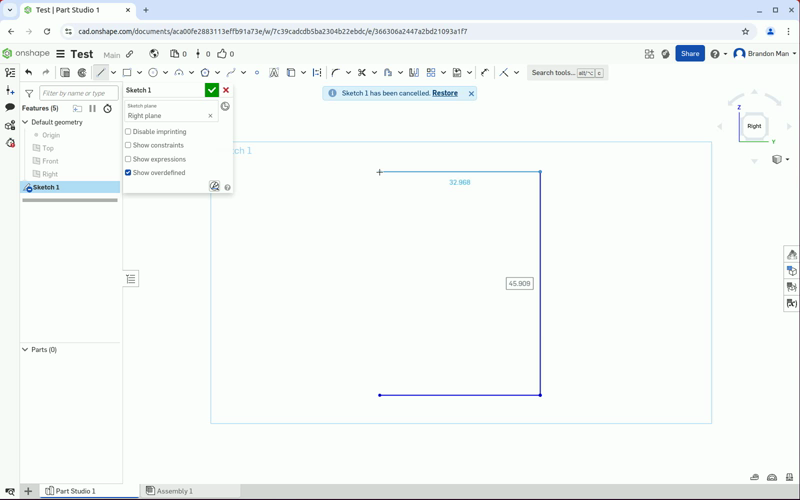
click(379, 171)
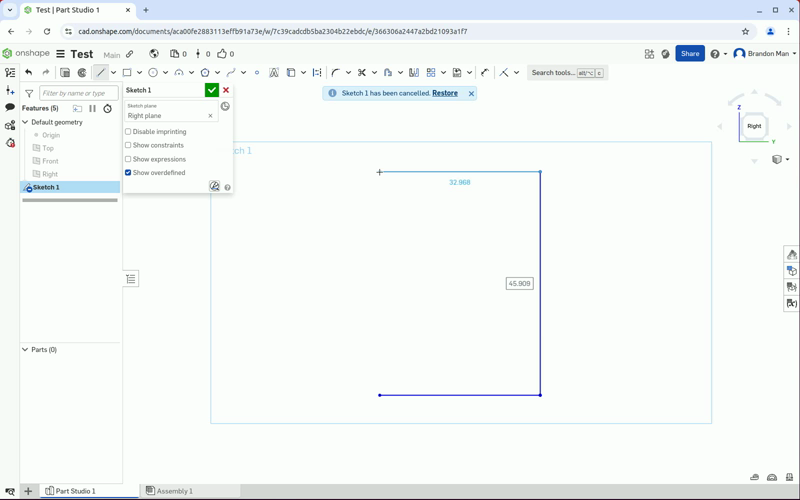
key_up(shift)
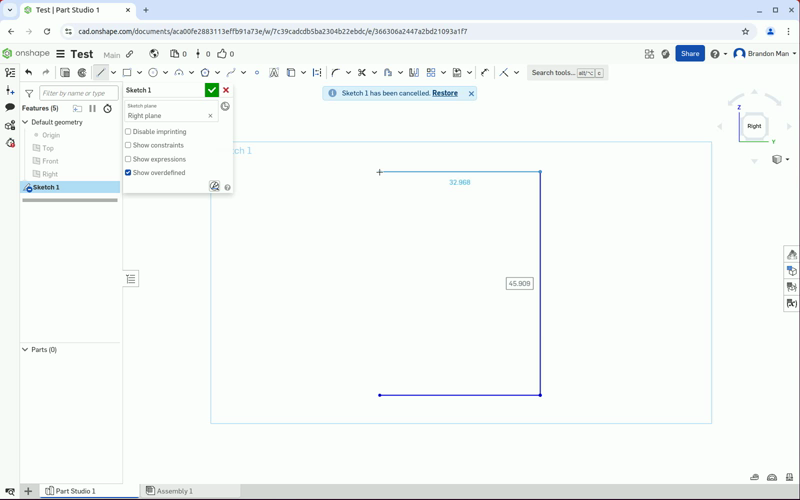
key_down(shift)
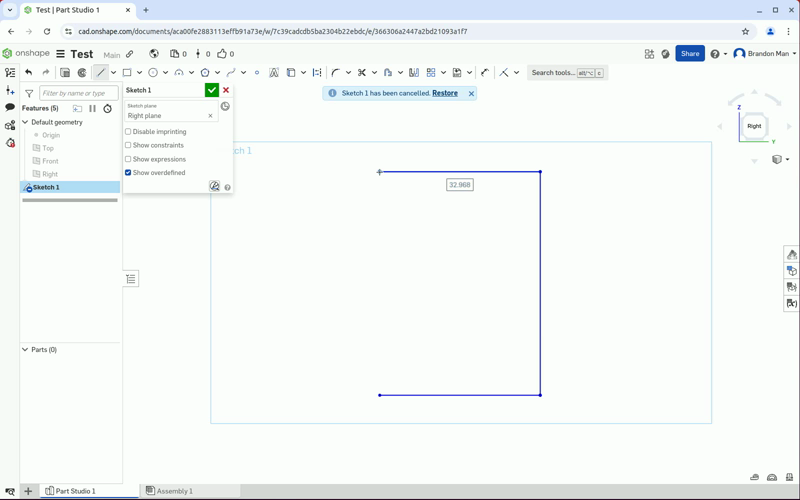
mouse_move(379, 395)
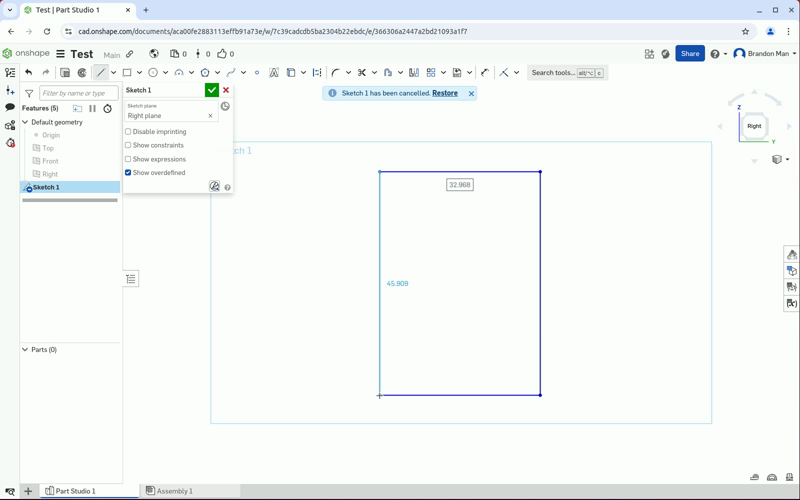
key_up(shift)
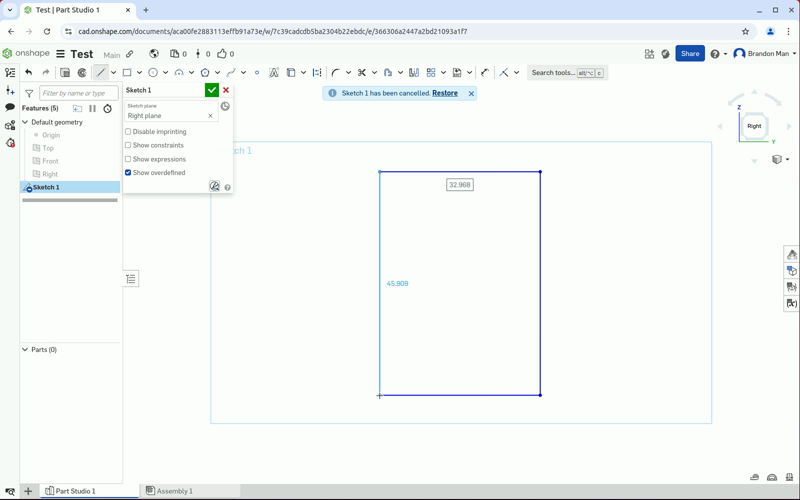
click(379, 395)
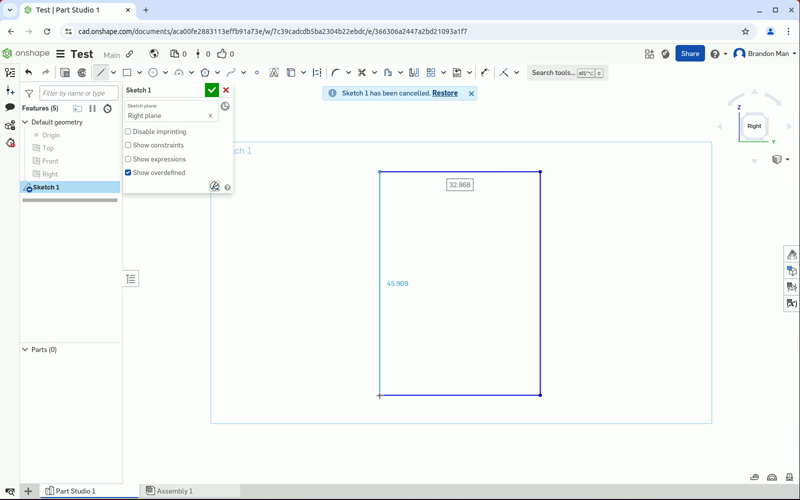
key(esc)
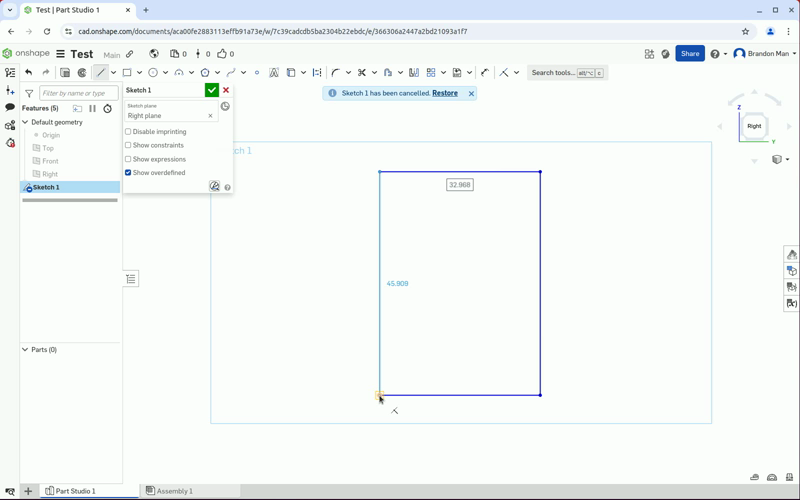
mouse_move(492, 214)
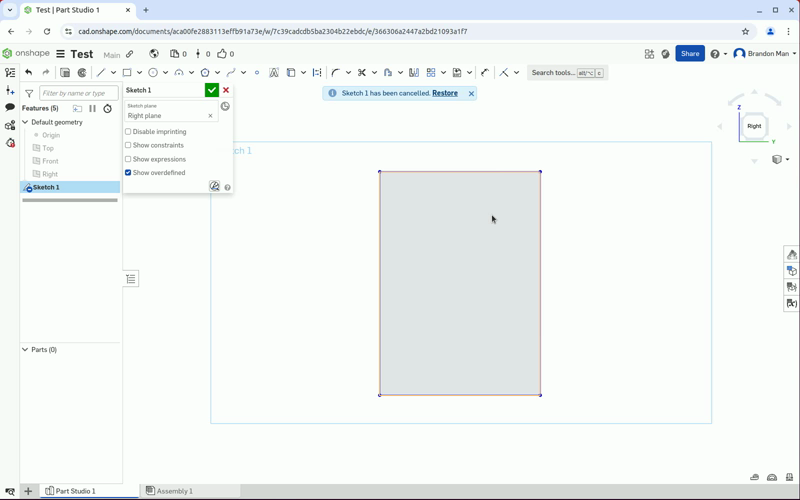
click(492, 214)
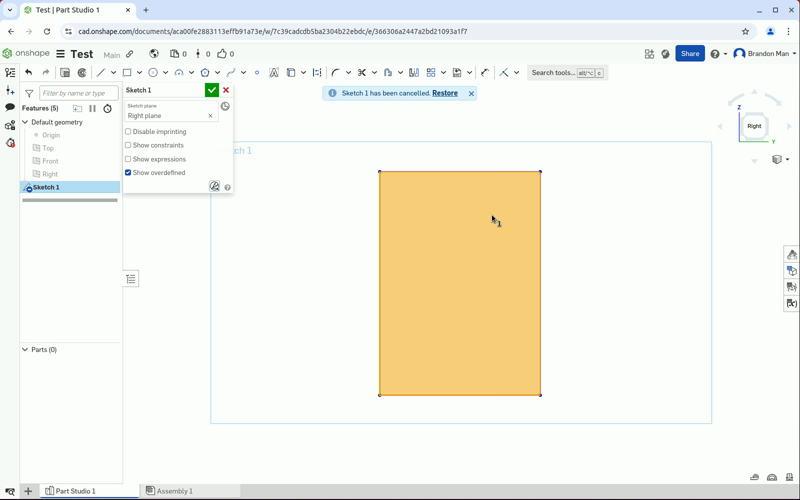
mouse_move(73, 352)
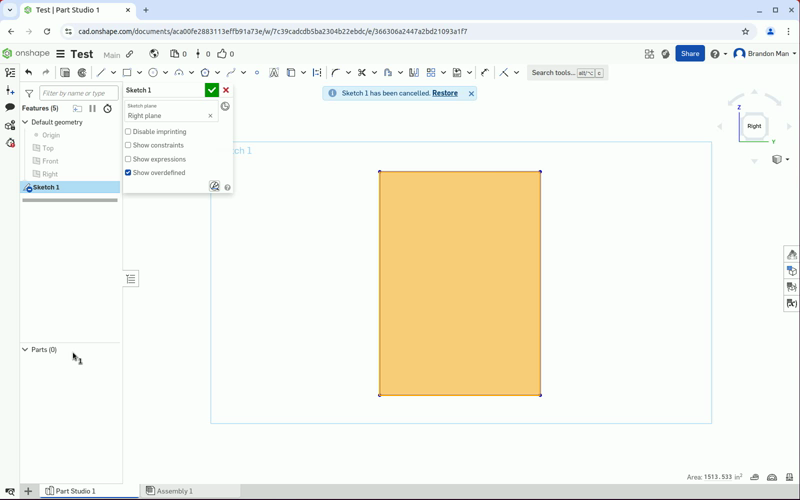
key(shift+y)
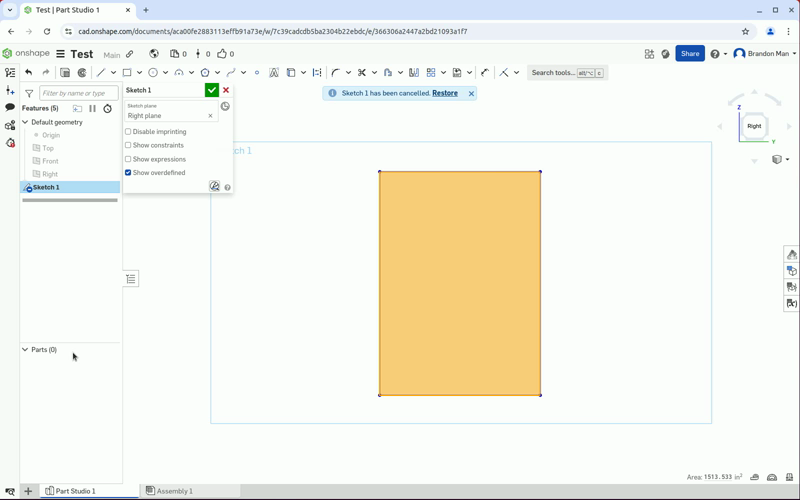
key(shift+e)
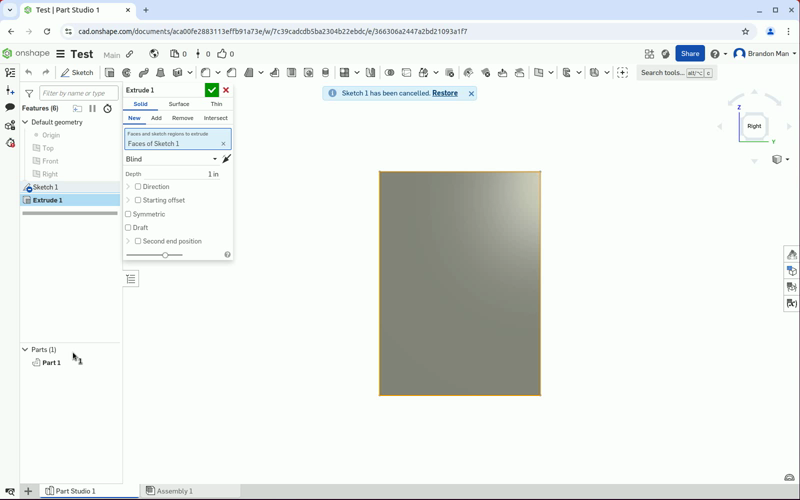
mouse_move(143, 106)
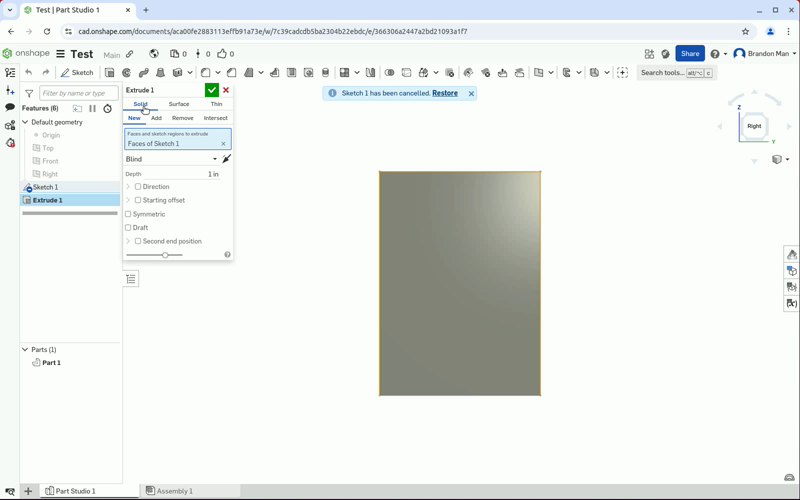
click(143, 106)
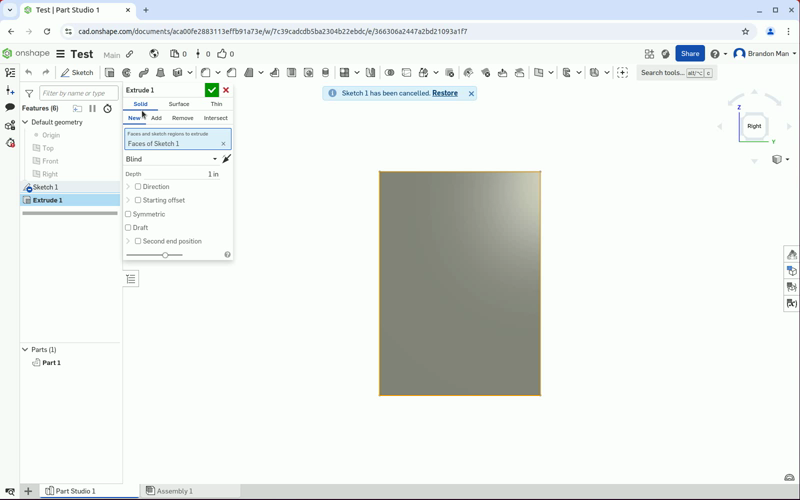
mouse_move(137, 120)
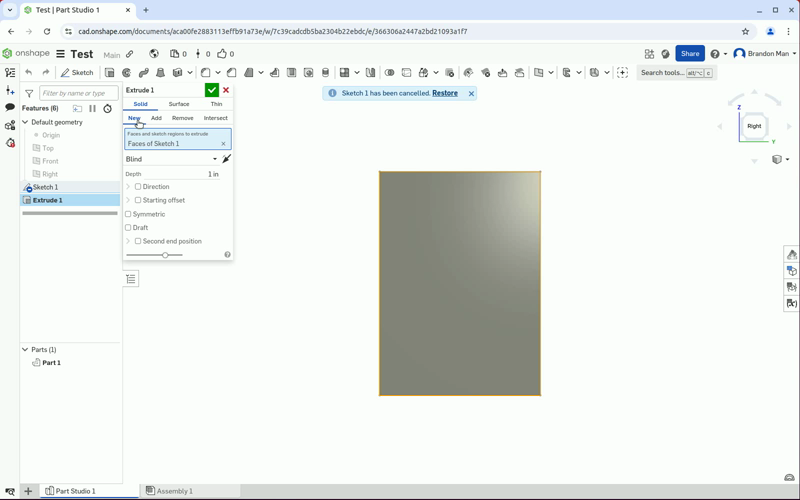
click(137, 120)
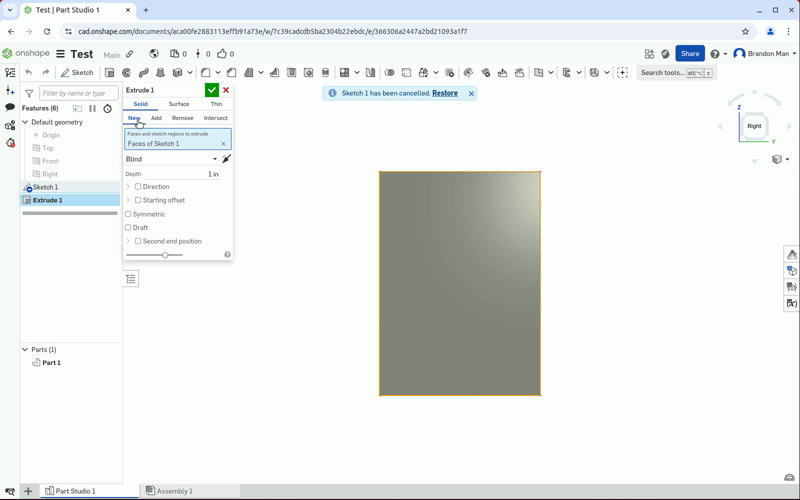
key(tab, 4)
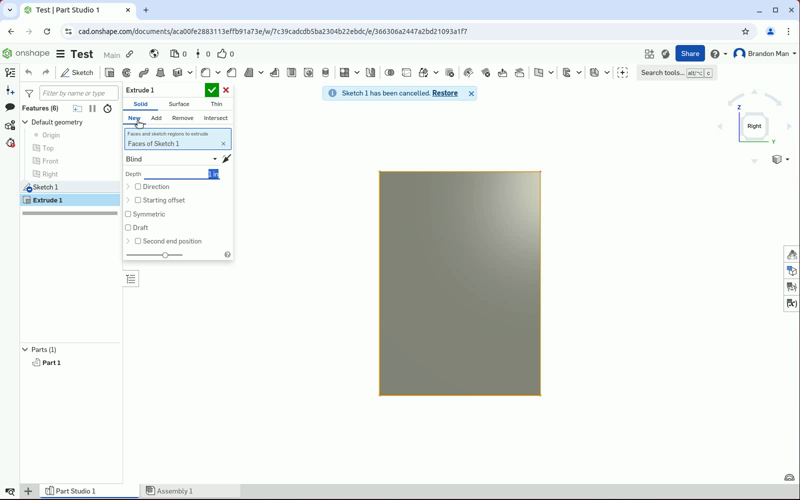
text(0.963)
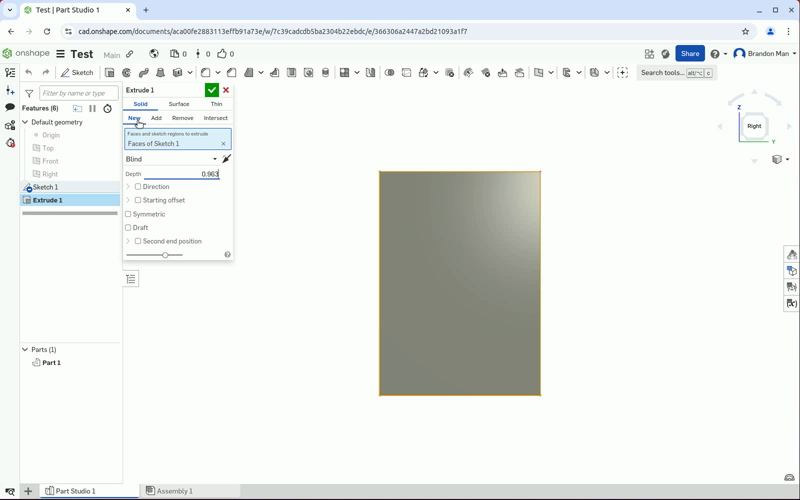
key(enter)
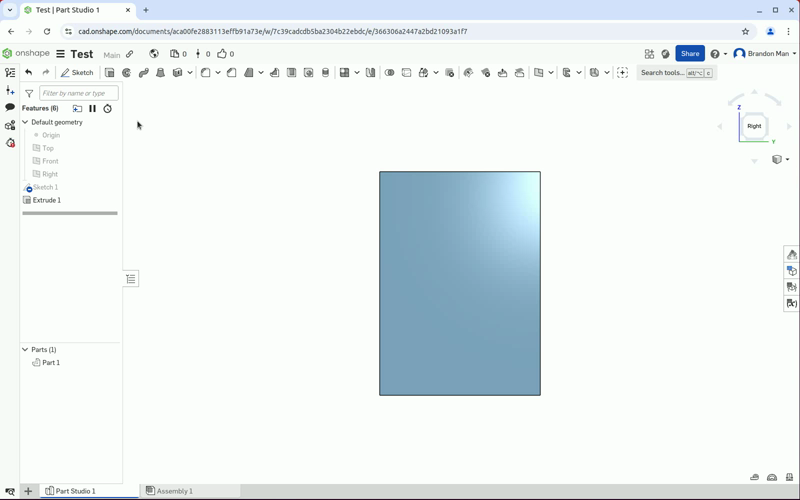
key(shift+h)
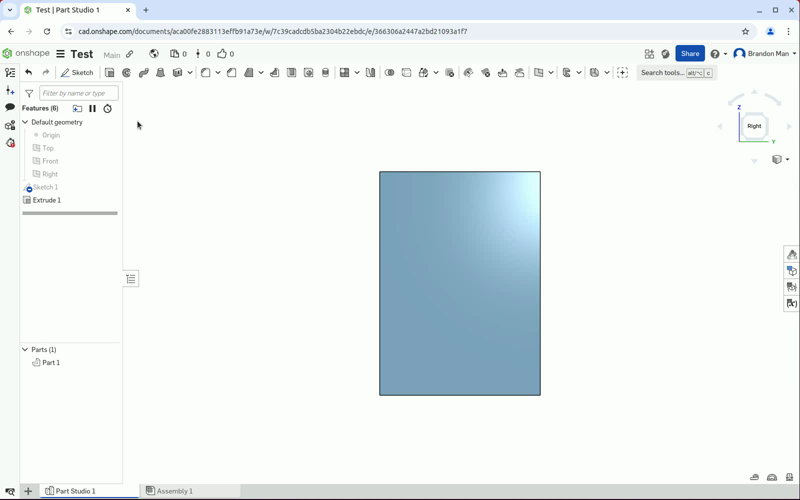
key(shift+h)
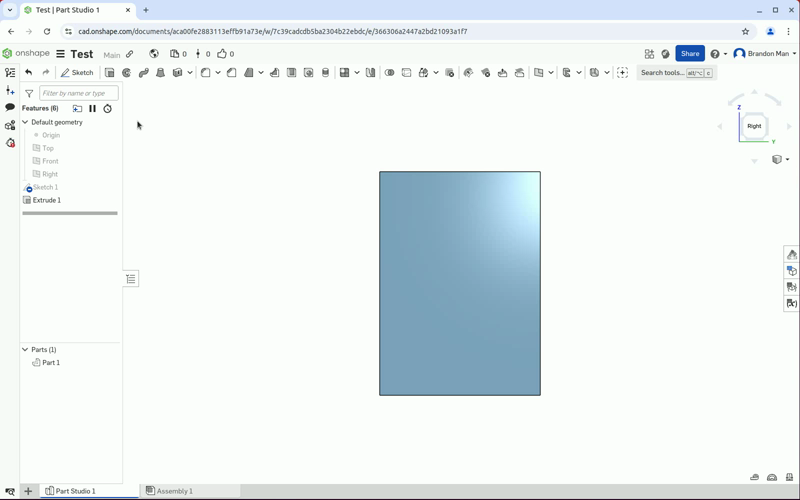
mouse_move(73, 189)
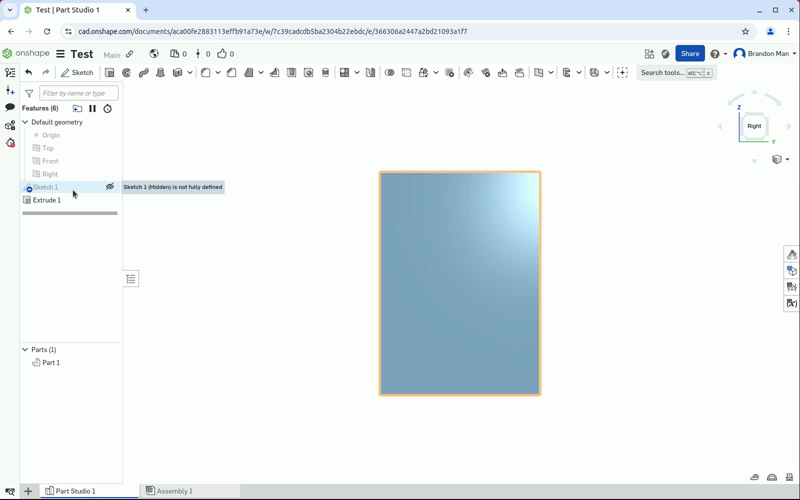
click(73, 189)
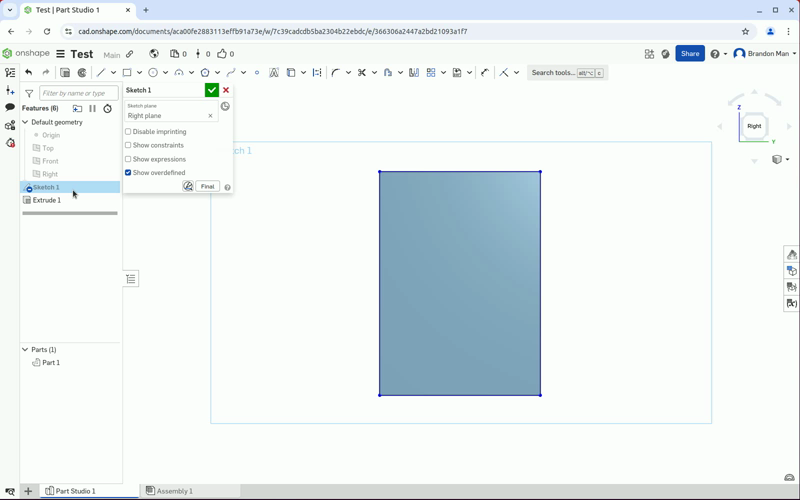
mouse_move(229, 92)
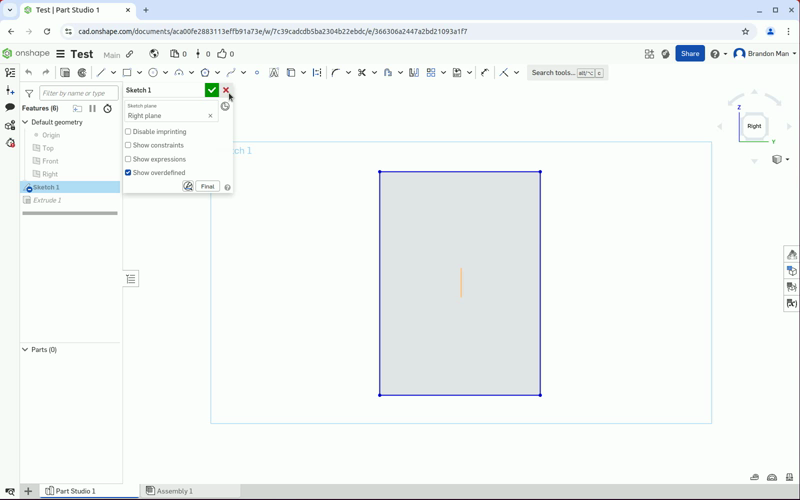
click(229, 92)
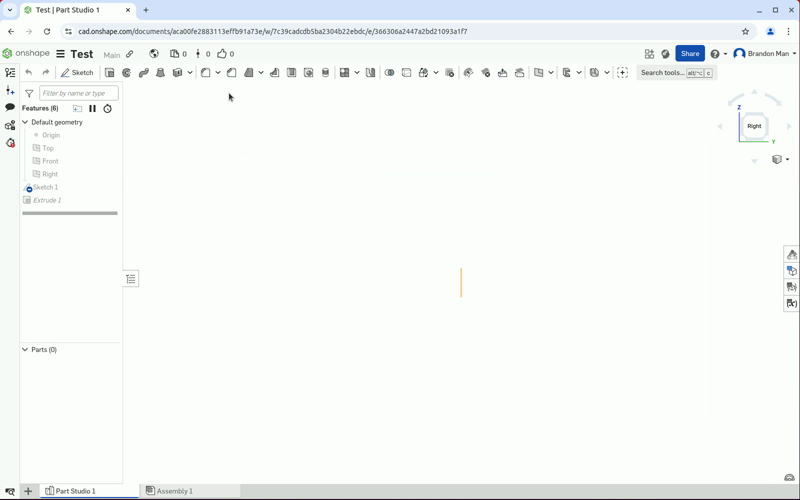
mouse_move(541, 75)
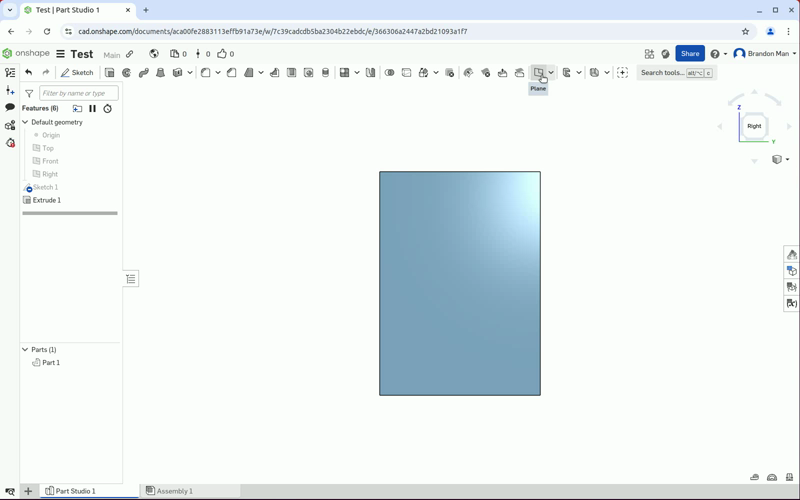
click(541, 75)
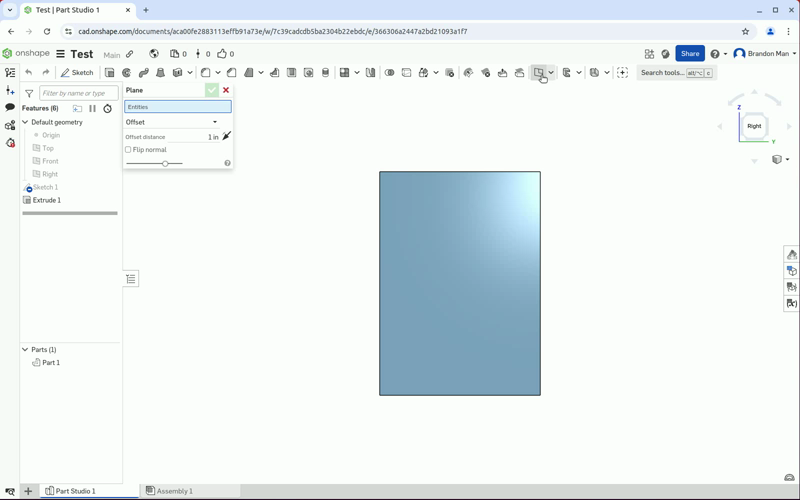
mouse_move(73, 176)
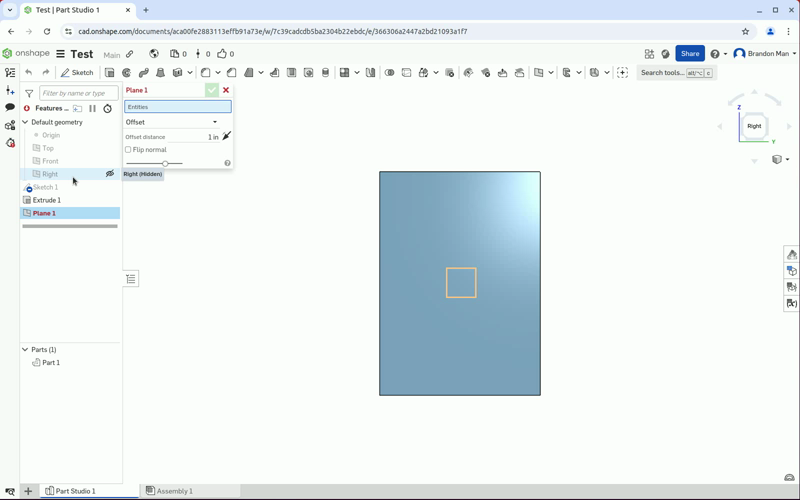
click(73, 176)
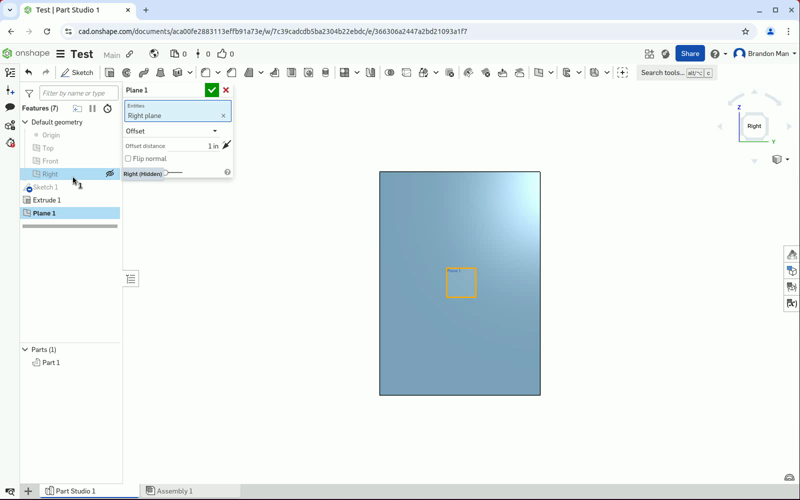
key(tab, 2)
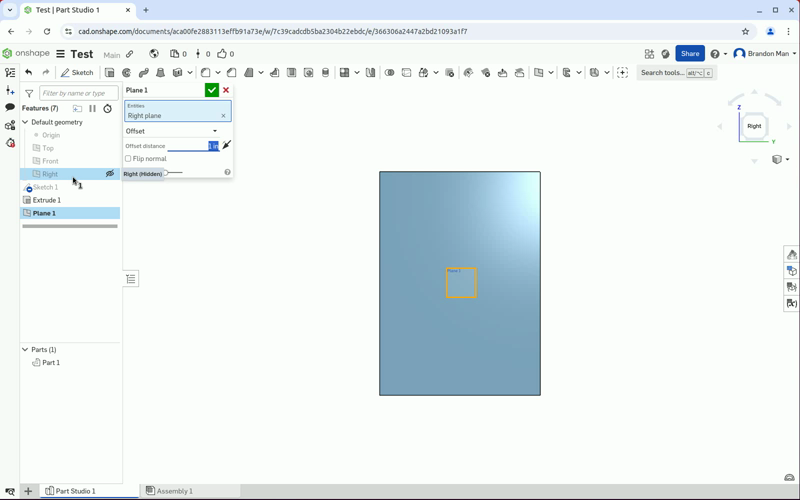
text(0.955)
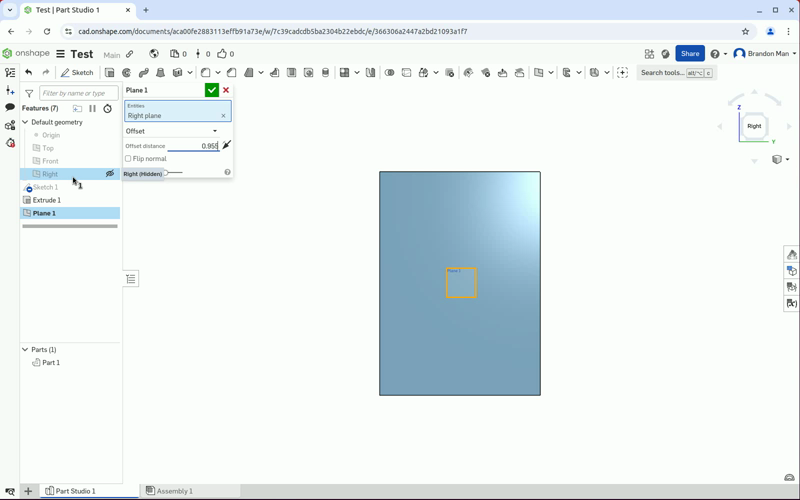
key(enter, 2)
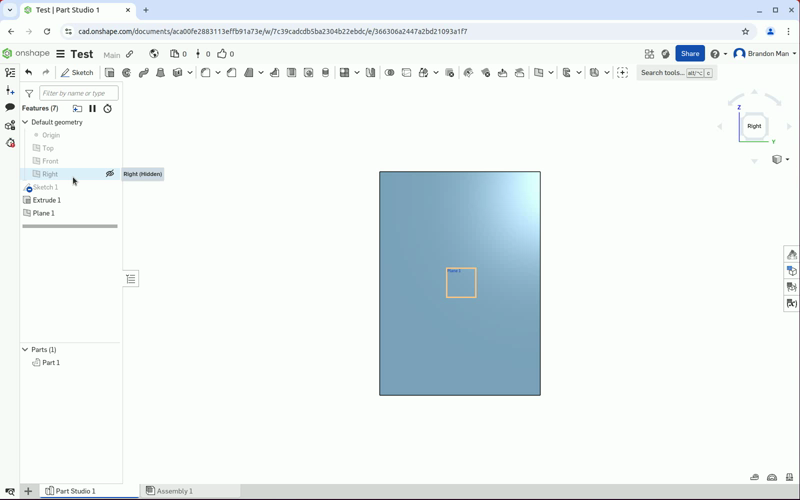
key(shift+s)
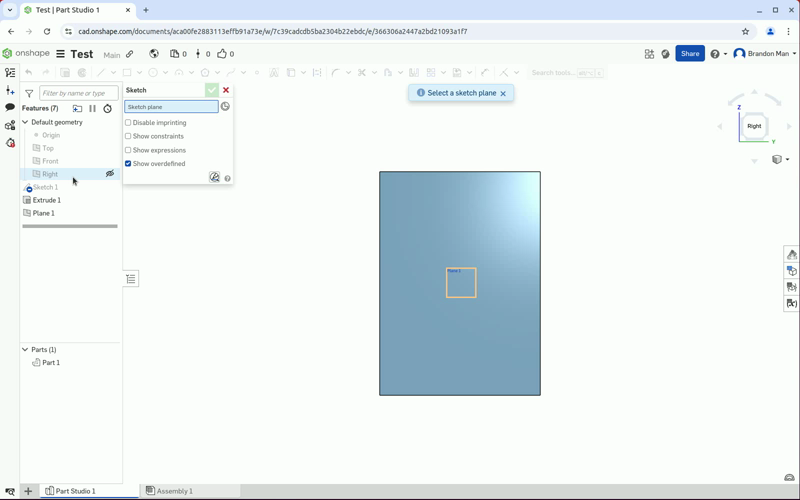
mouse_move(73, 215)
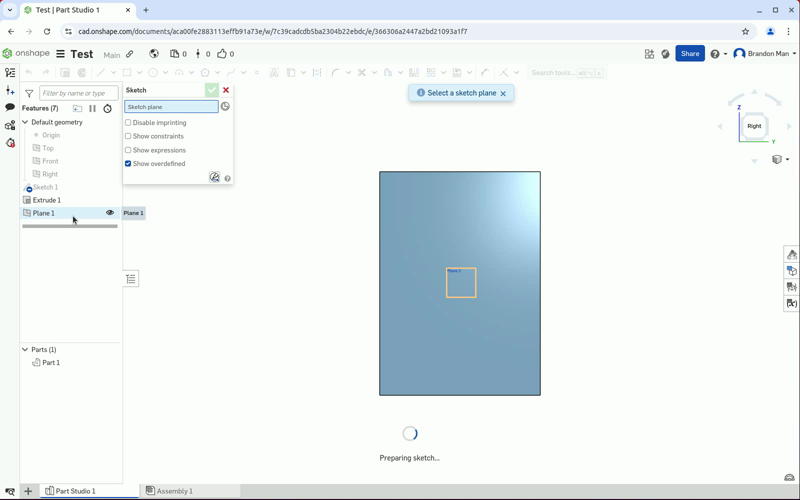
click(73, 215)
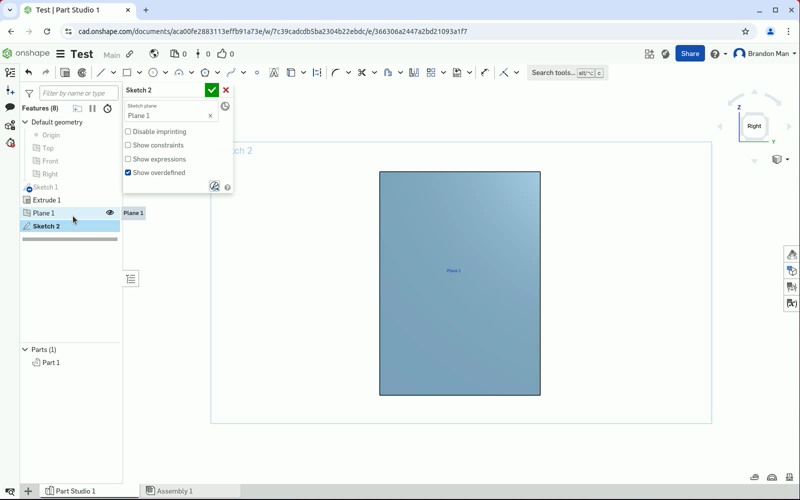
mouse_move(73, 352)
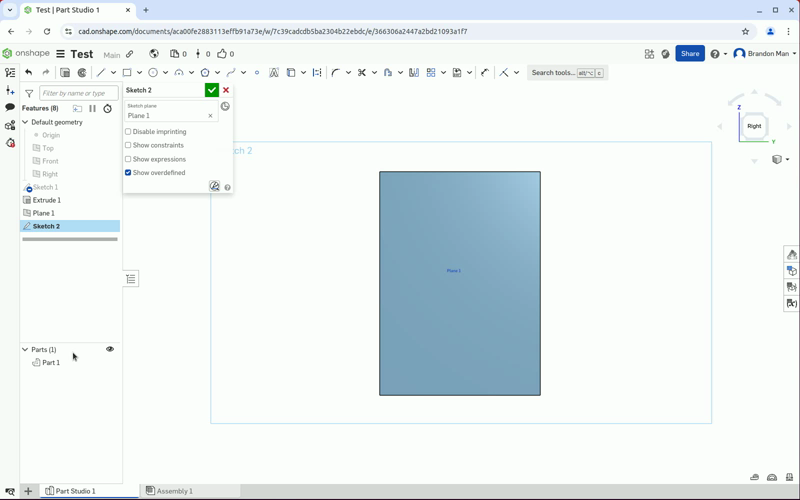
key(y)
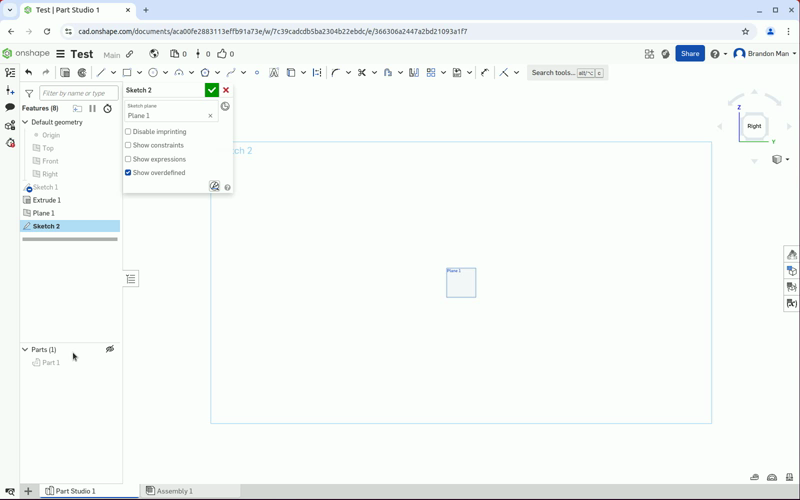
key(l)
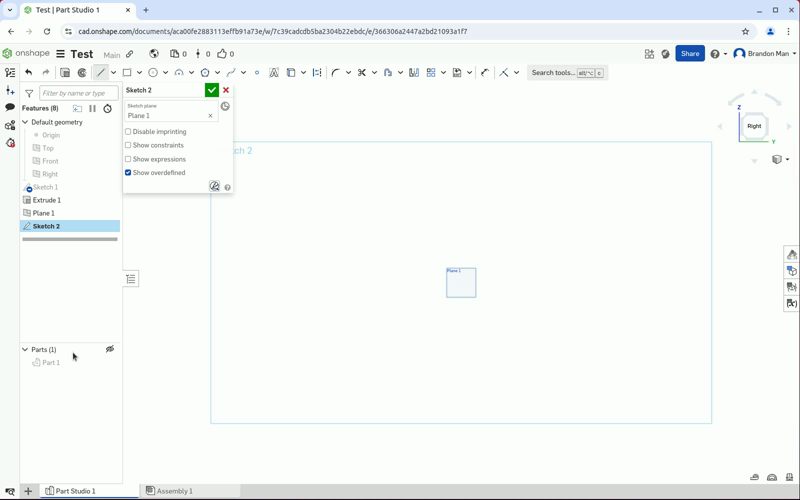
key_down(shift)
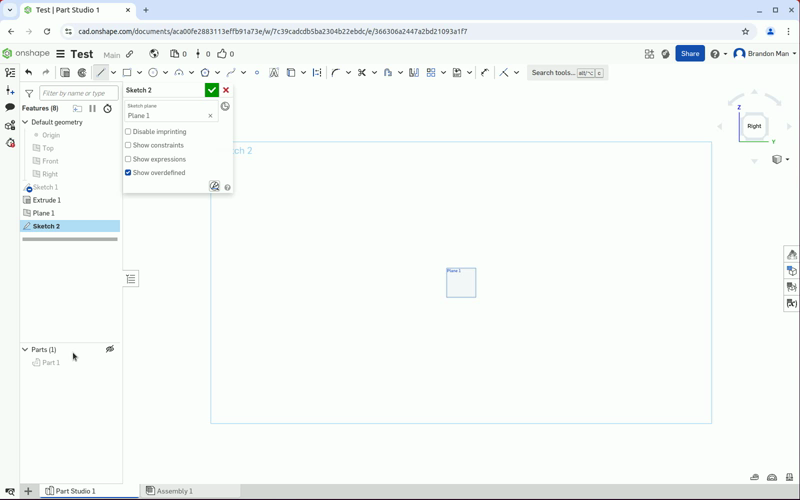
mouse_move(379, 185)
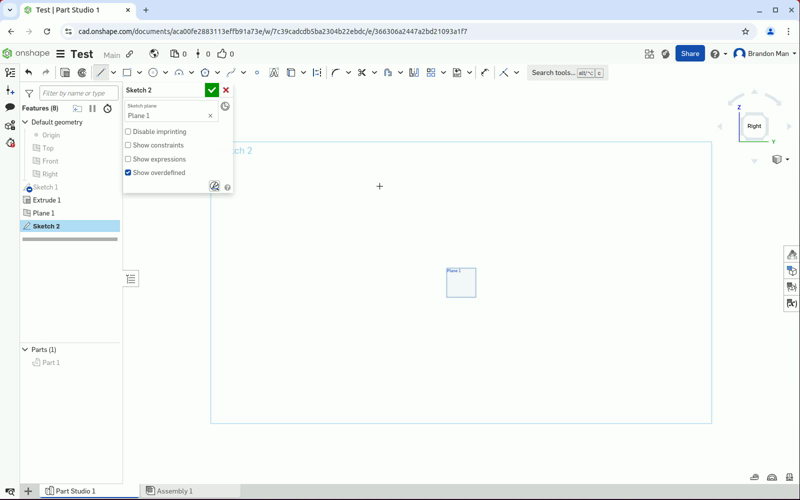
click(379, 185)
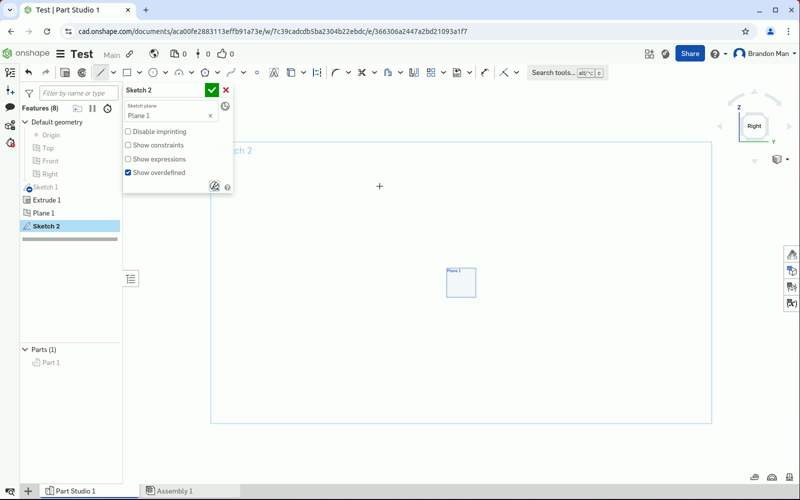
key_up(shift)
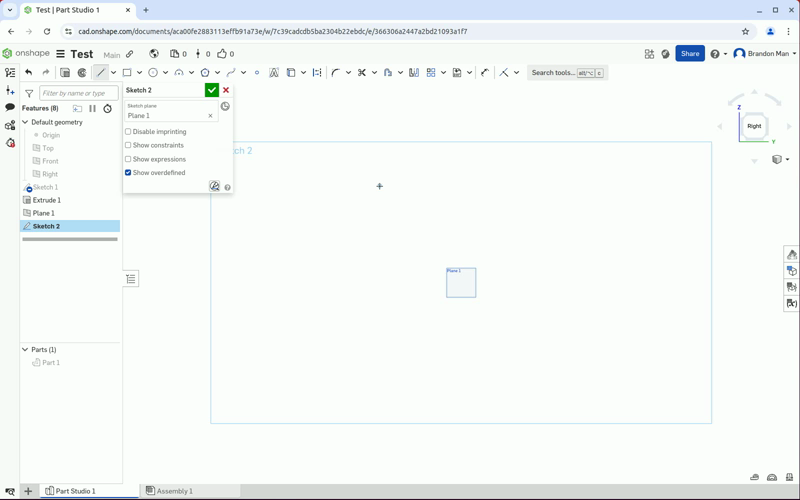
key_down(shift)
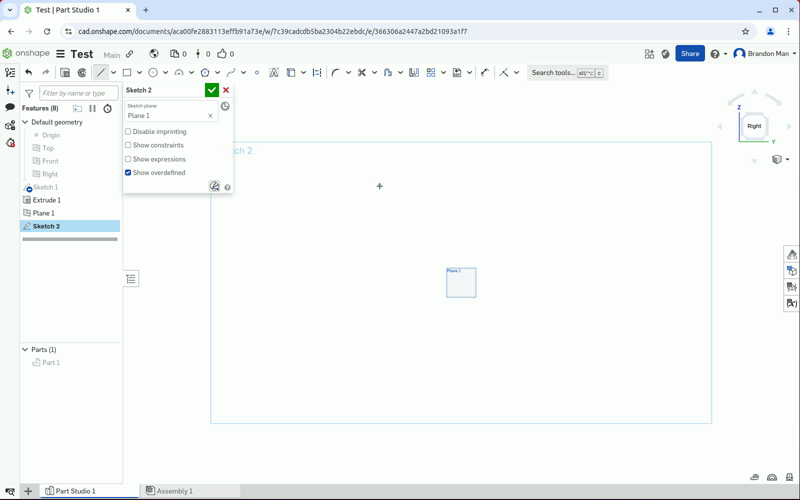
mouse_move(409, 185)
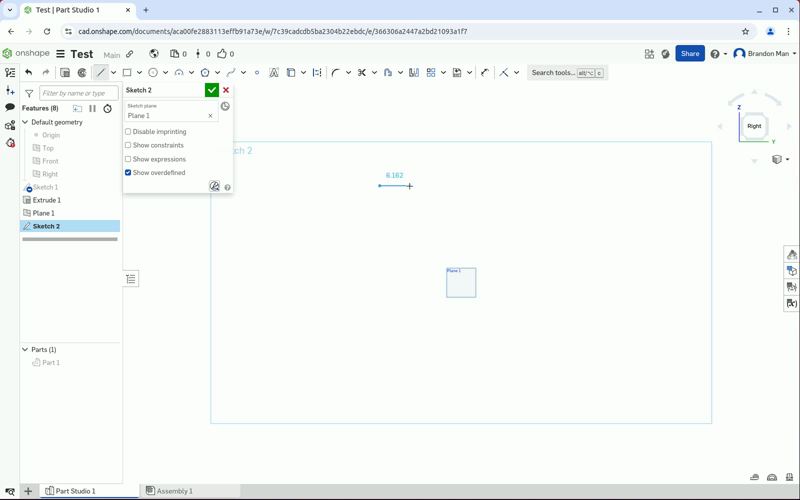
mouse_move(384, 185)
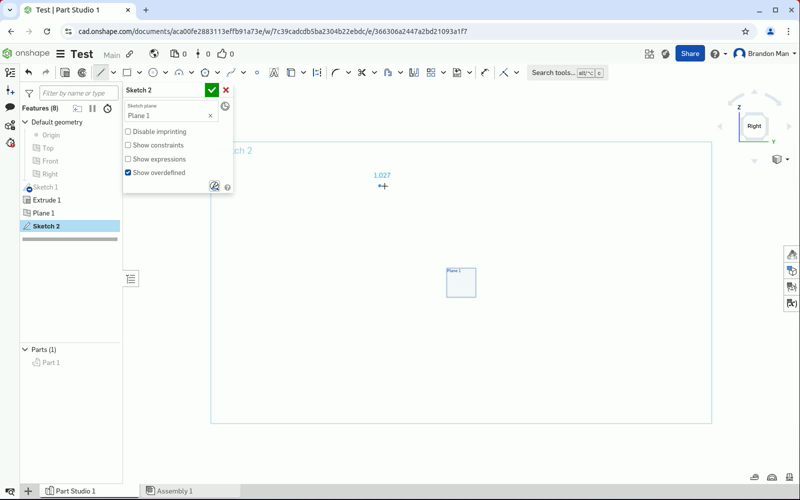
scroll(6)
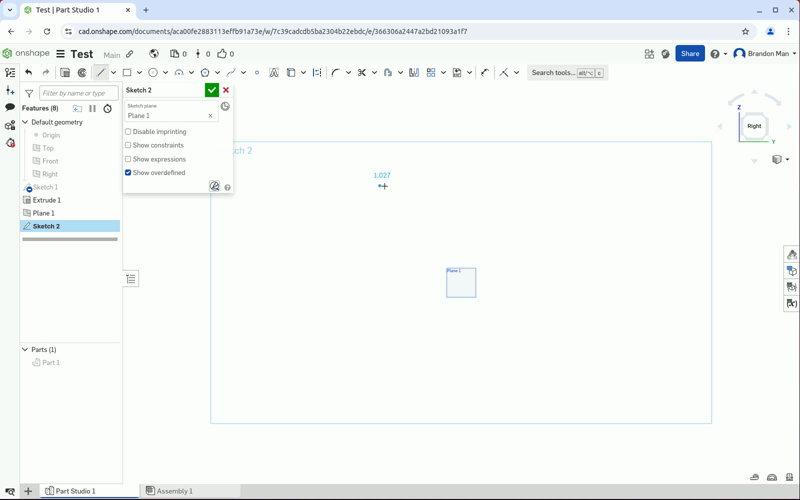
scroll(6)
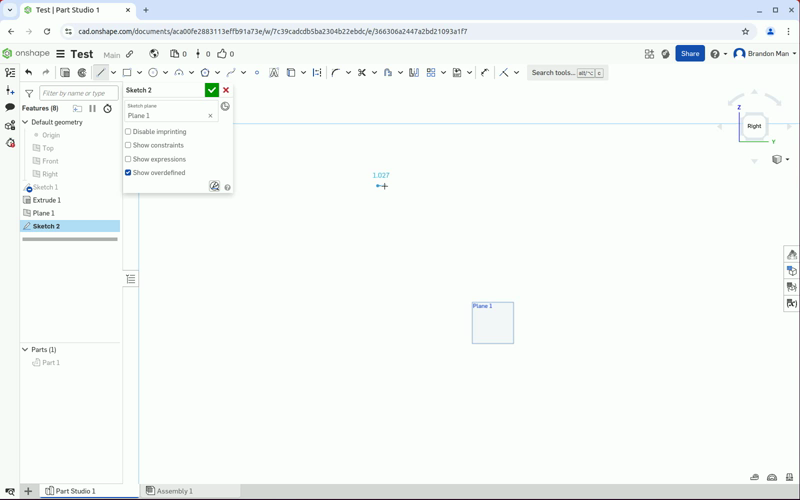
scroll(6)
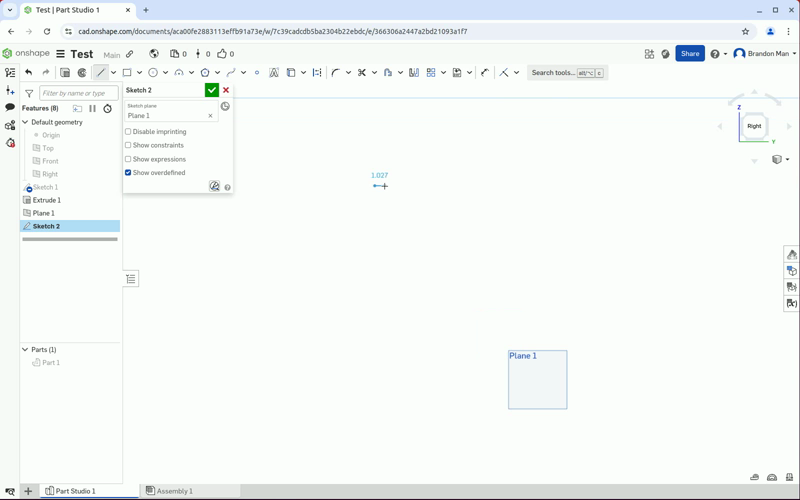
scroll(6)
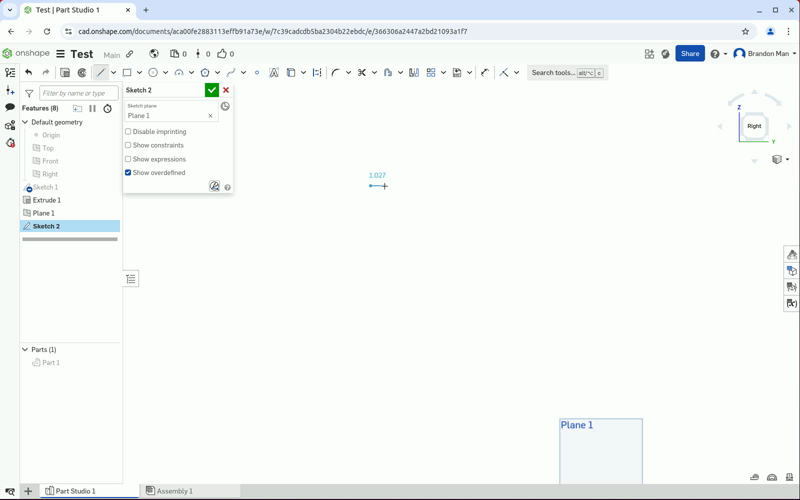
scroll(6)
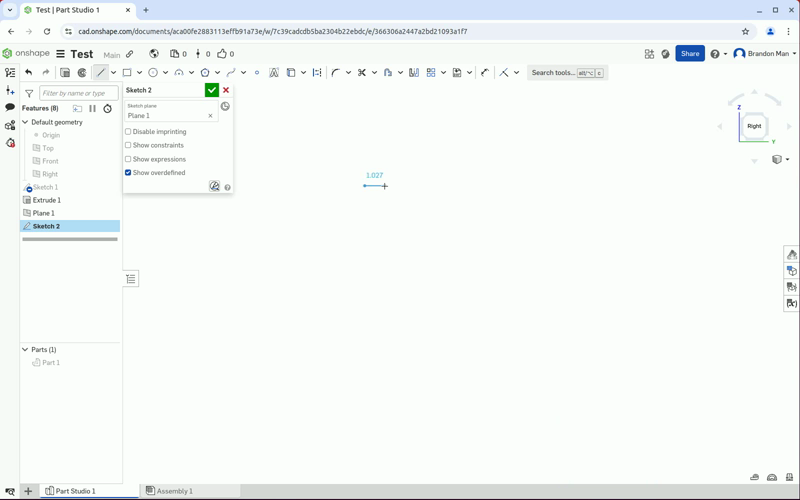
scroll(6)
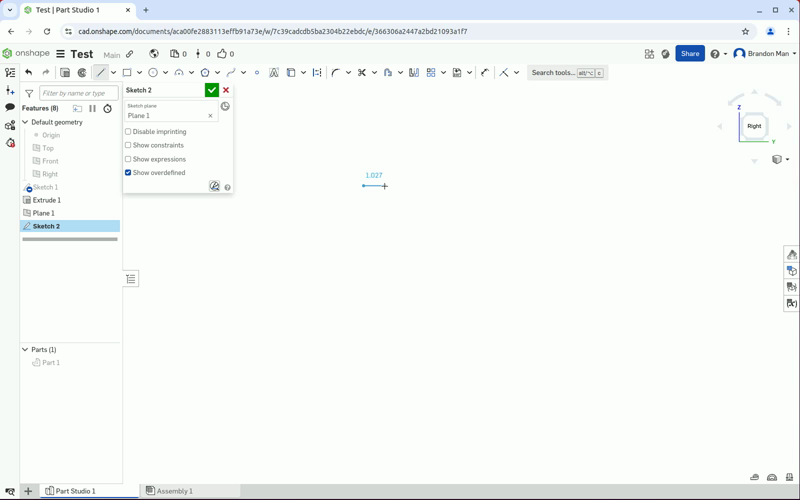
scroll(6)
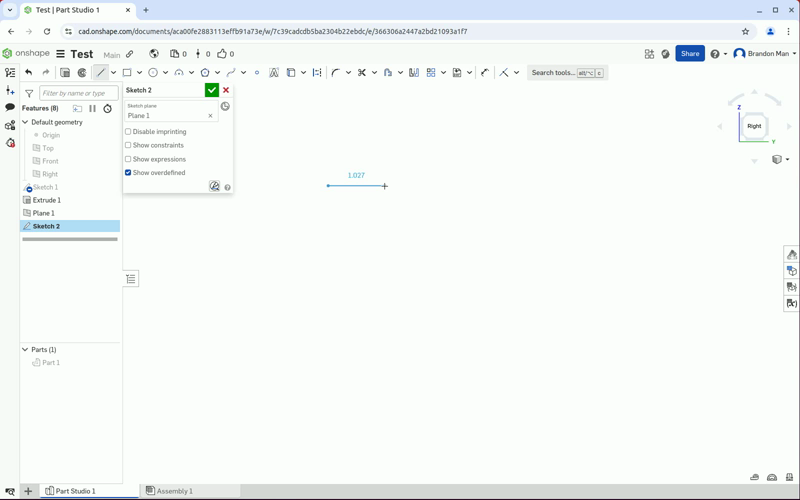
click(384, 185)
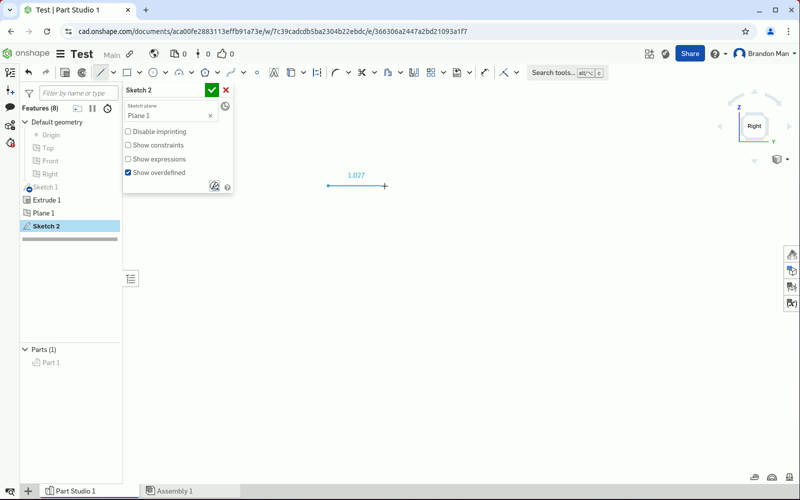
scroll(-6)
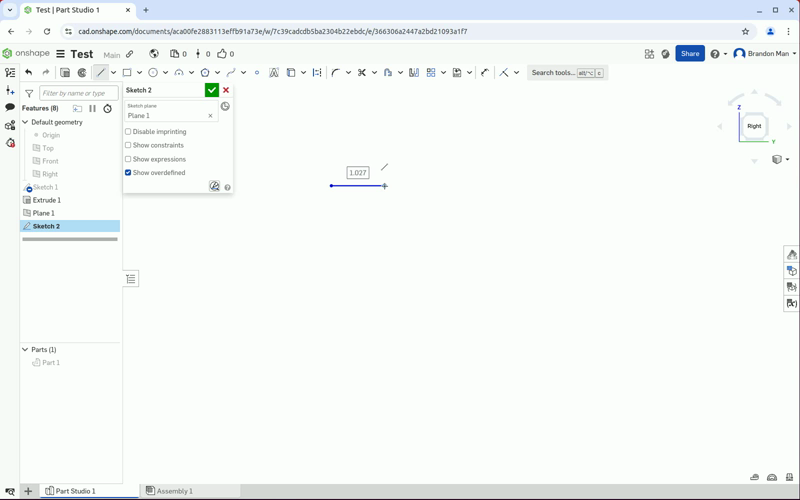
scroll(-6)
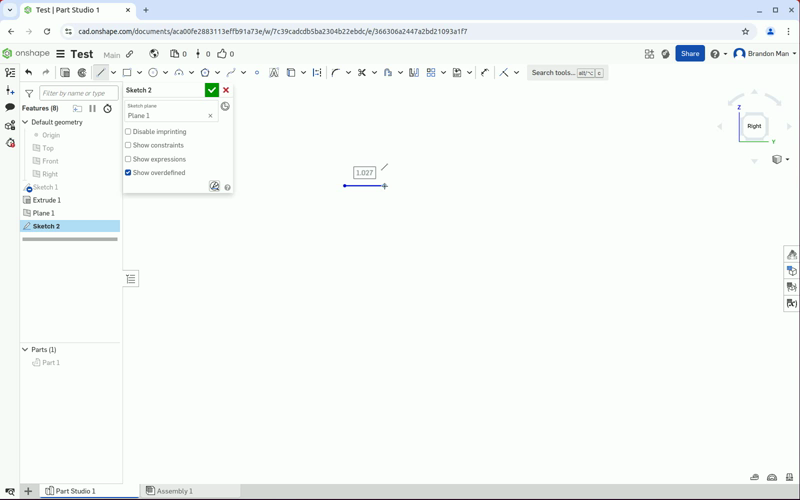
scroll(-6)
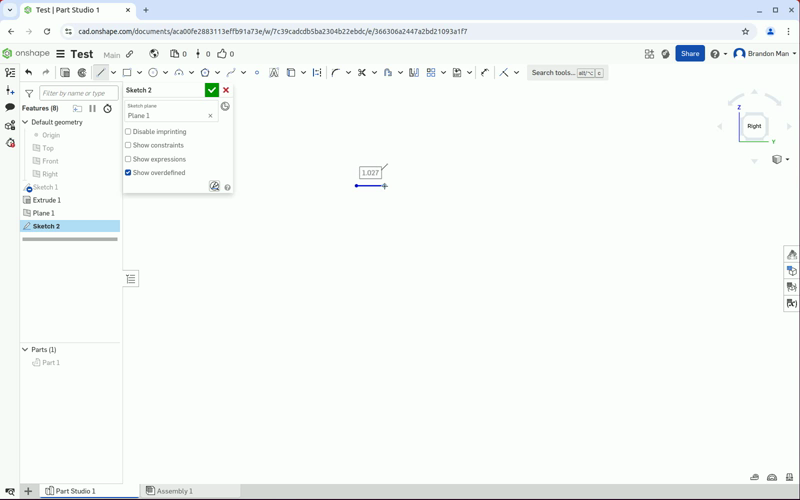
scroll(-6)
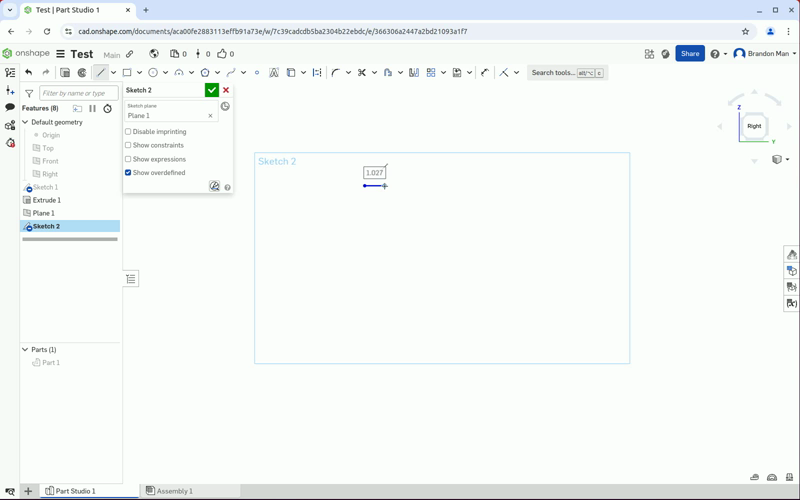
scroll(-6)
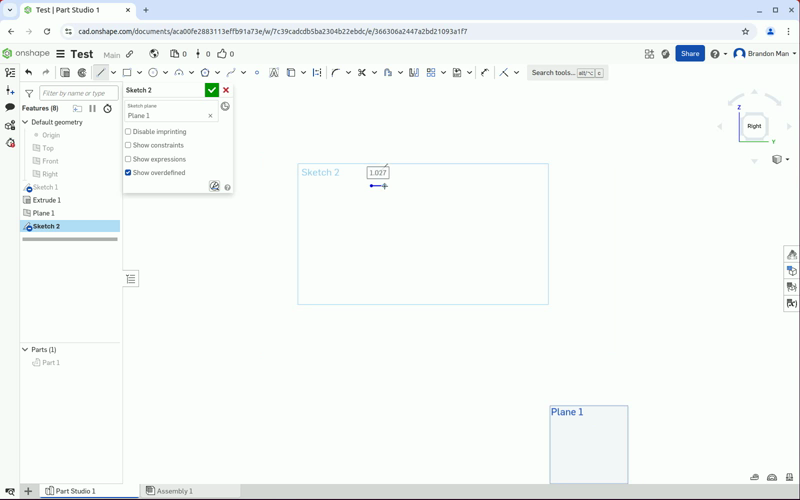
scroll(-6)
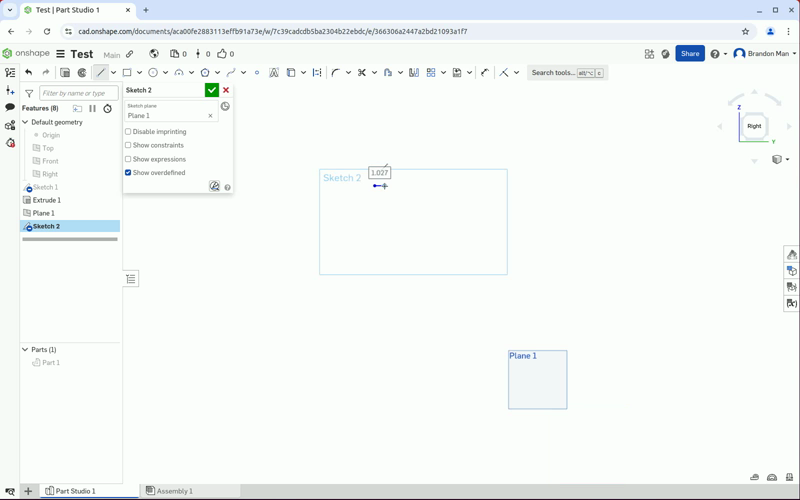
scroll(-6)
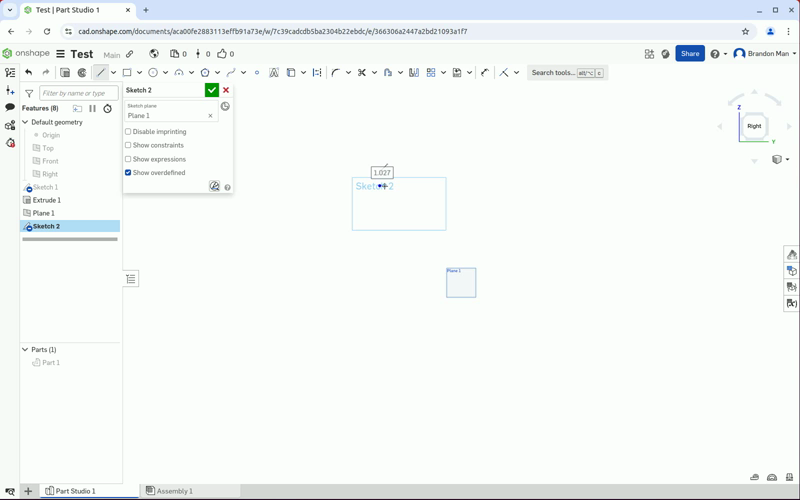
key_up(shift)
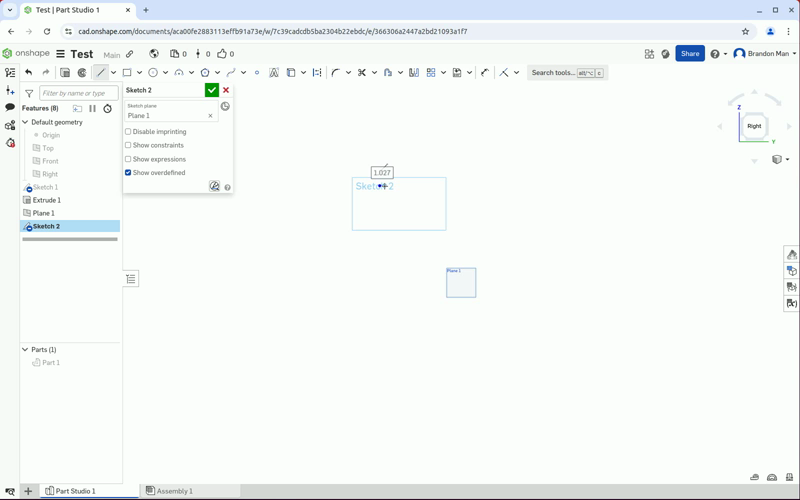
key_down(shift)
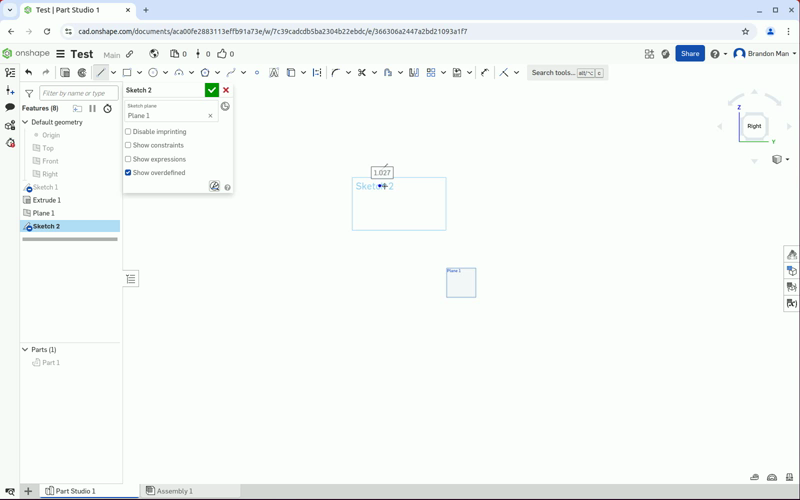
mouse_move(414, 185)
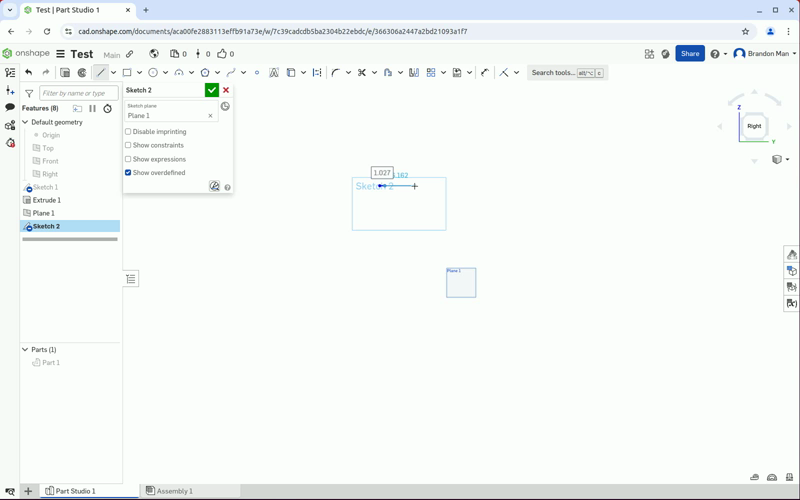
mouse_move(384, 169)
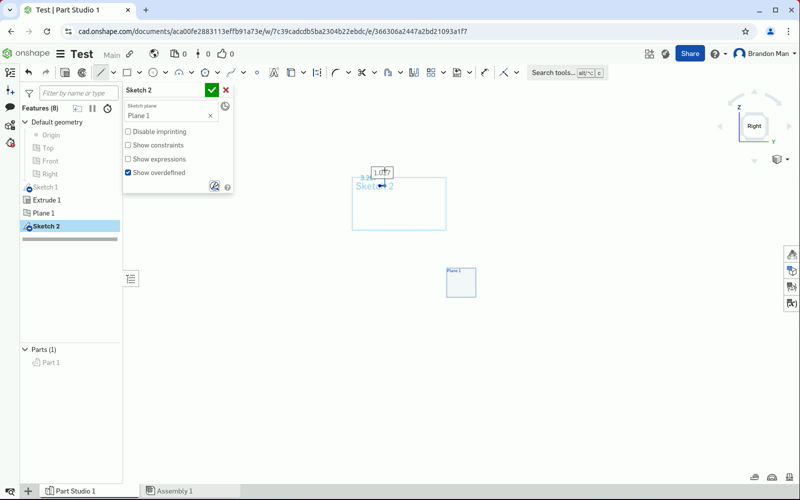
click(384, 169)
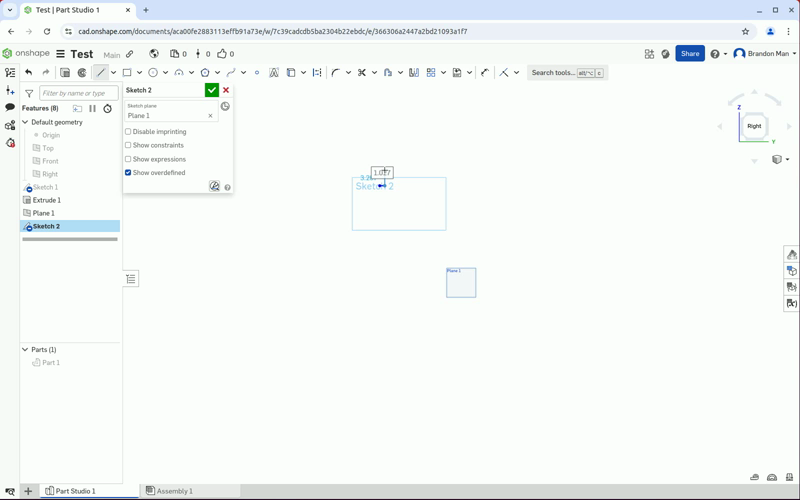
key_up(shift)
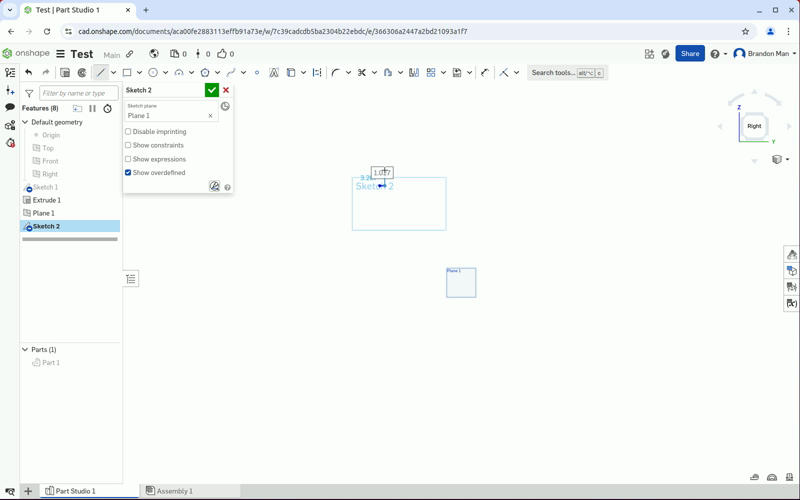
key_down(shift)
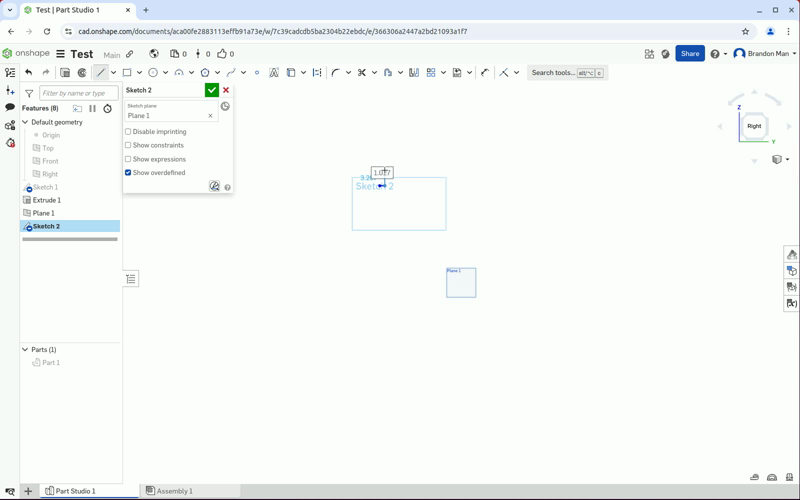
mouse_move(414, 169)
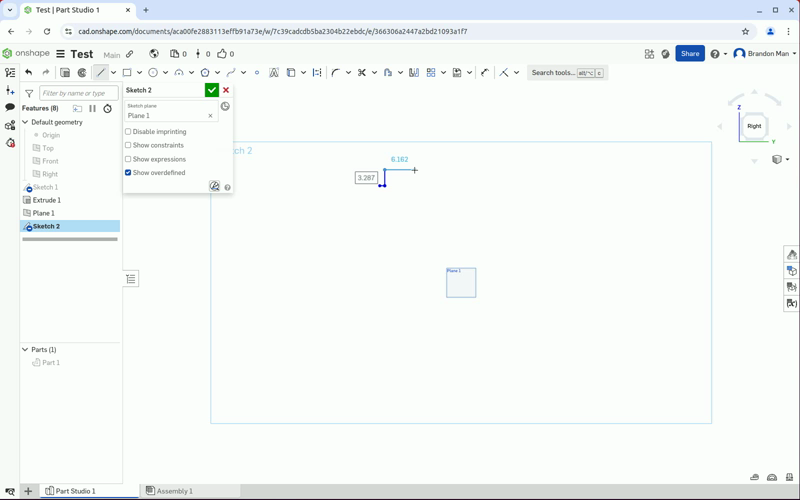
mouse_move(379, 169)
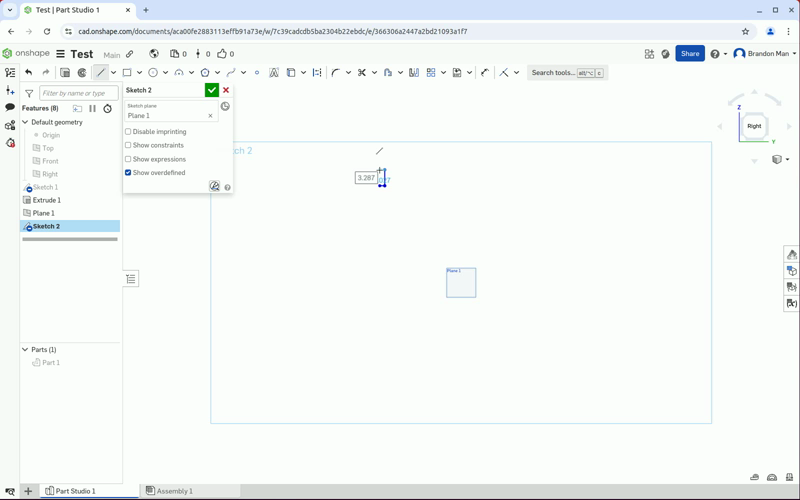
scroll(6)
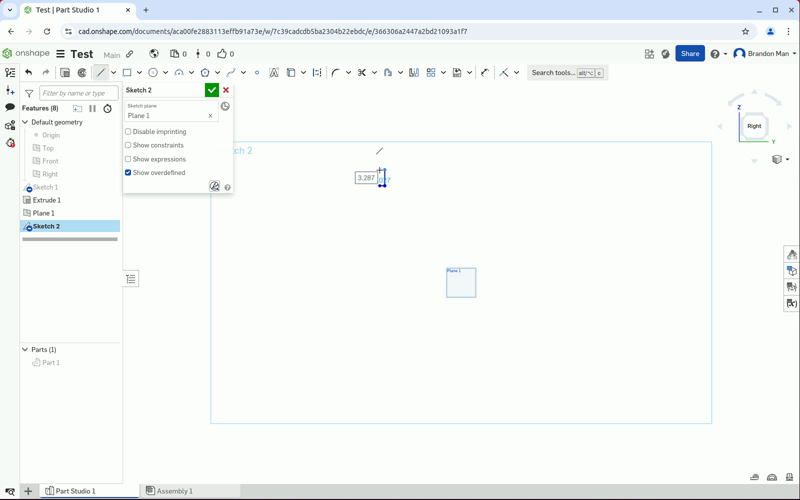
scroll(6)
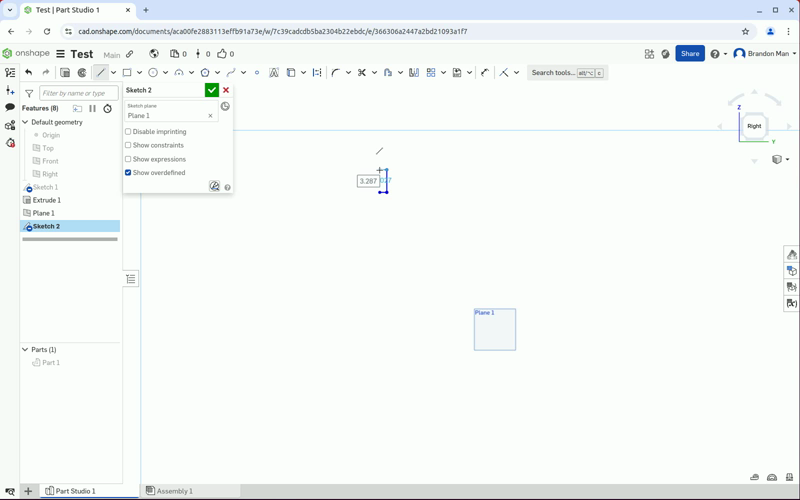
scroll(6)
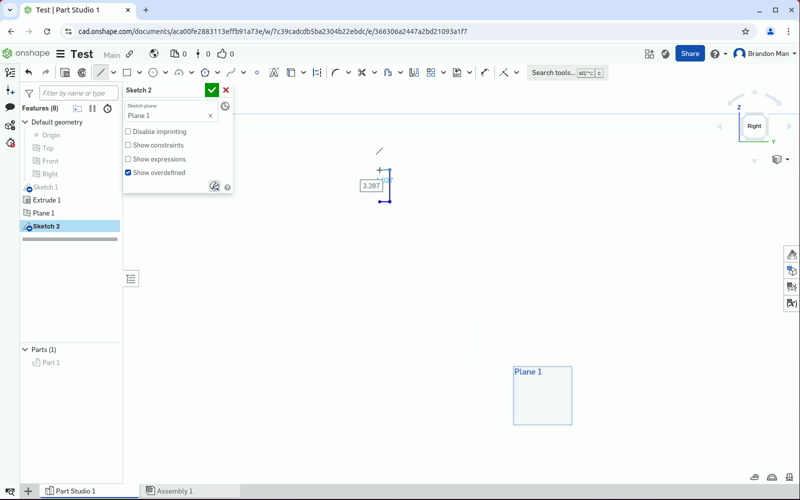
scroll(6)
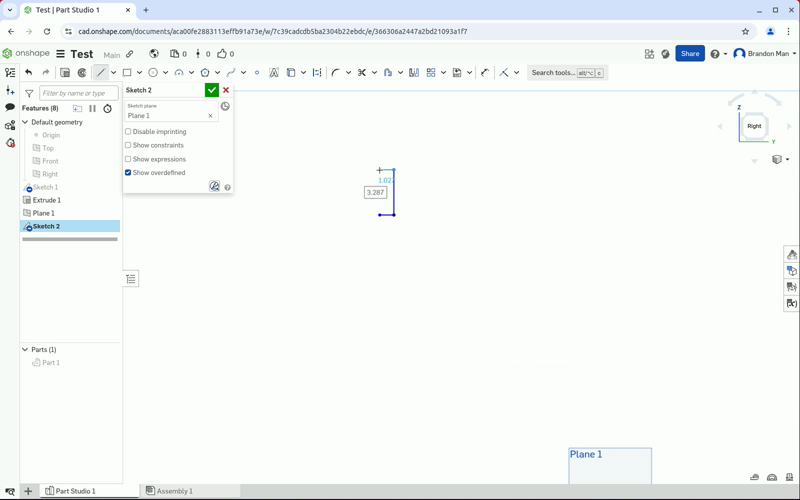
scroll(6)
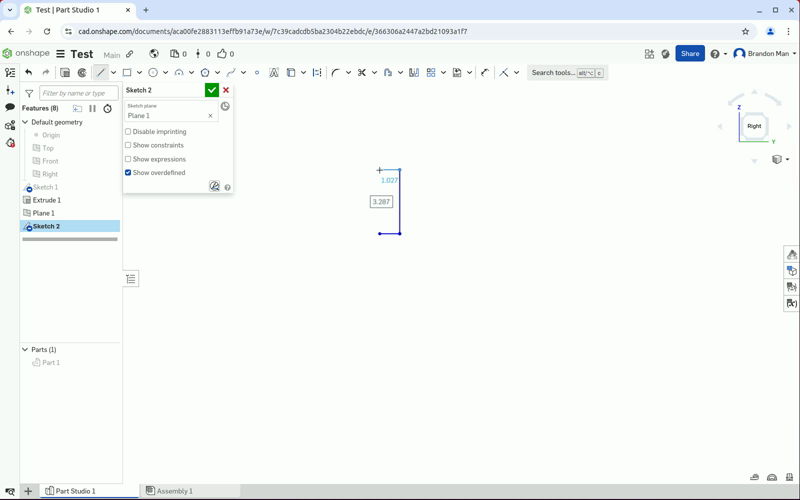
scroll(6)
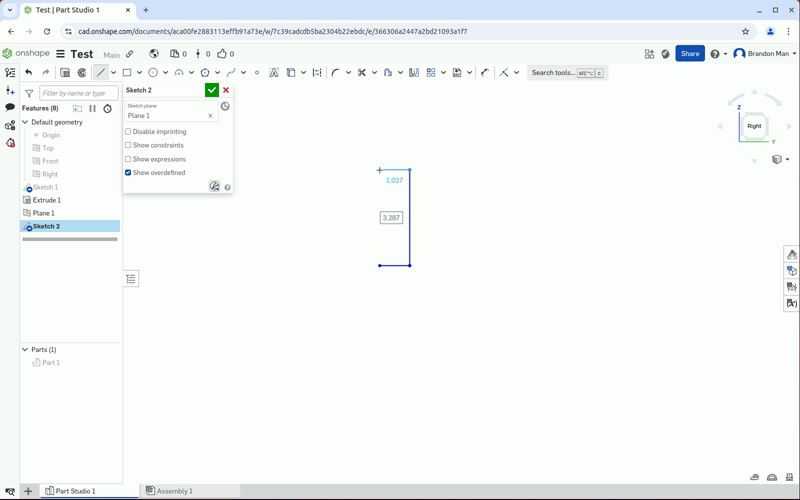
scroll(6)
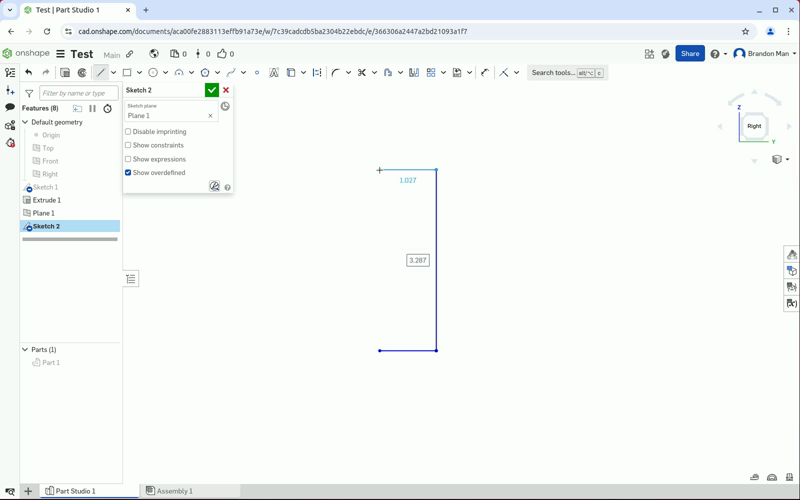
click(379, 169)
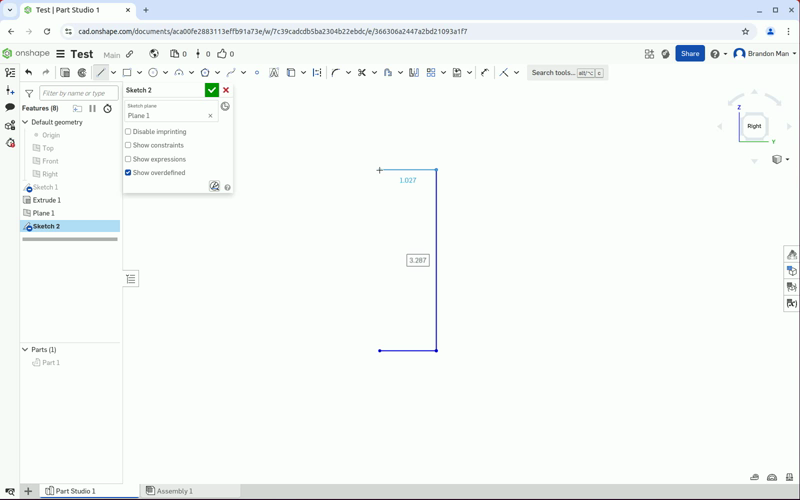
scroll(-6)
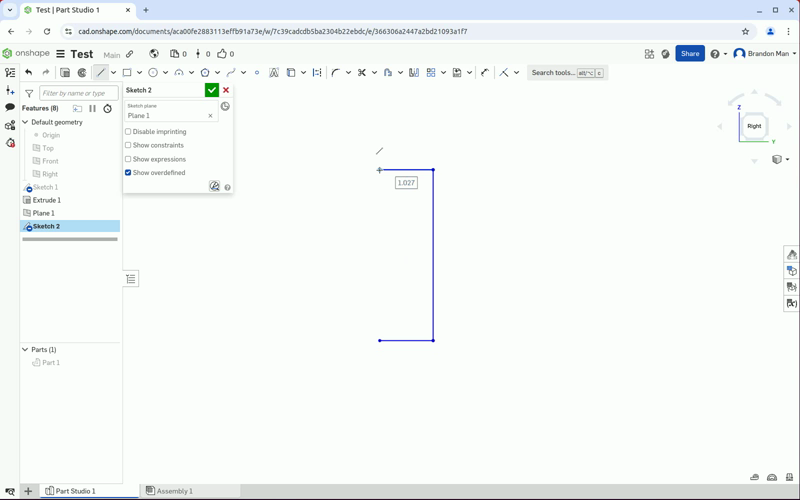
scroll(-6)
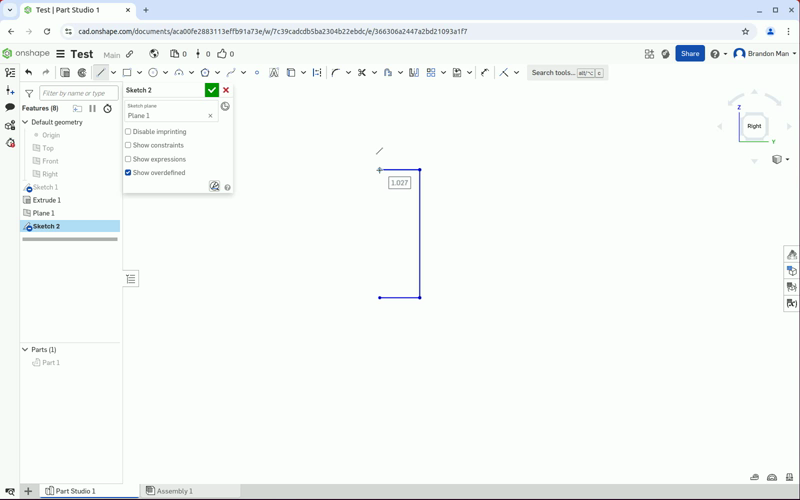
scroll(-6)
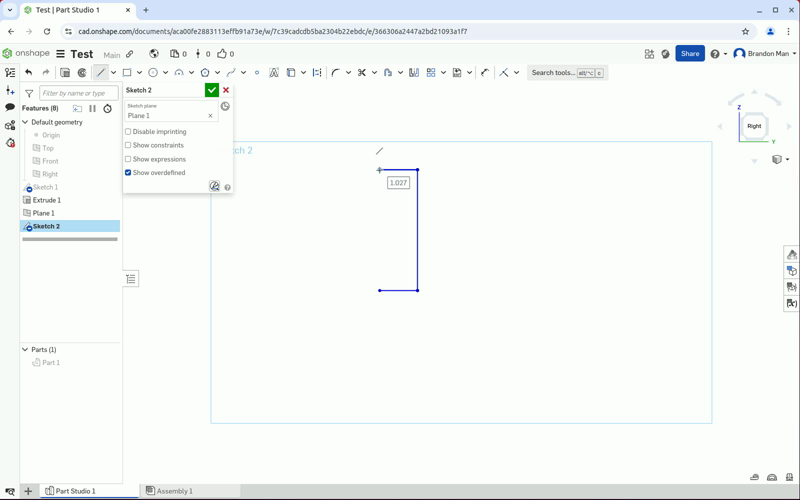
scroll(-6)
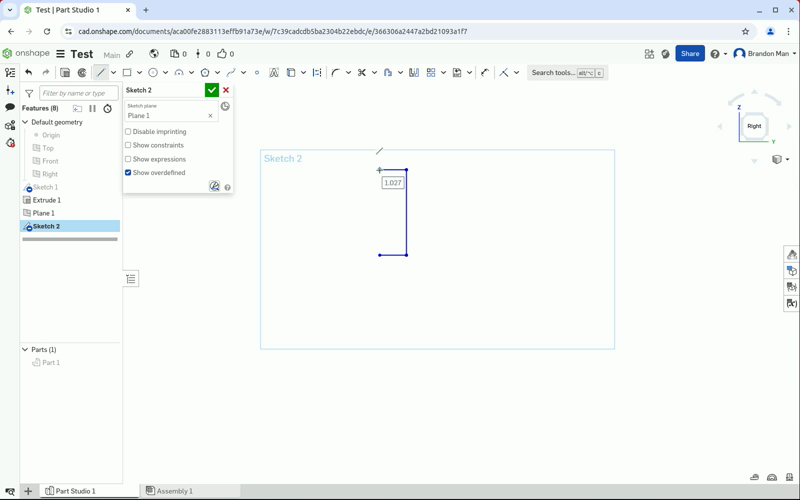
scroll(-6)
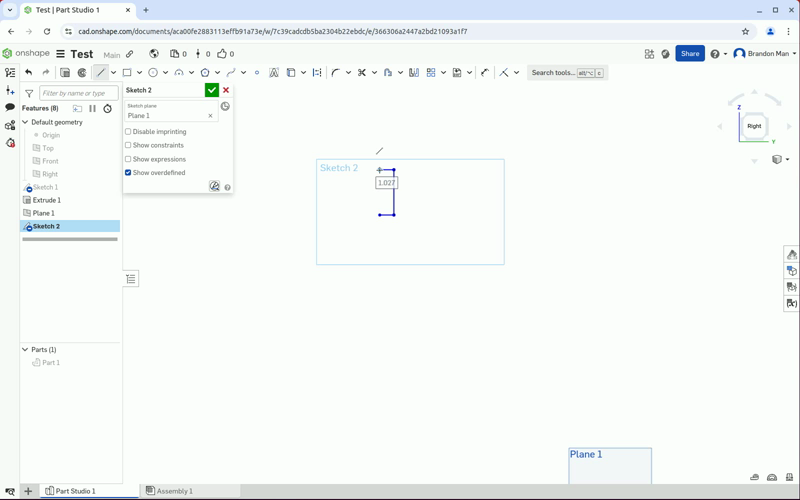
scroll(-6)
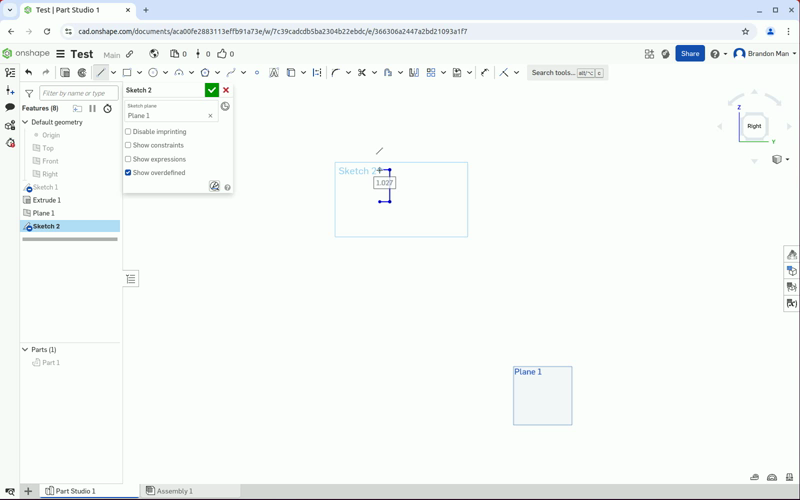
scroll(-6)
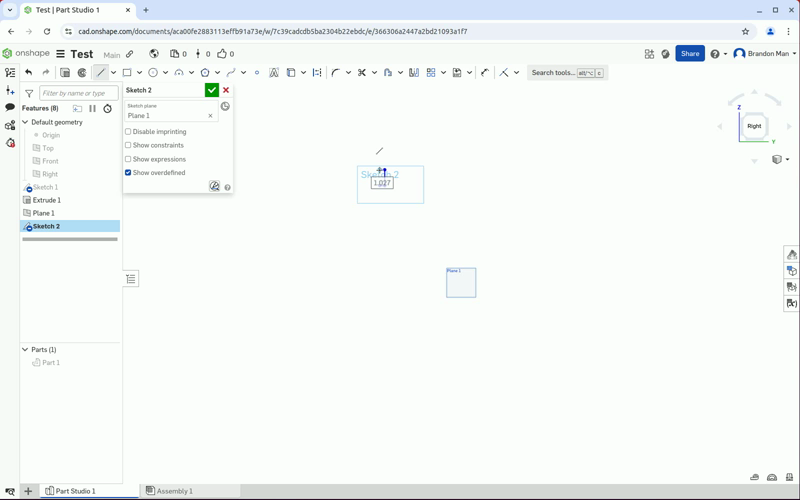
key_up(shift)
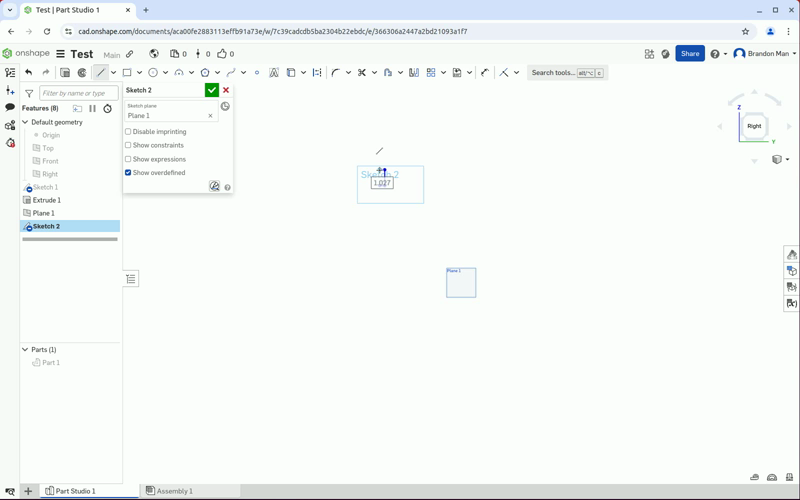
mouse_move(409, 169)
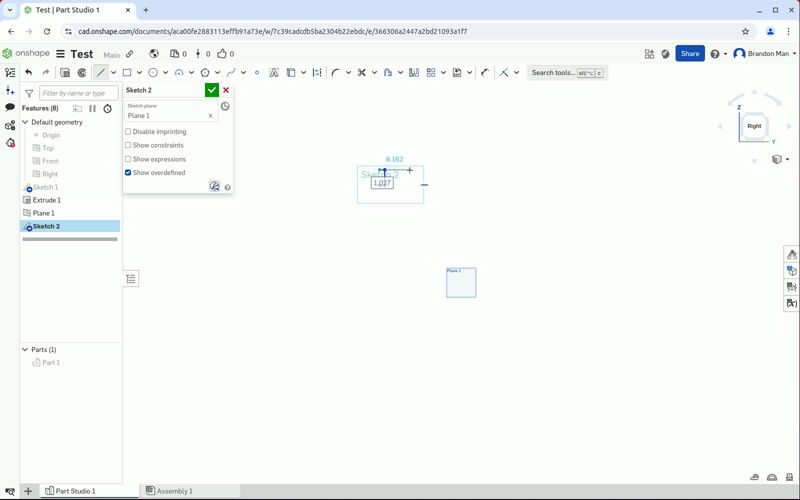
key_down(shift)
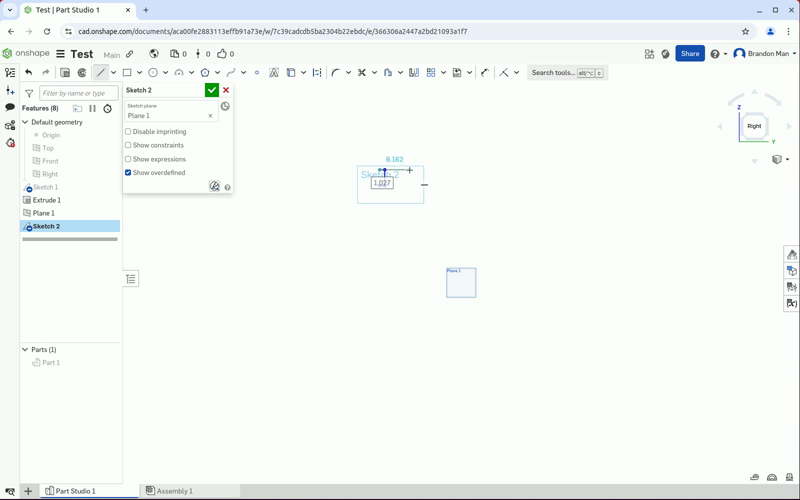
mouse_move(379, 185)
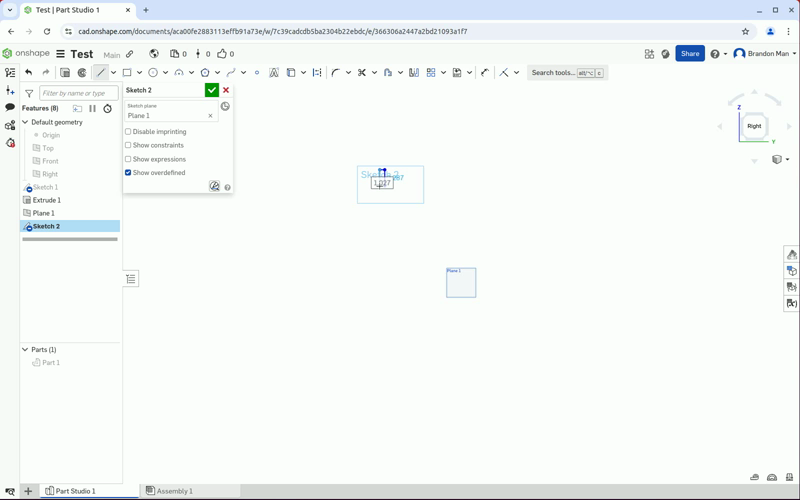
key_up(shift)
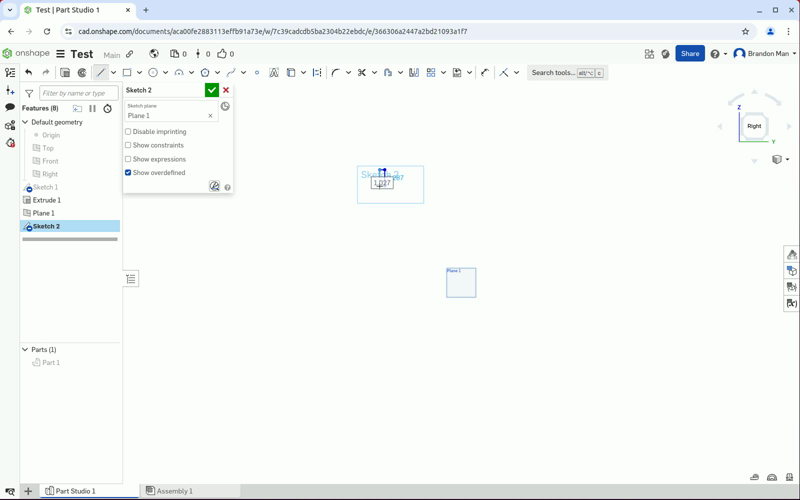
click(379, 185)
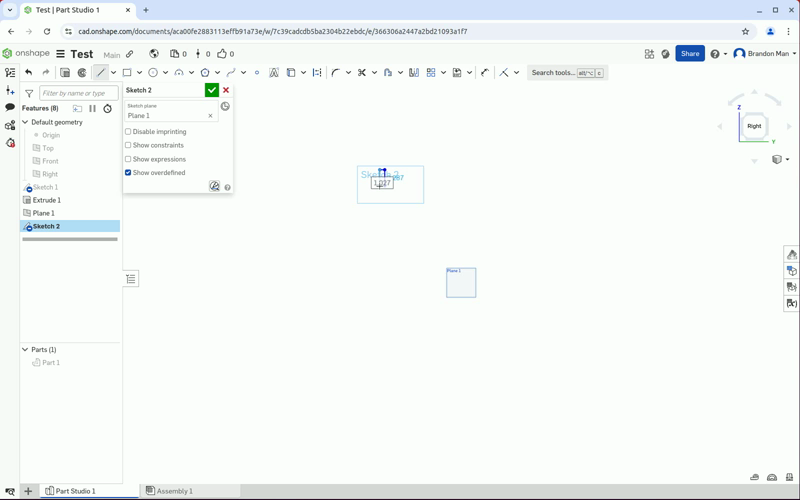
key(esc)
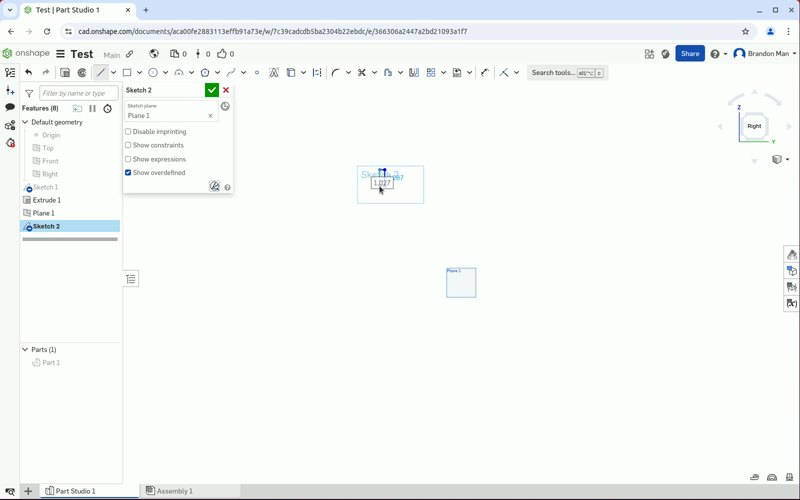
mouse_move(380, 184)
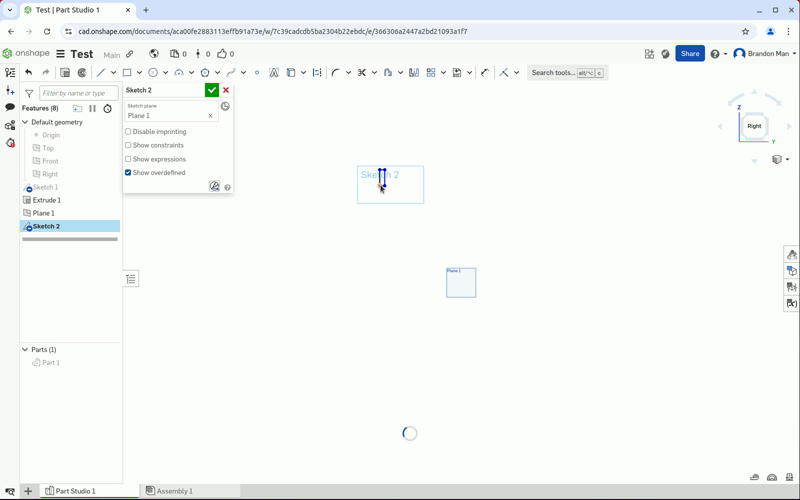
scroll(6)
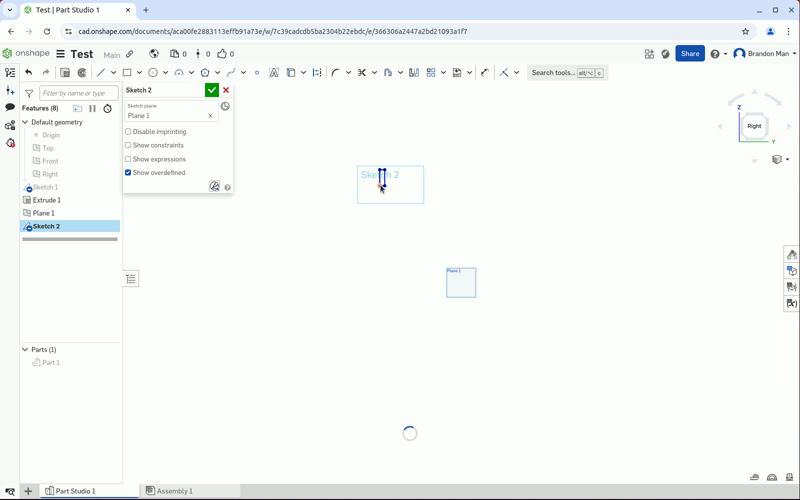
scroll(6)
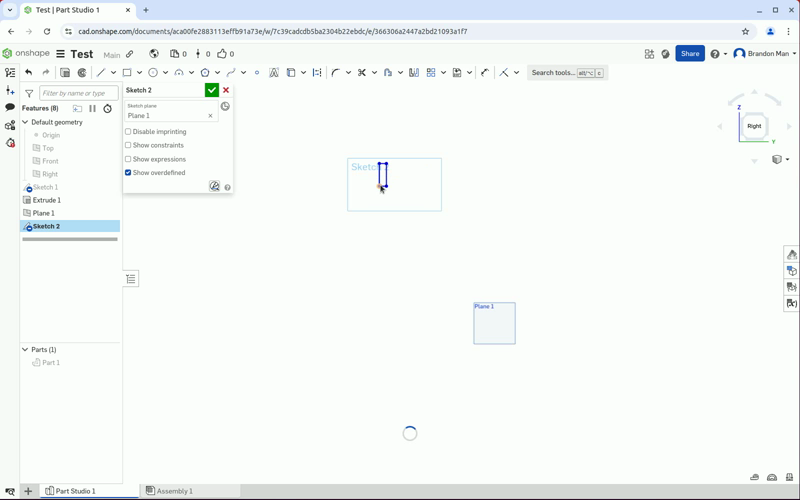
scroll(6)
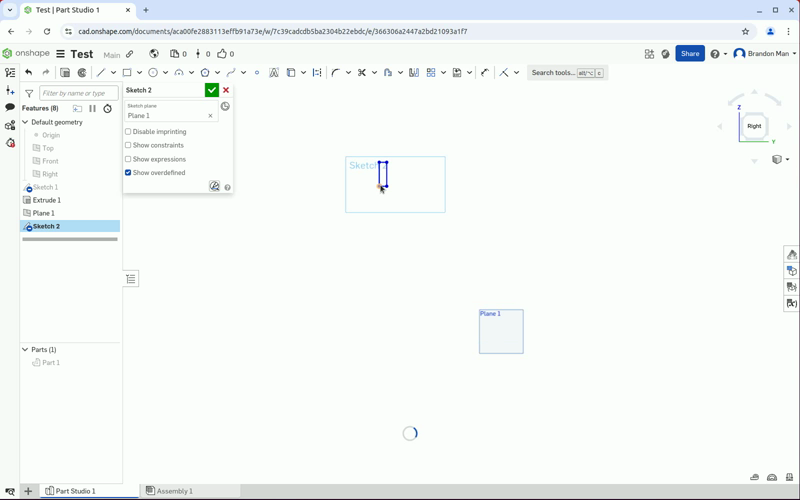
scroll(6)
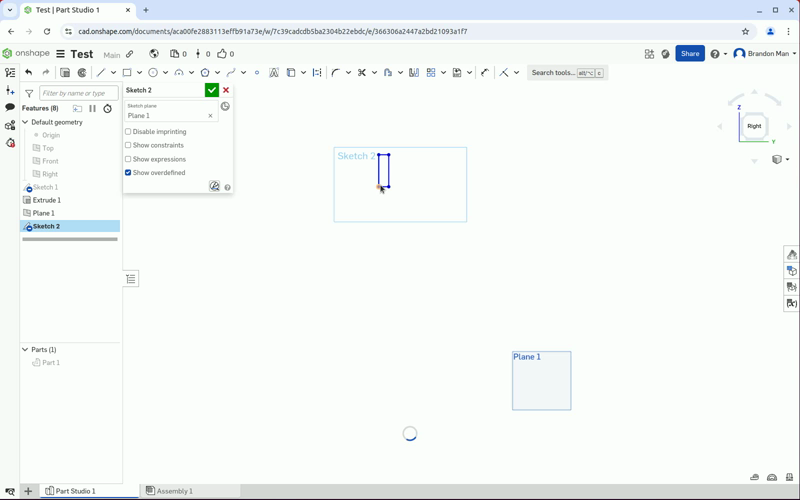
scroll(6)
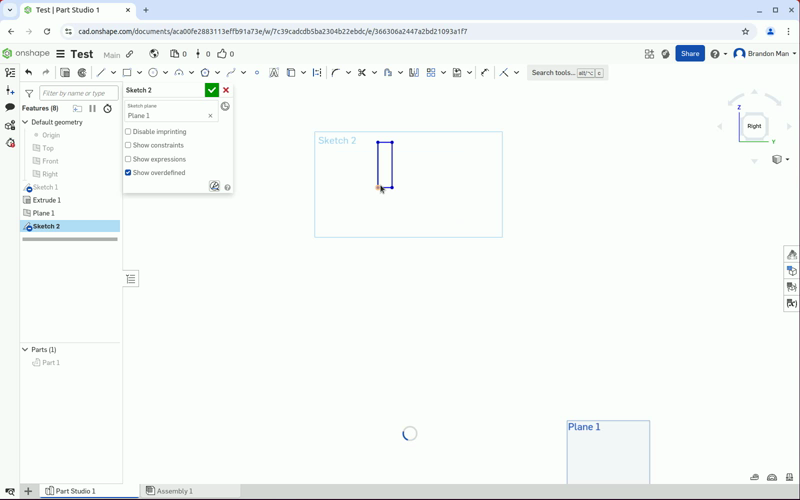
scroll(6)
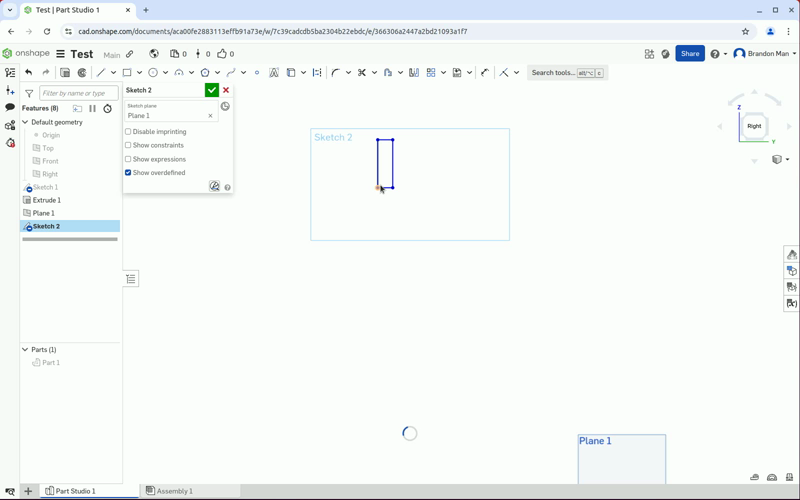
scroll(6)
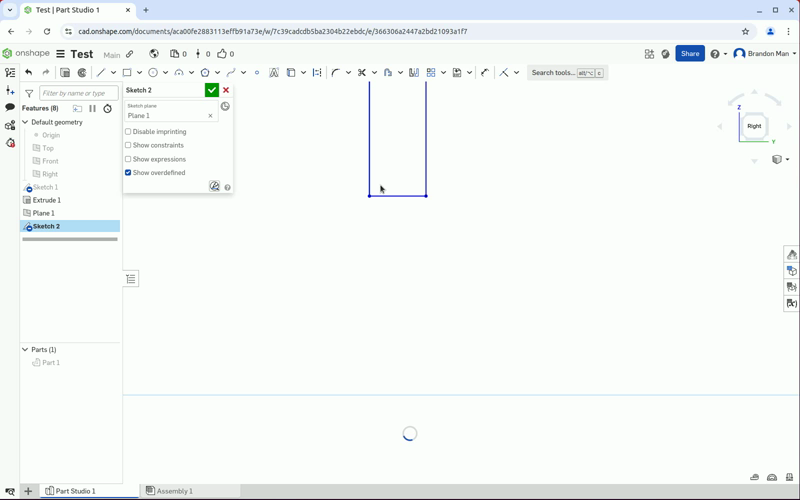
click(380, 184)
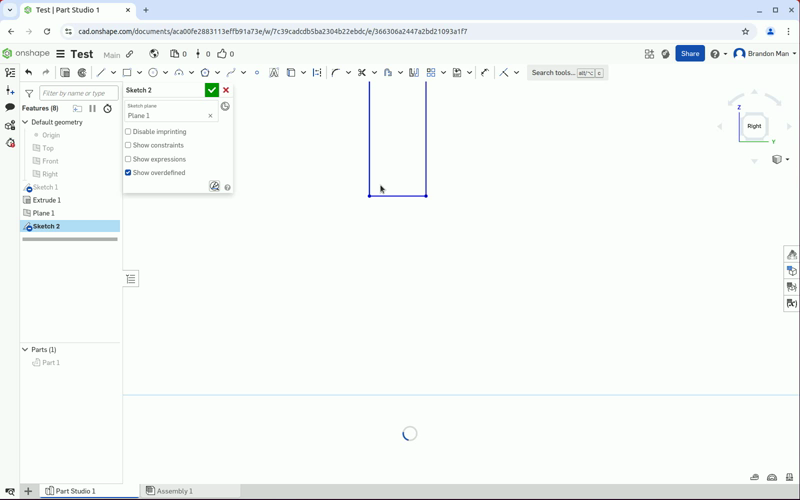
scroll(-6)
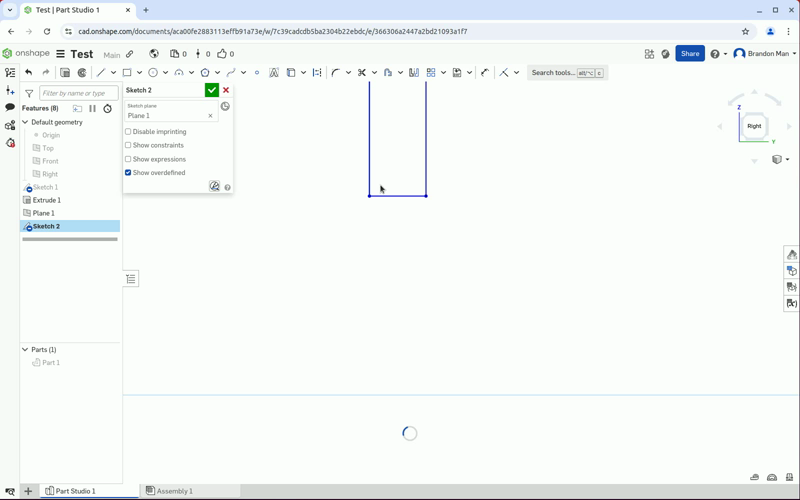
scroll(-6)
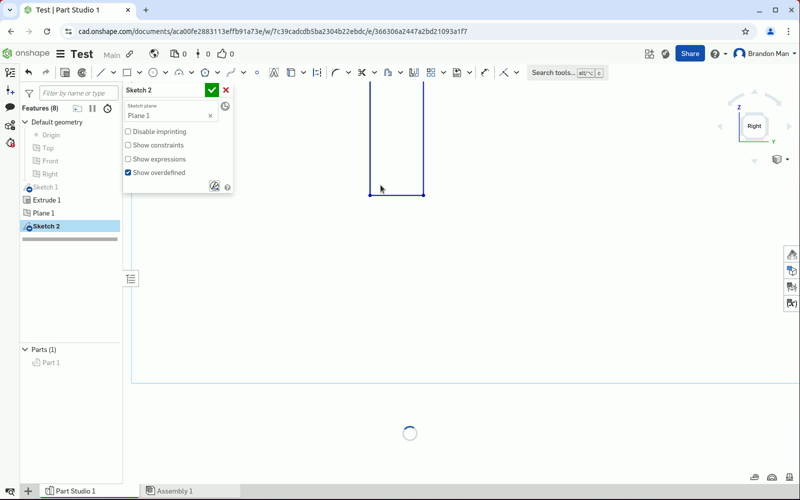
scroll(-6)
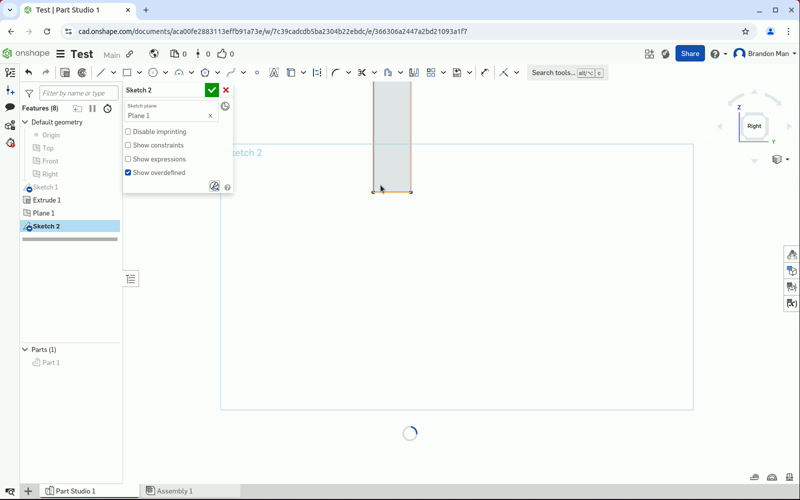
scroll(-6)
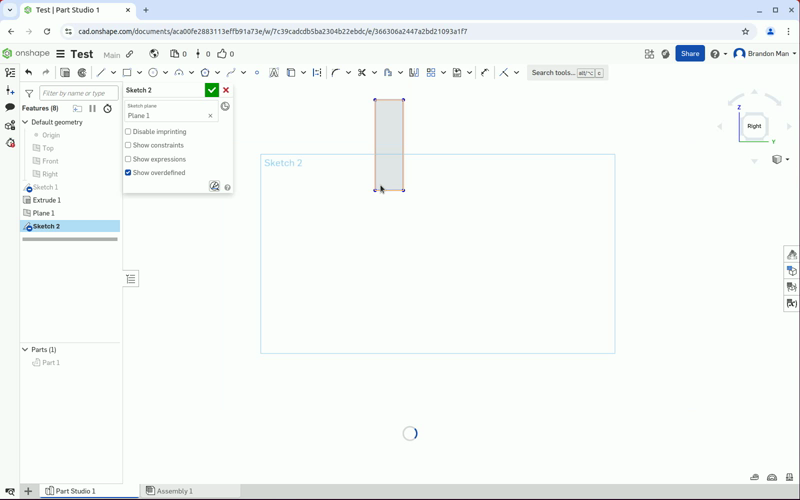
scroll(-6)
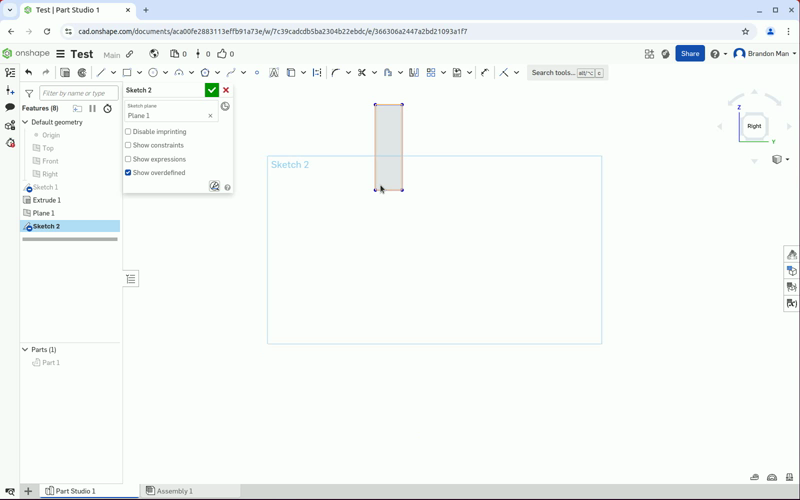
scroll(-6)
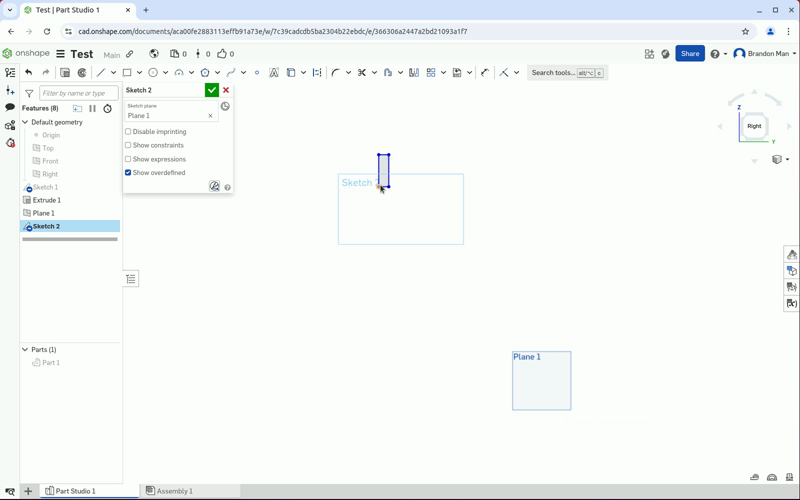
scroll(-6)
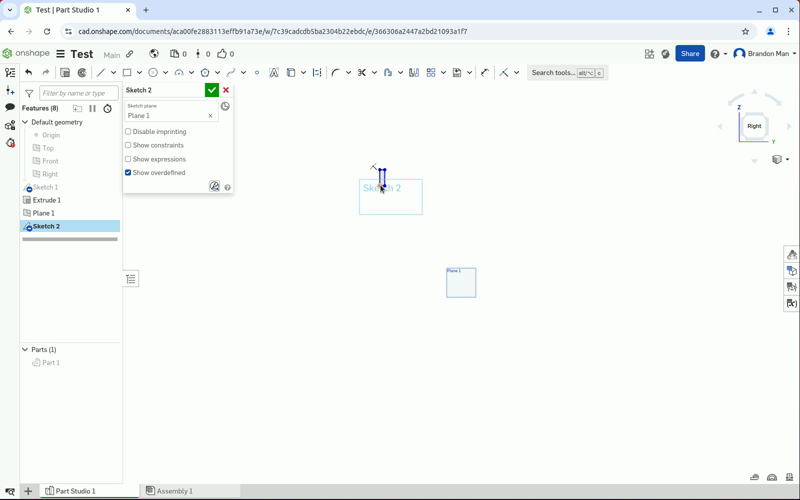
mouse_move(73, 352)
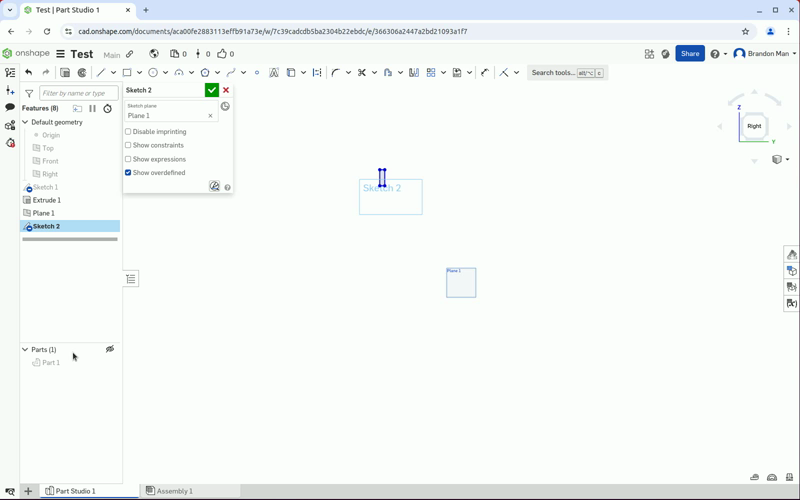
key(shift+y)
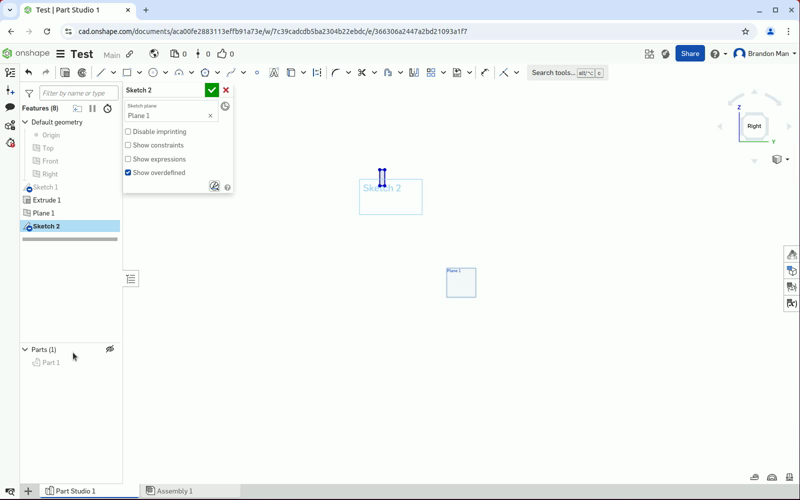
key(shift+e)
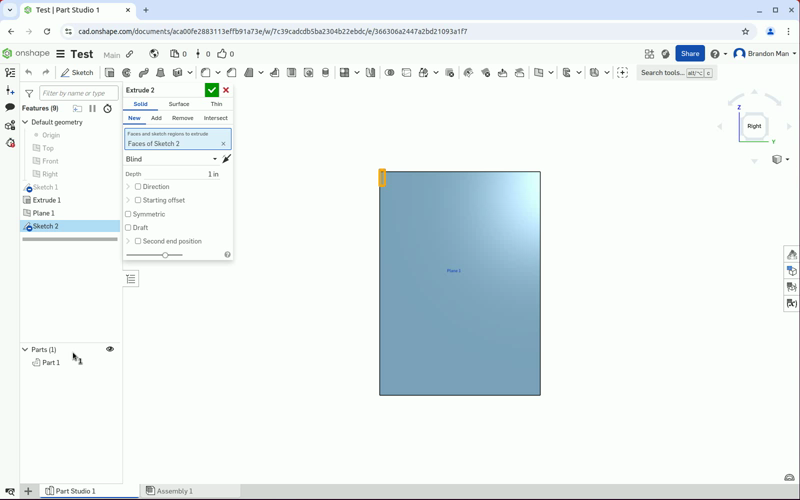
mouse_move(143, 106)
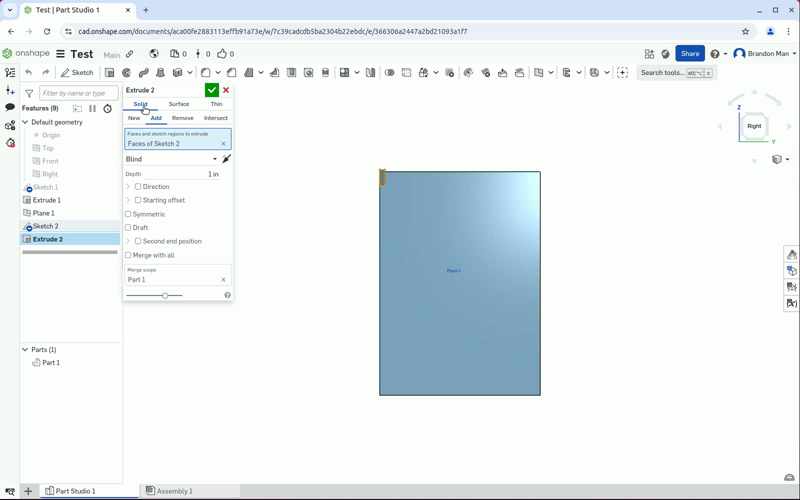
click(143, 106)
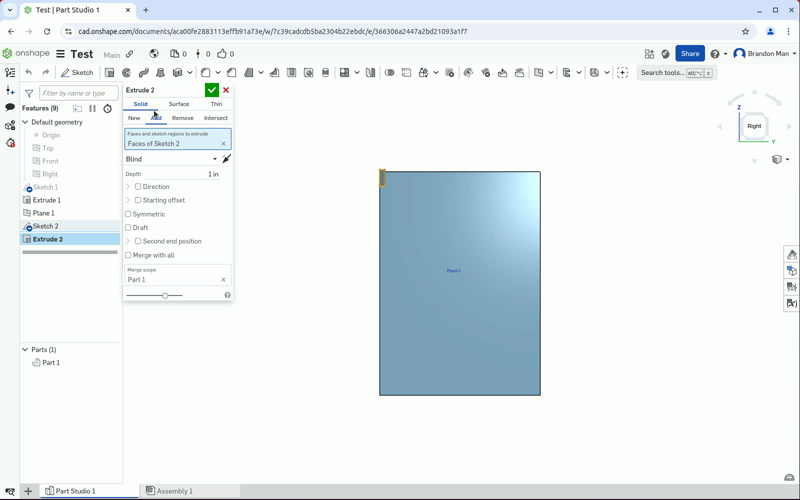
mouse_move(186, 120)
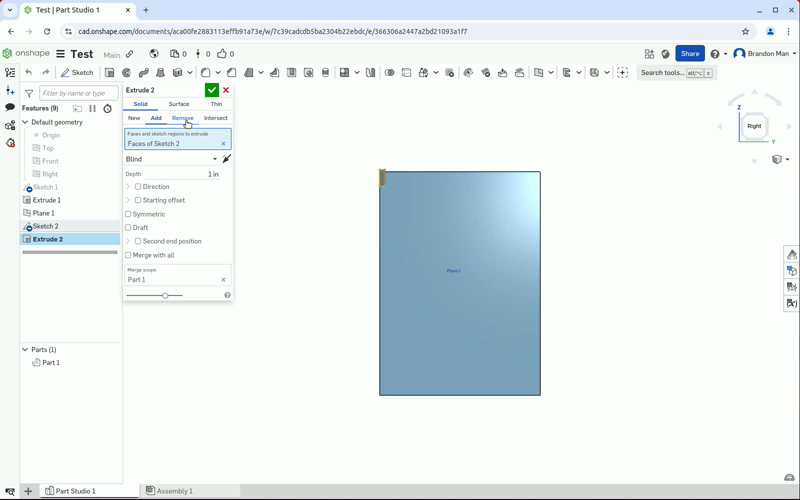
click(186, 120)
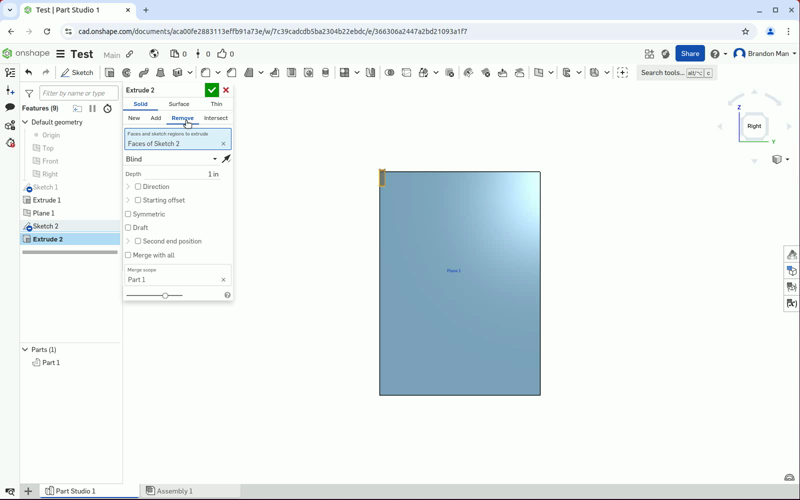
key(tab, 4)
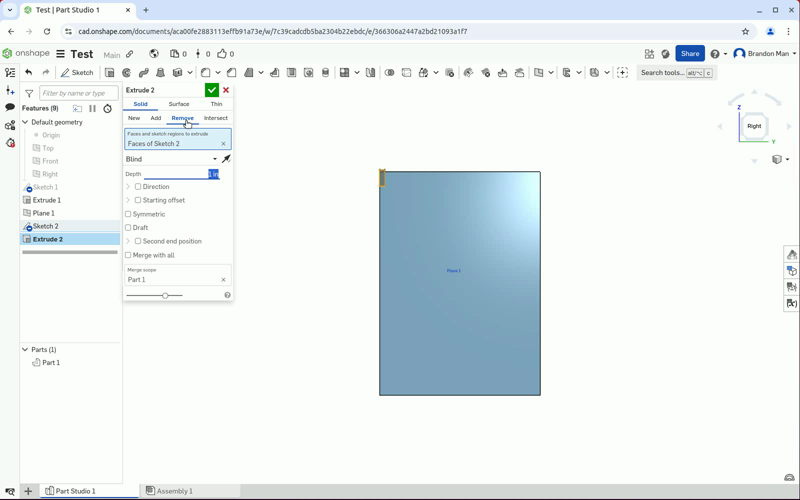
text(0.963)
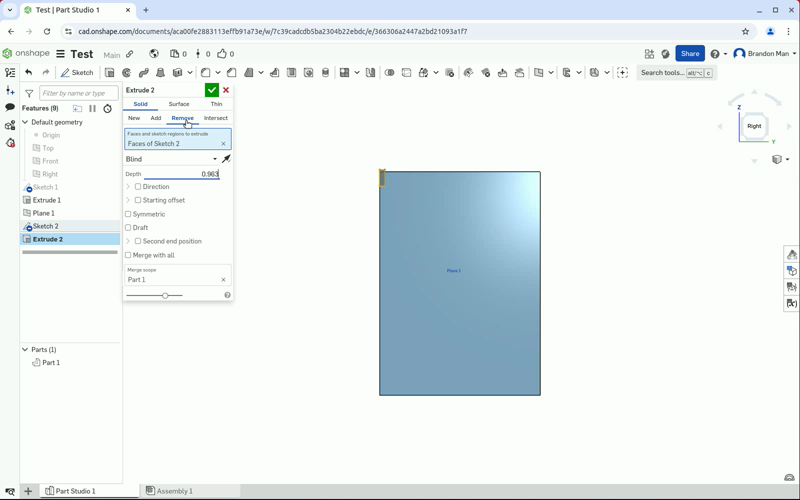
key(tab, 6)
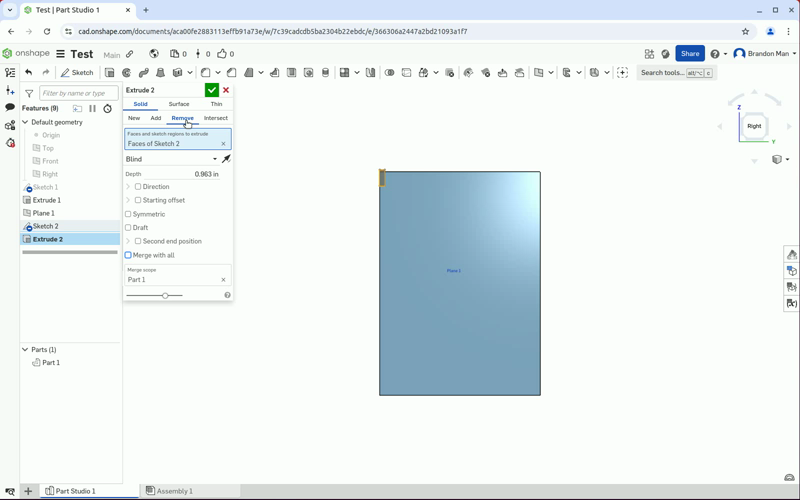
key(space)
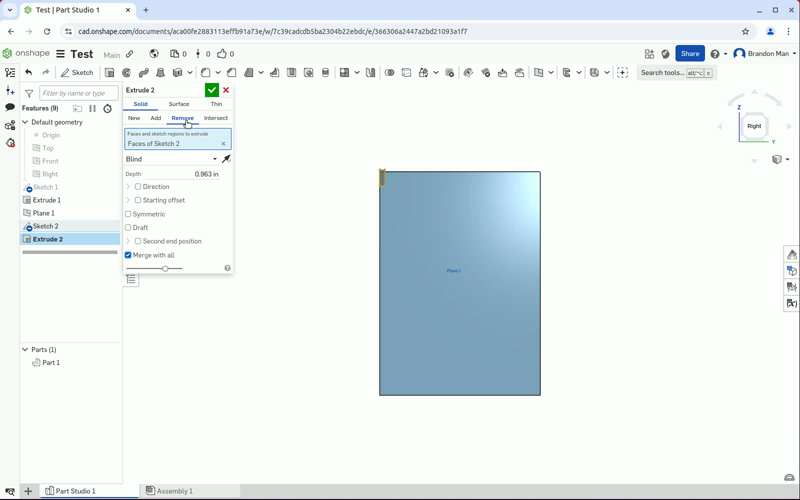
key(enter)
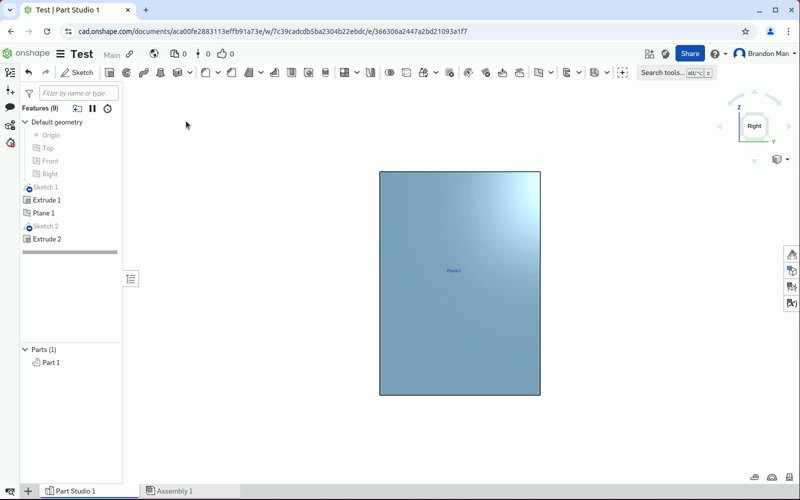
key(shift+h)
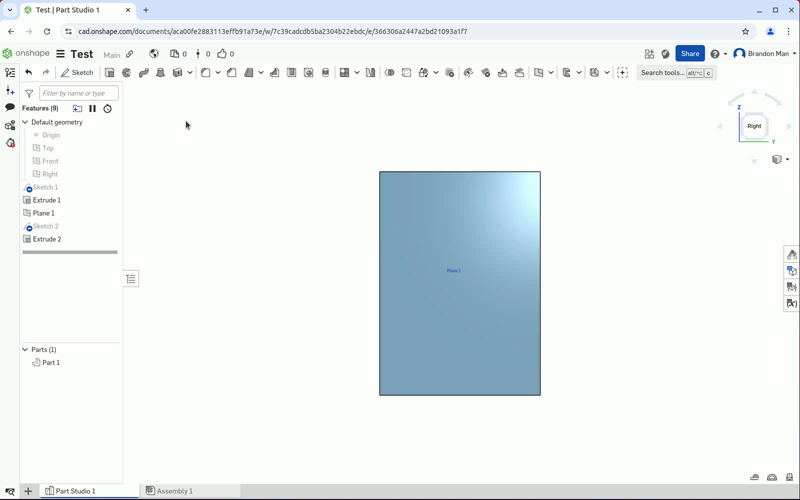
key(shift+h)
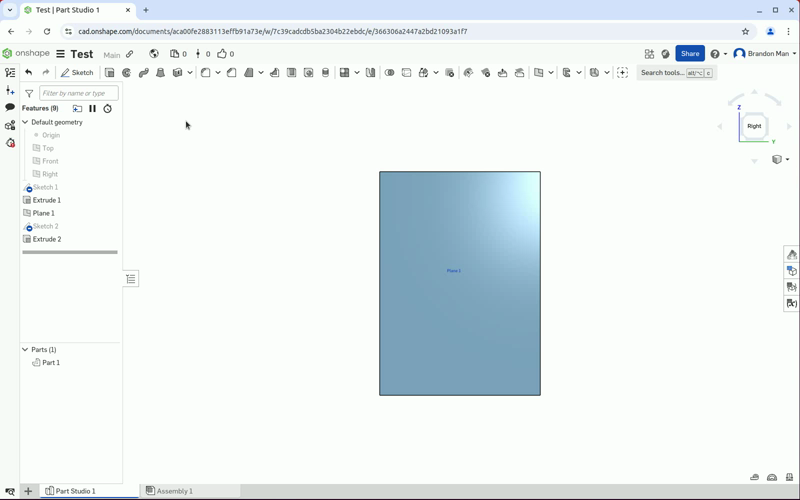
mouse_move(73, 189)
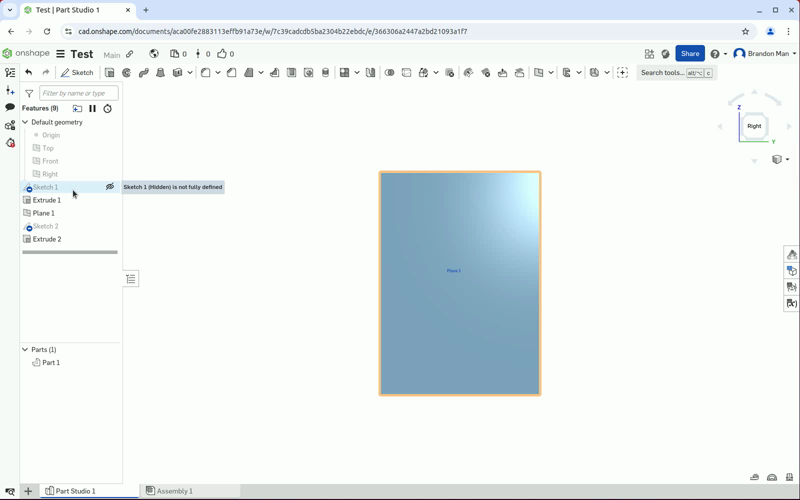
click(73, 189)
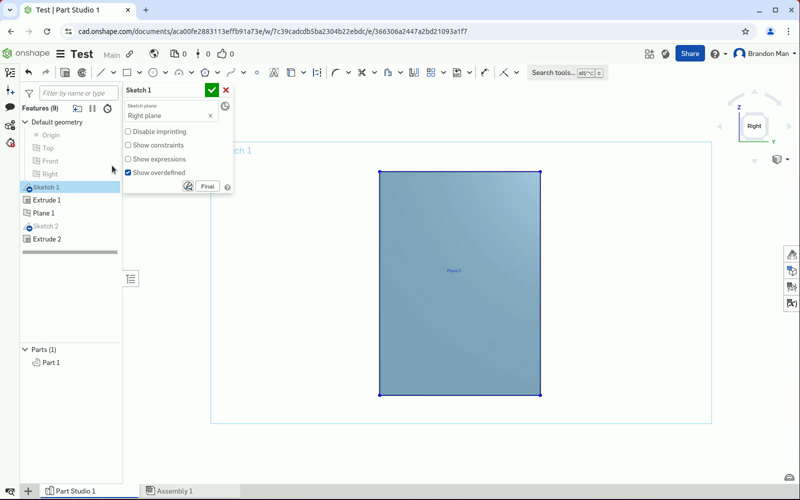
mouse_move(229, 92)
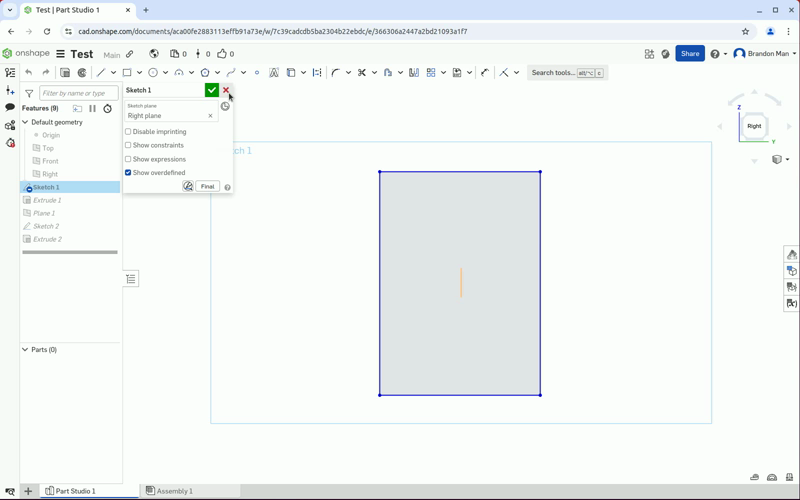
click(229, 92)
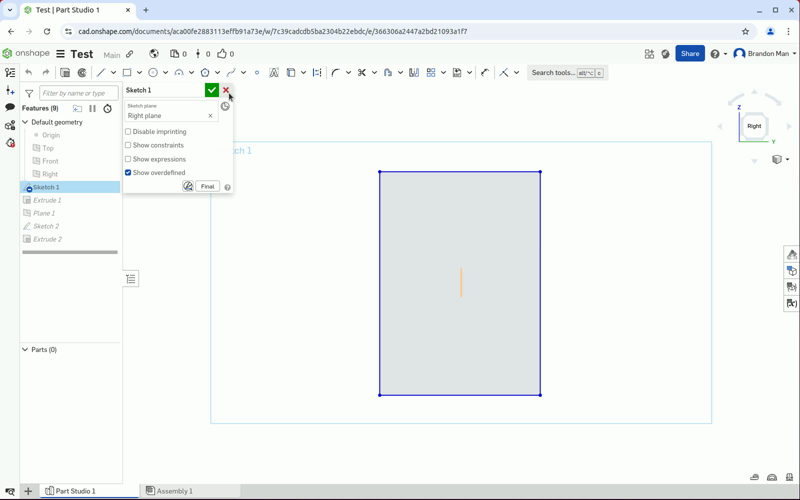
key(shift+s)
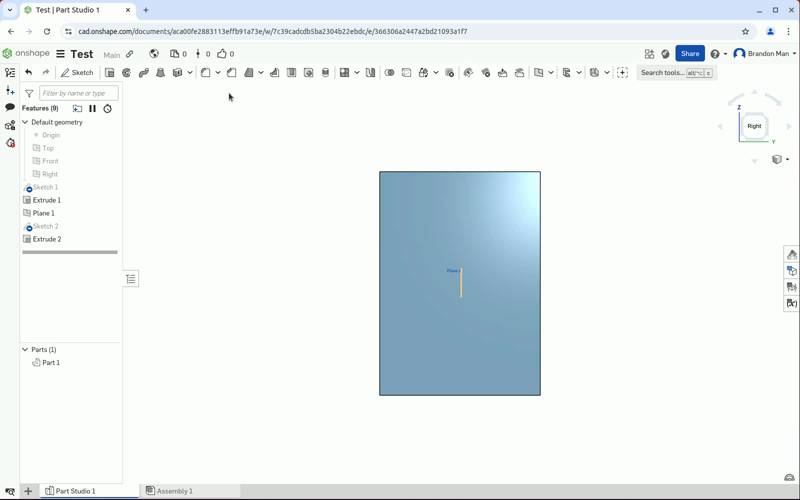
mouse_move(73, 215)
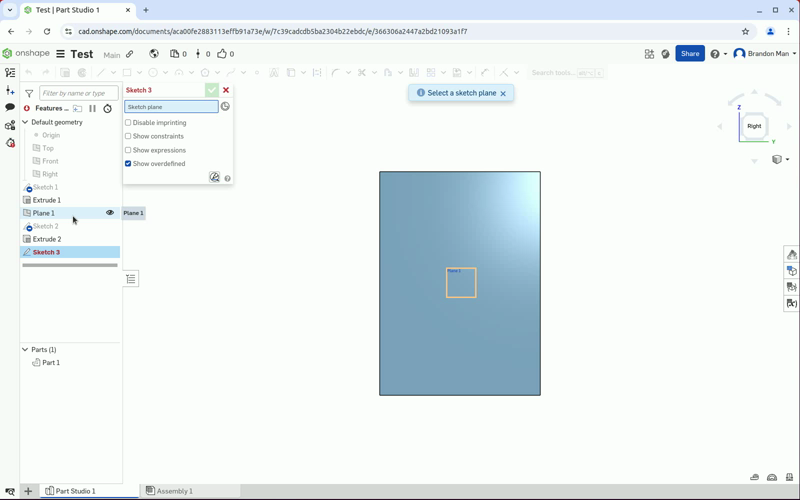
click(73, 215)
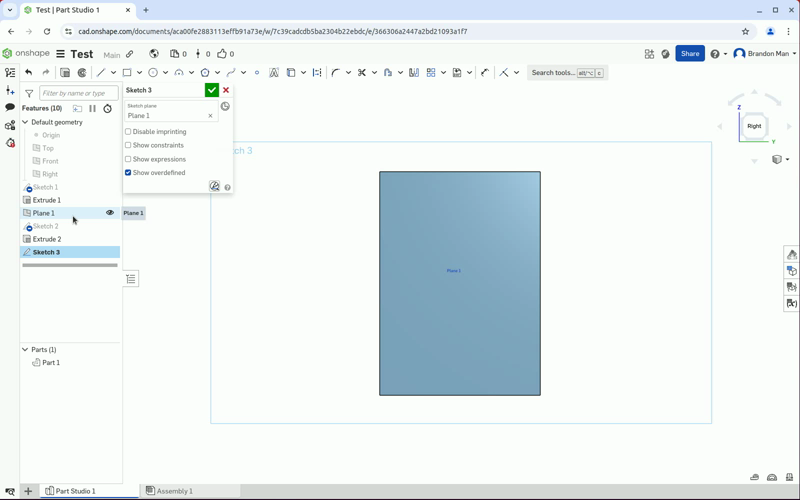
mouse_move(73, 352)
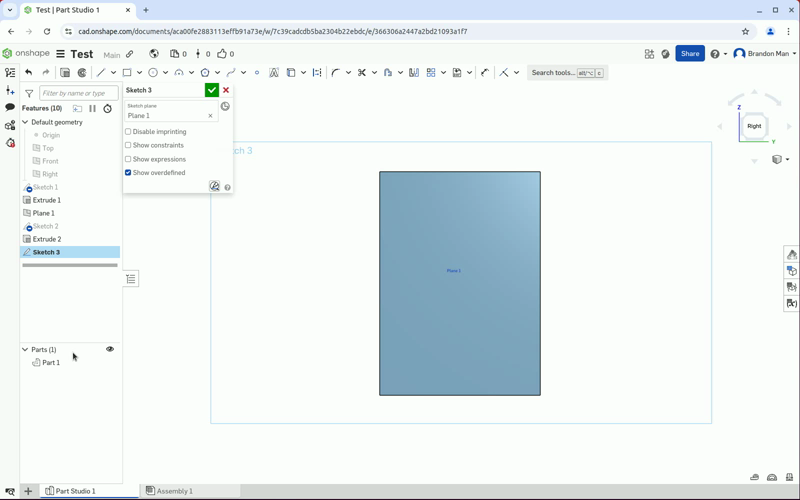
key(y)
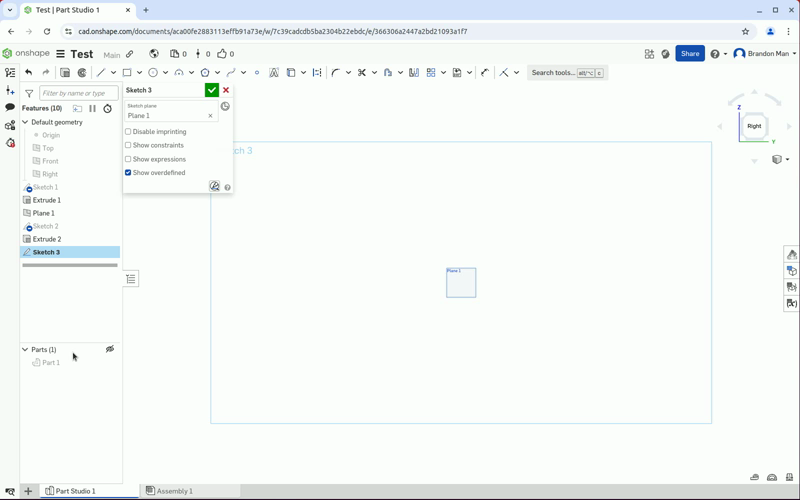
key(l)
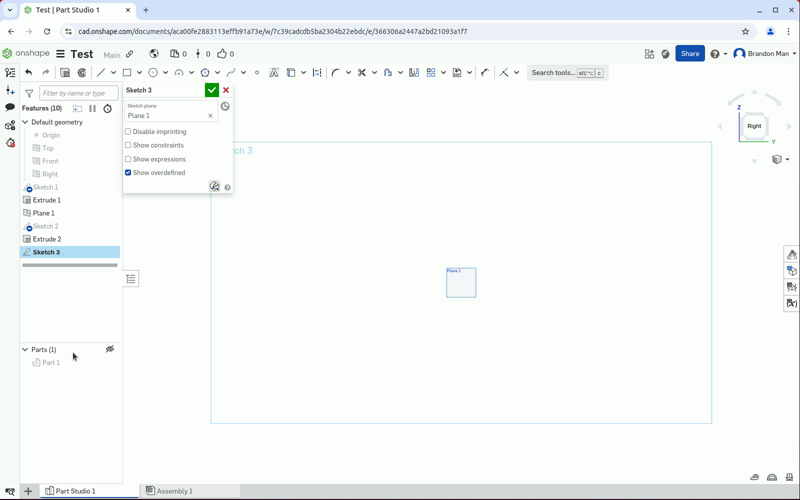
key_down(shift)
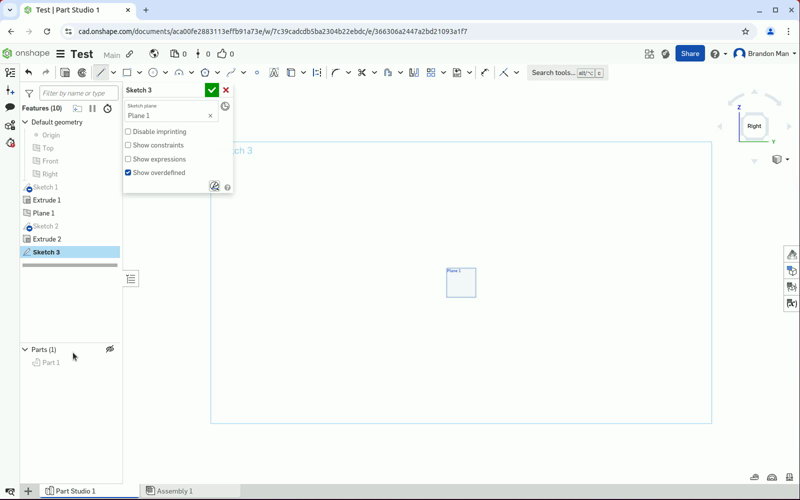
mouse_move(405, 180)
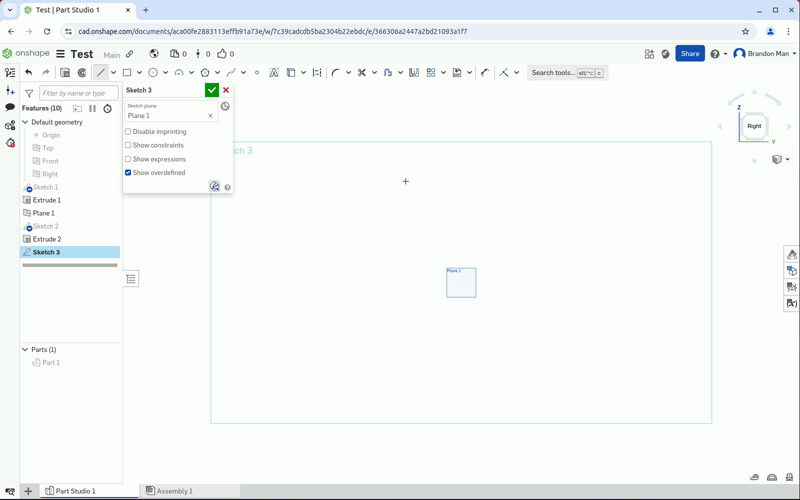
click(405, 180)
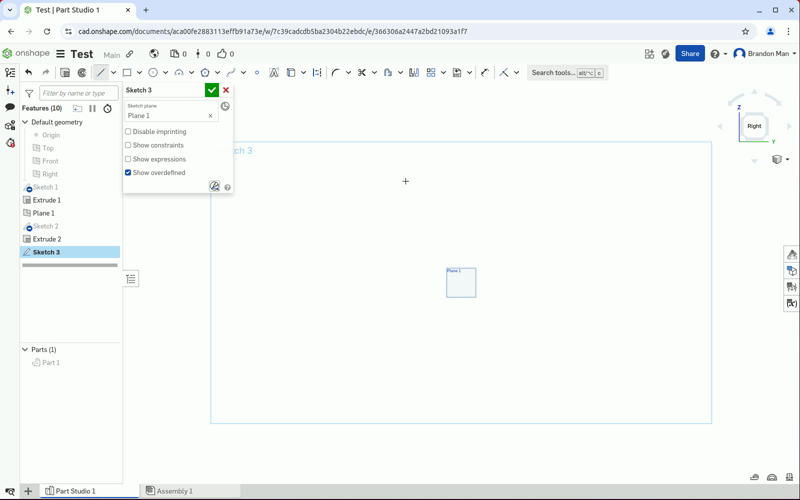
key_up(shift)
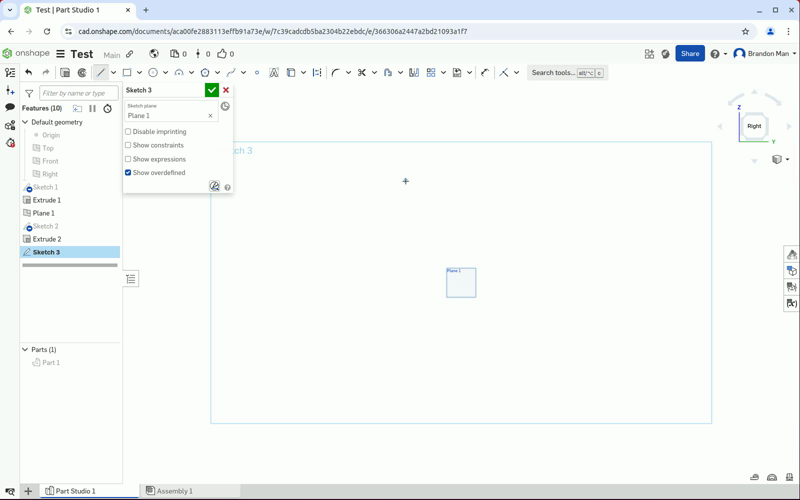
key_down(shift)
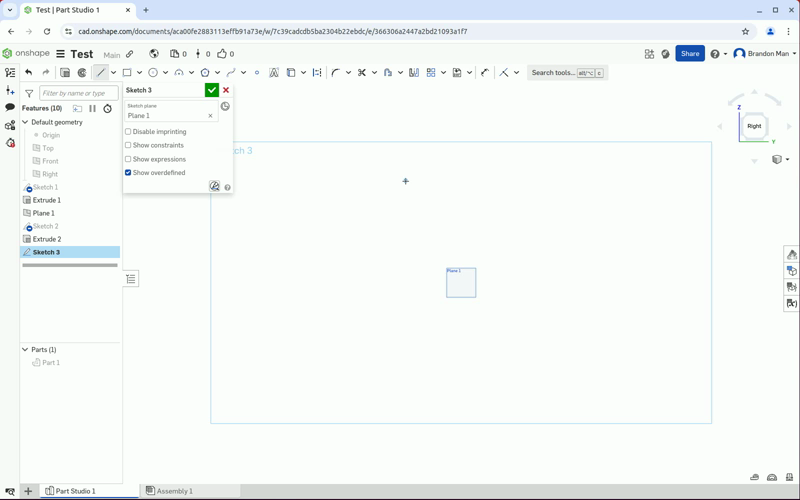
mouse_move(514, 180)
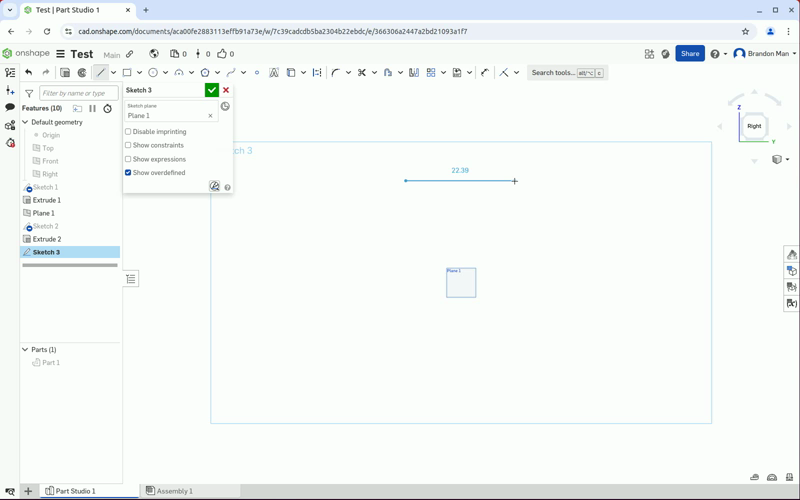
click(514, 180)
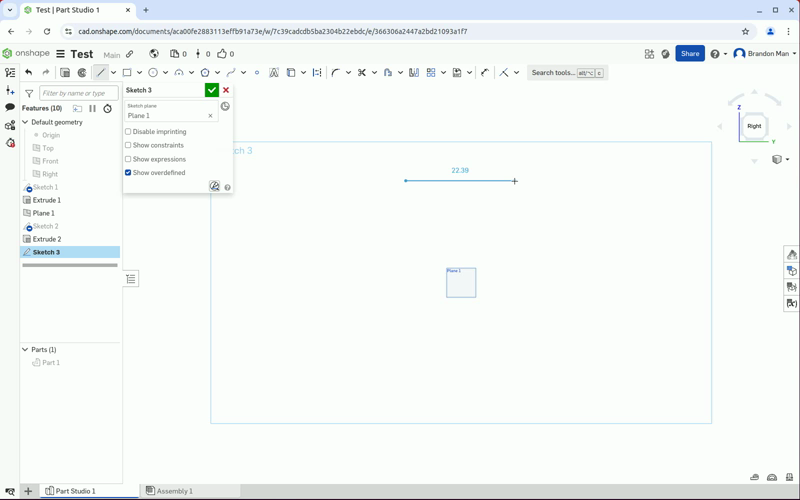
key_up(shift)
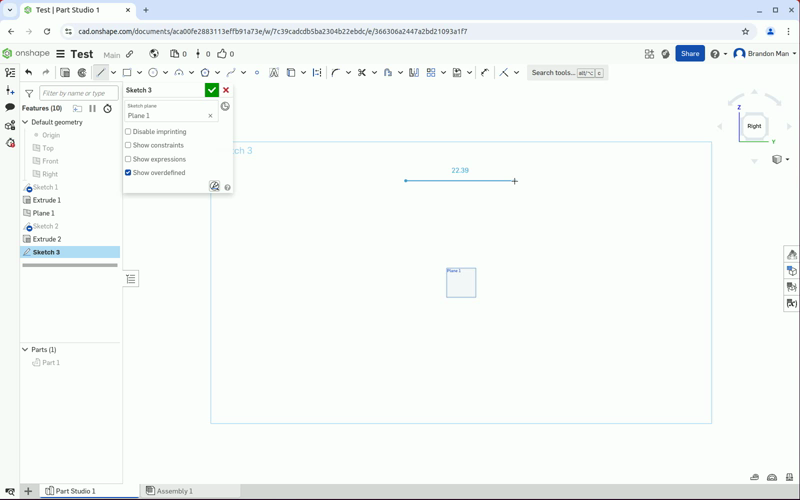
key_down(shift)
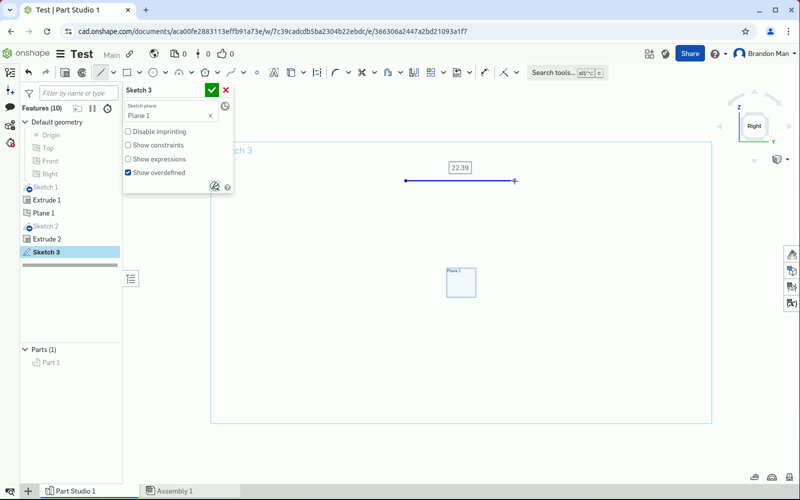
mouse_move(544, 180)
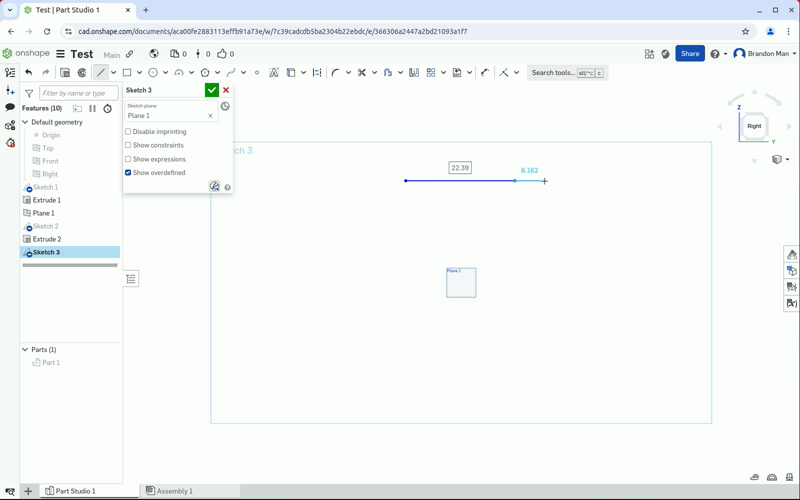
mouse_move(514, 170)
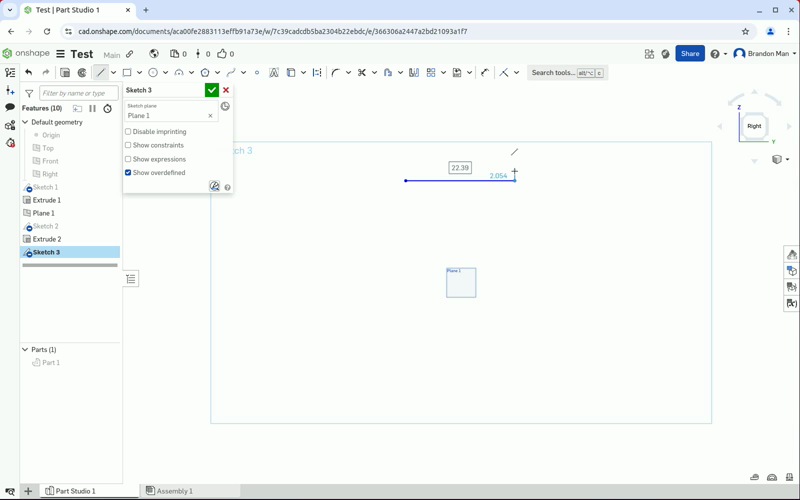
click(514, 170)
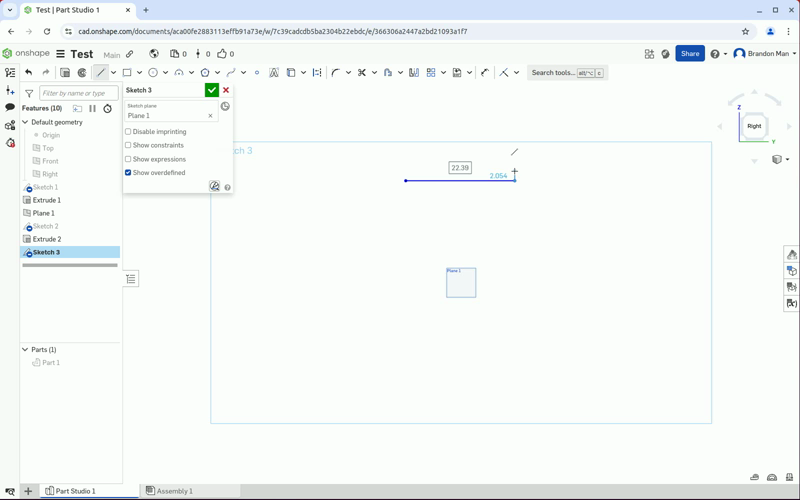
key_up(shift)
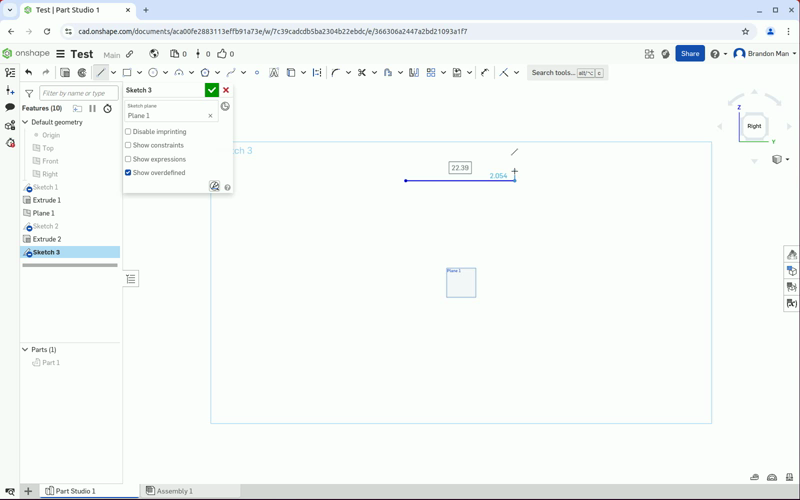
key_down(shift)
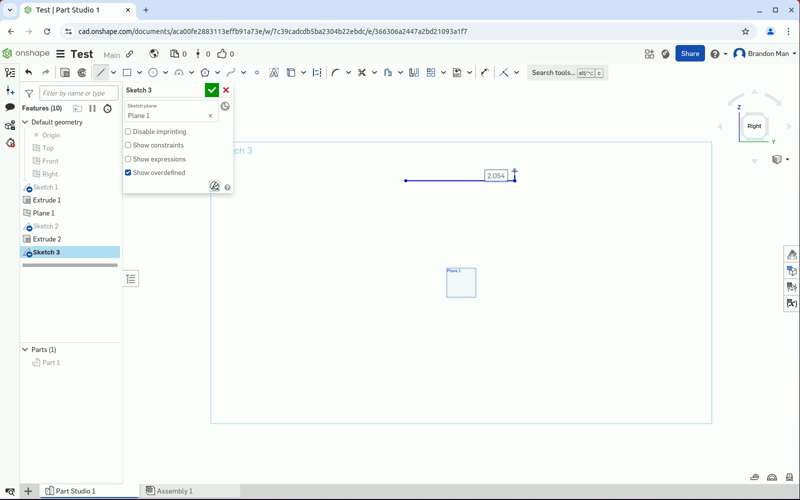
mouse_move(405, 170)
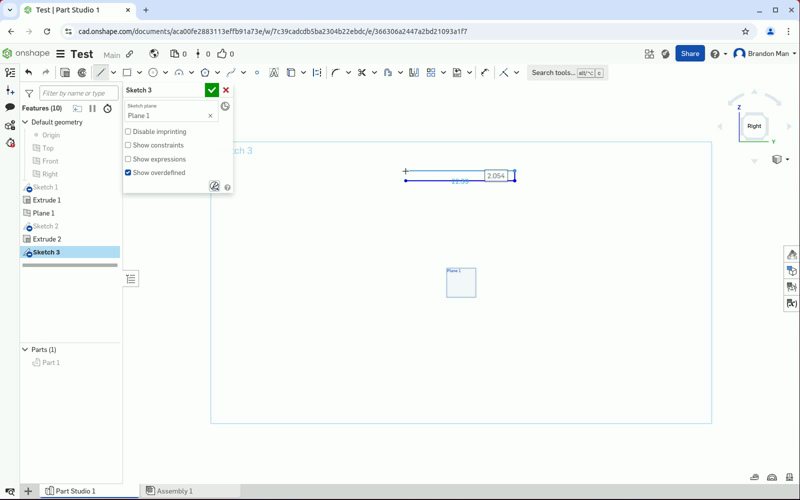
click(405, 170)
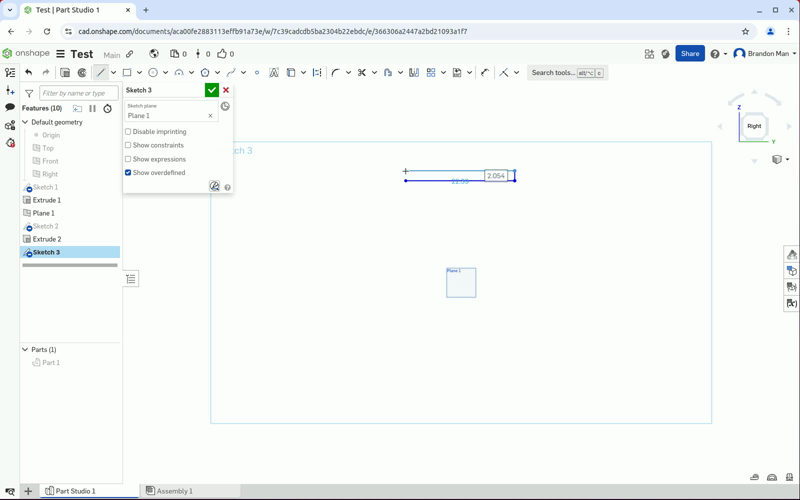
key_up(shift)
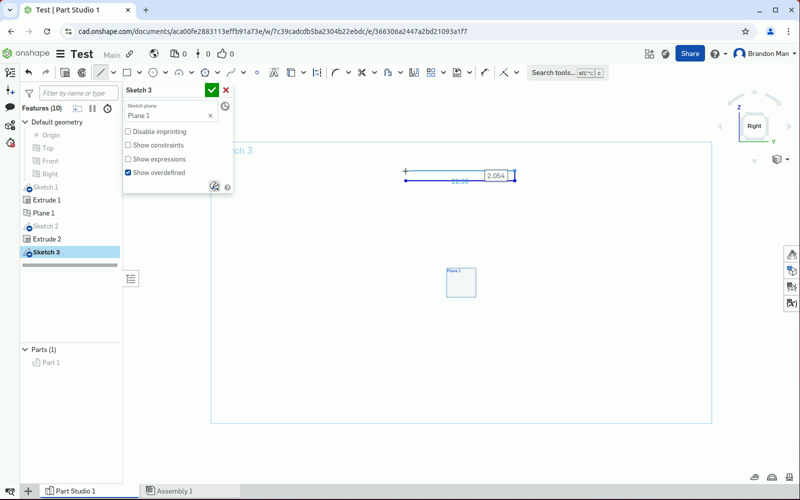
mouse_move(435, 170)
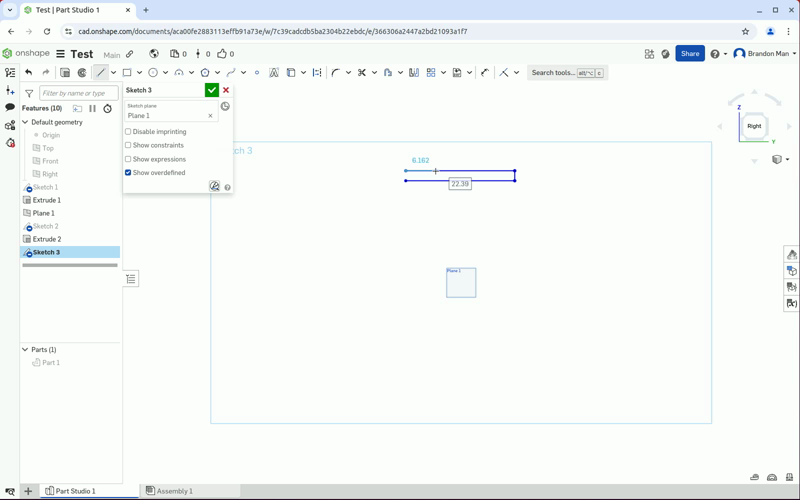
key_down(shift)
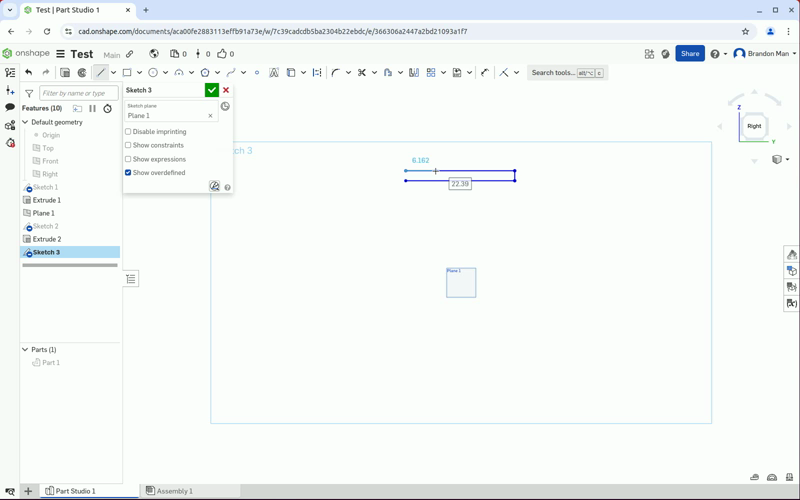
mouse_move(405, 180)
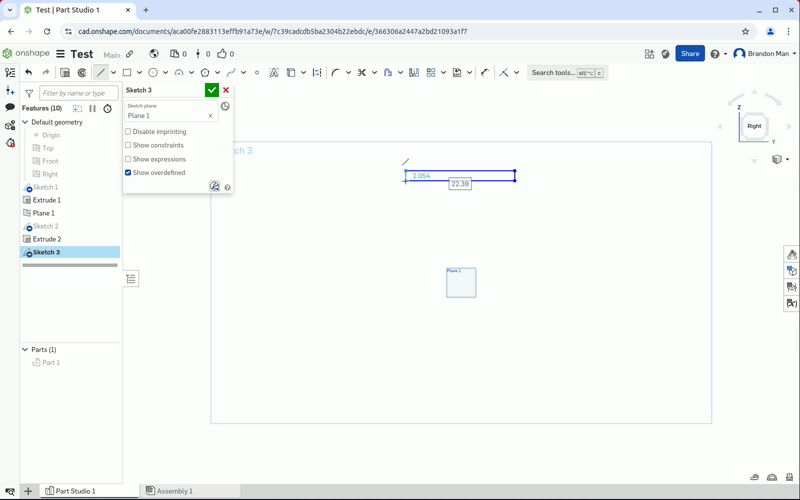
key_up(shift)
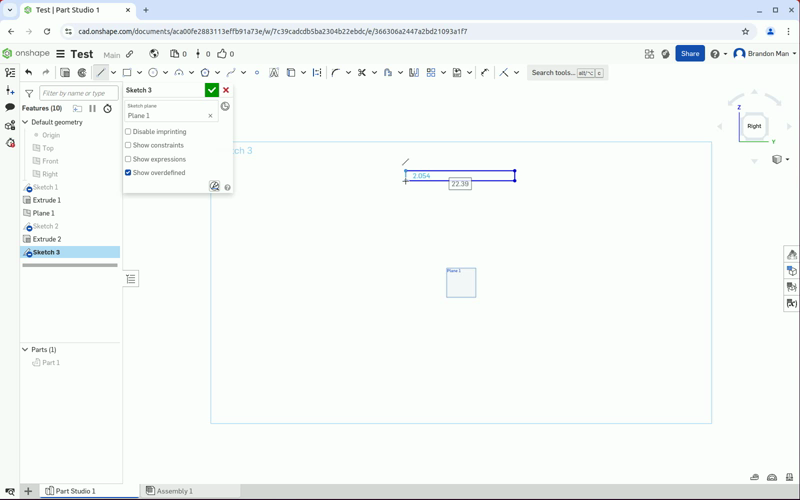
click(405, 180)
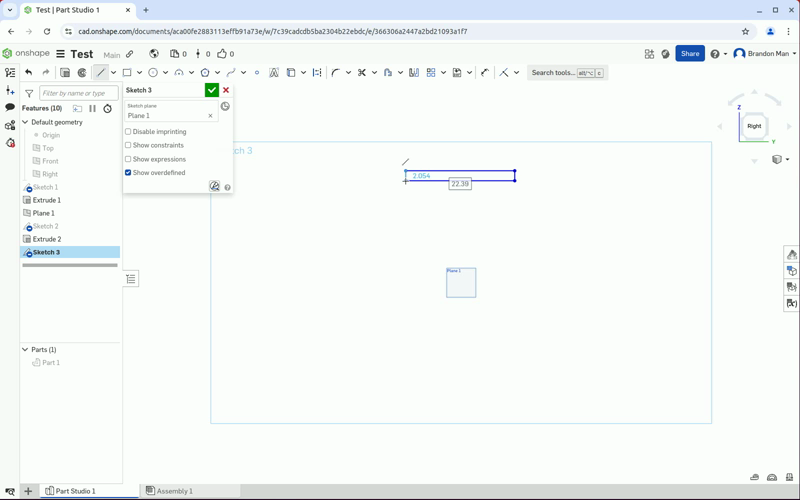
key(esc)
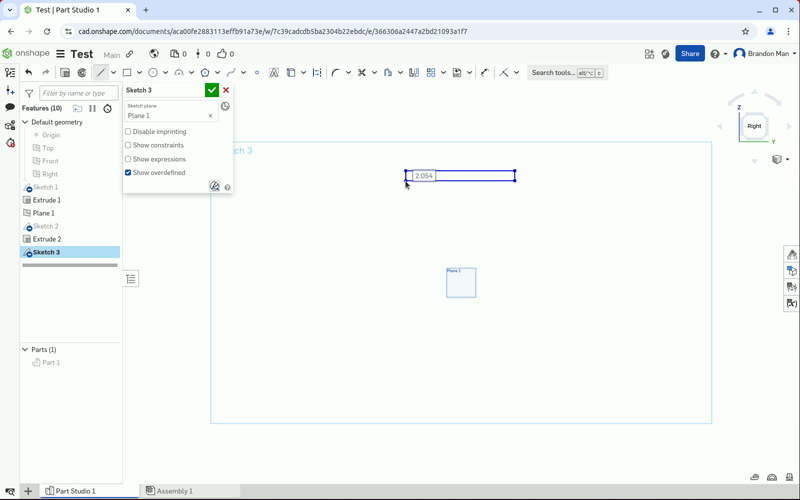
mouse_move(503, 175)
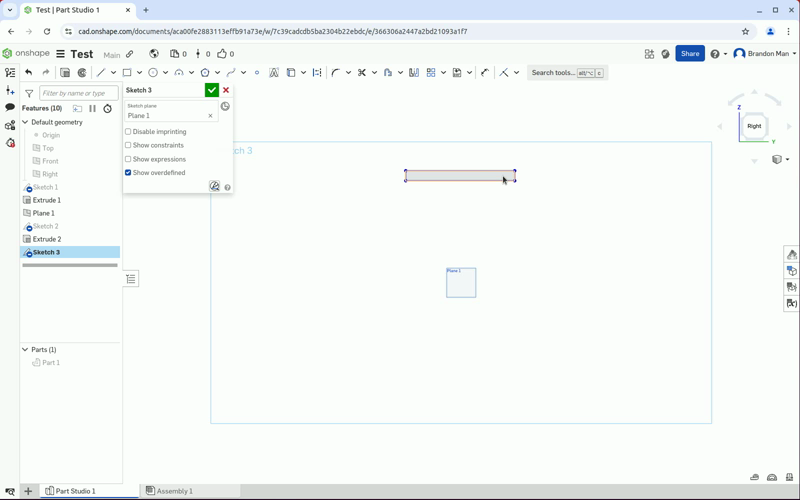
scroll(6)
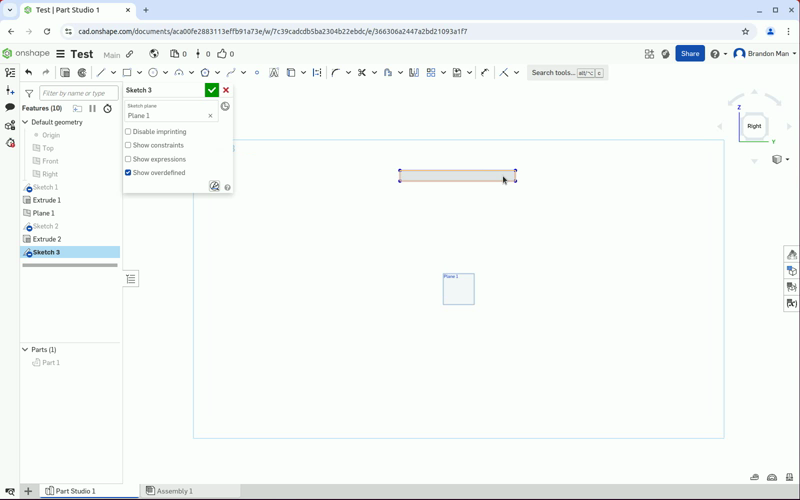
scroll(6)
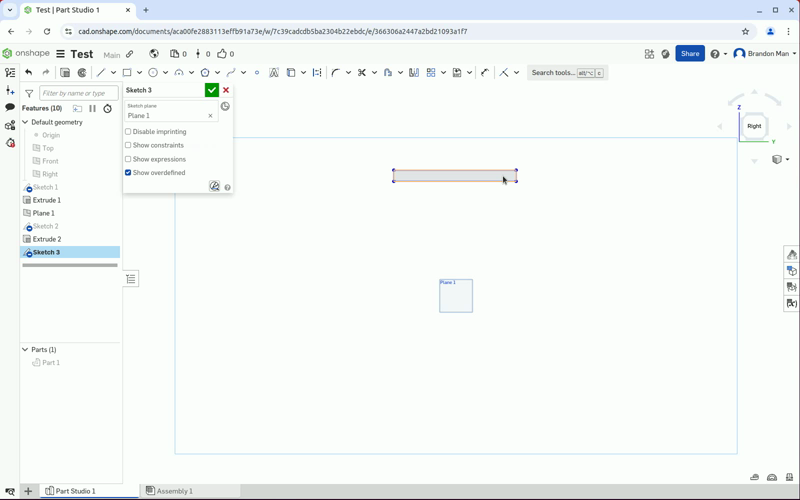
scroll(6)
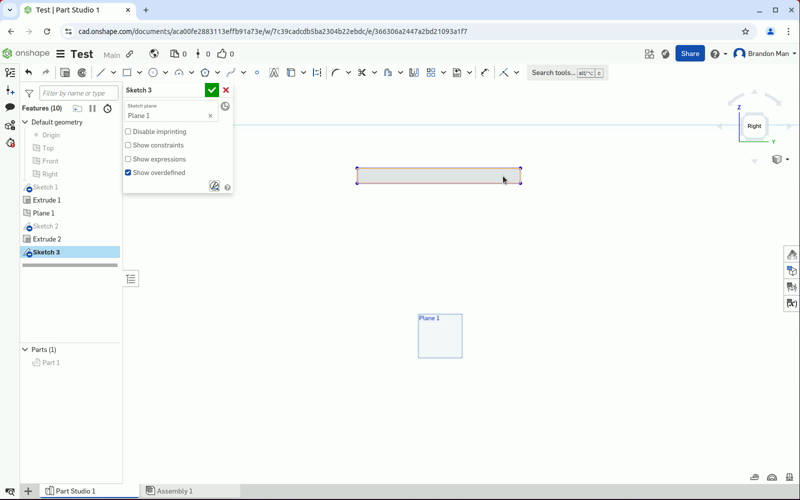
scroll(6)
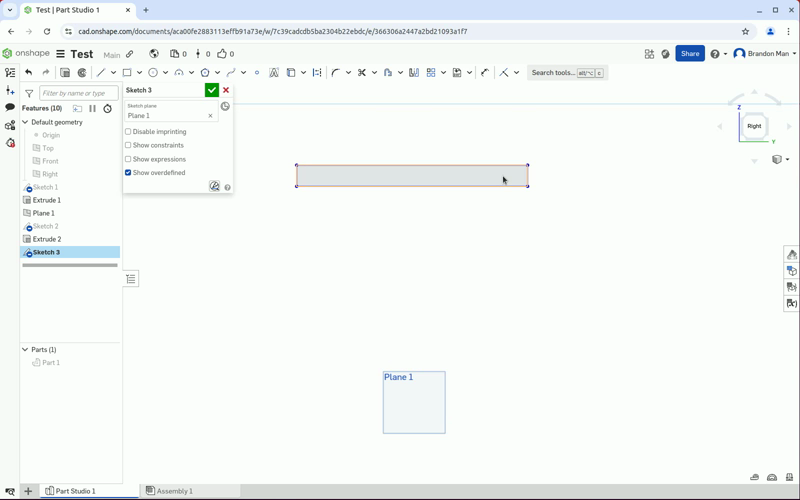
scroll(6)
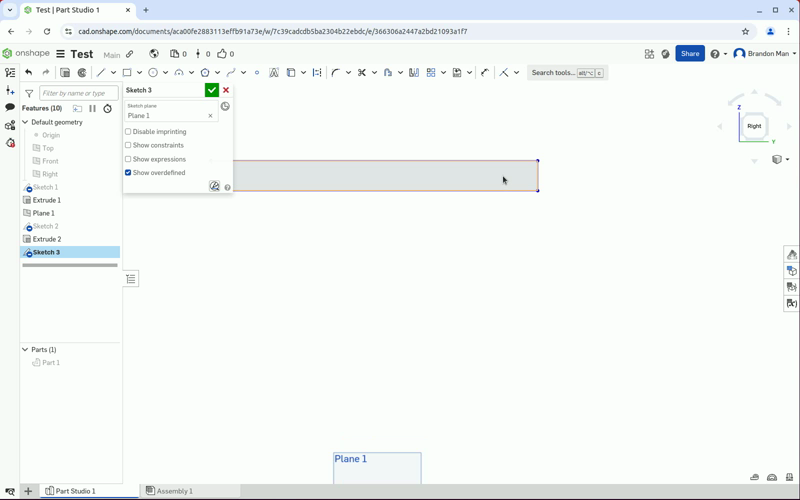
scroll(6)
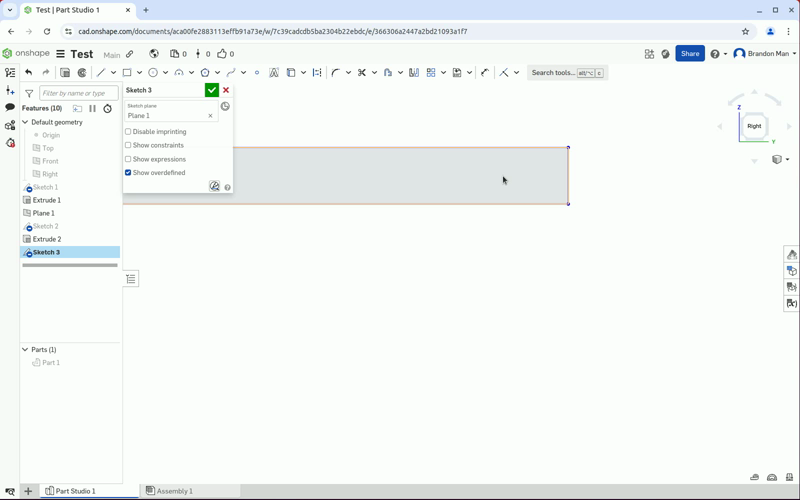
scroll(6)
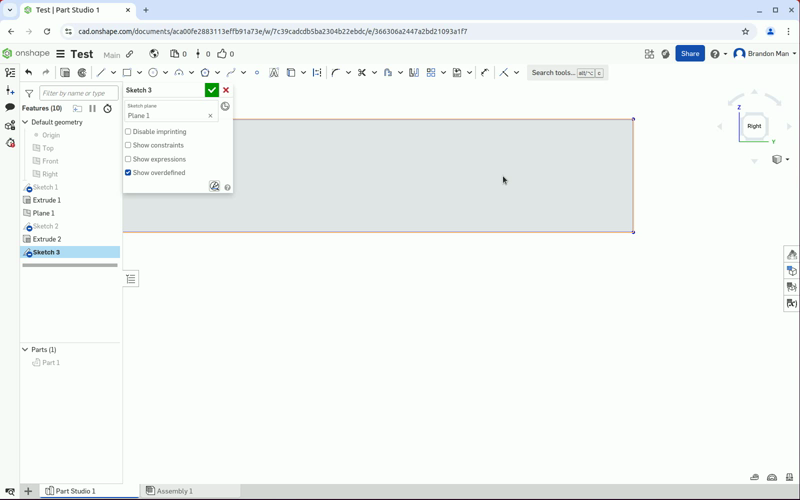
click(503, 175)
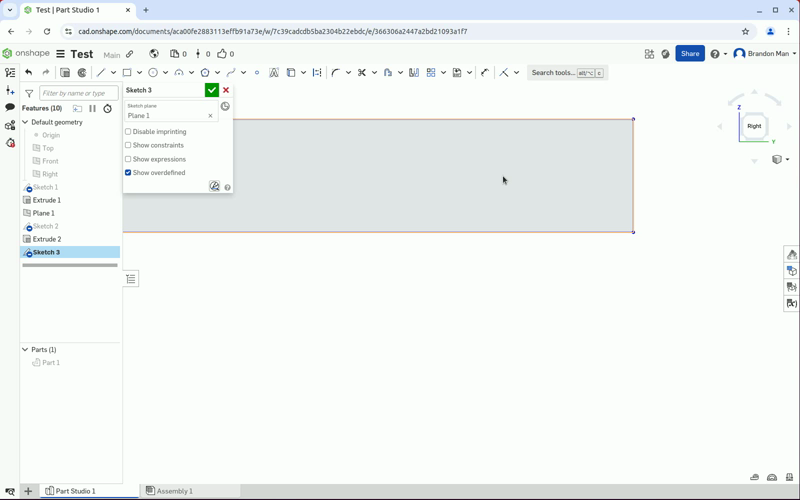
scroll(-6)
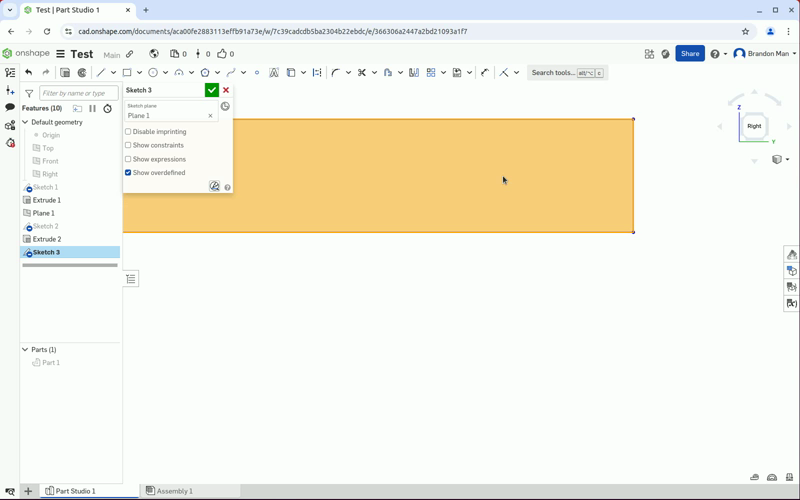
scroll(-6)
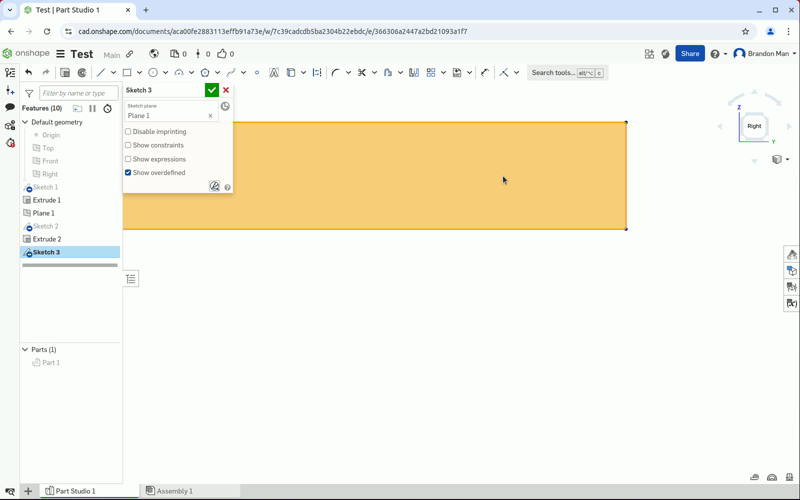
scroll(-6)
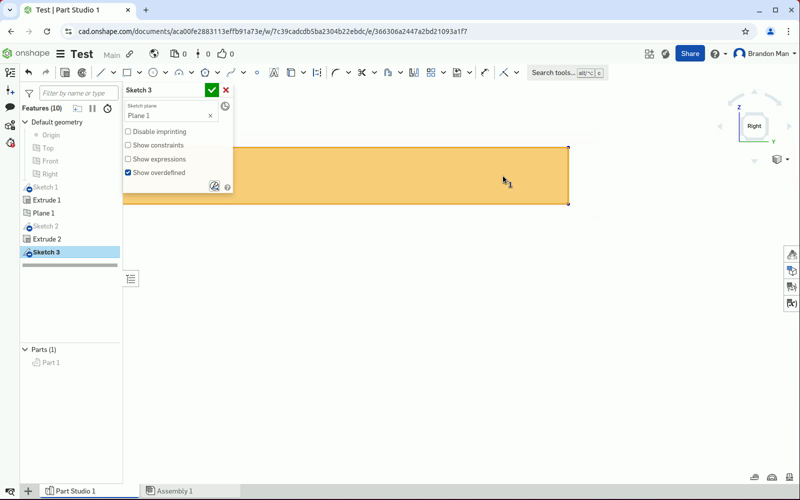
scroll(-6)
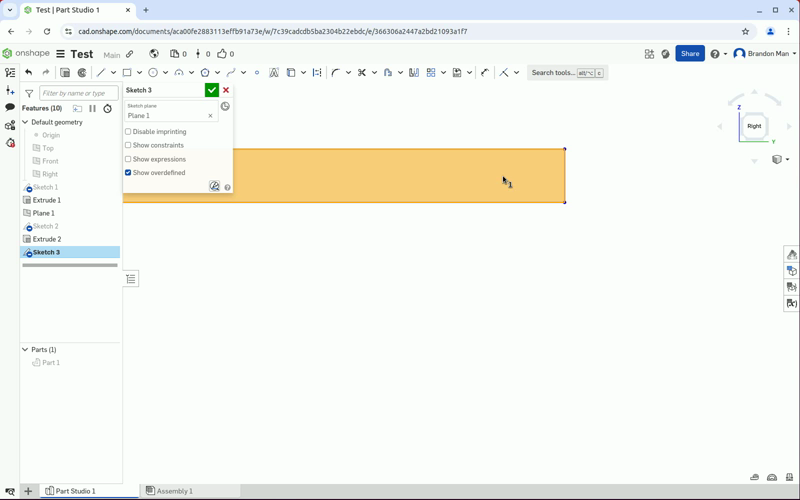
scroll(-6)
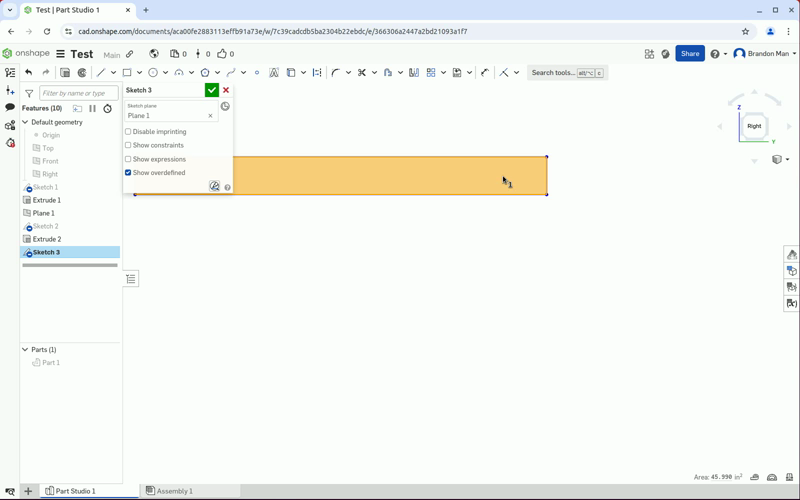
scroll(-6)
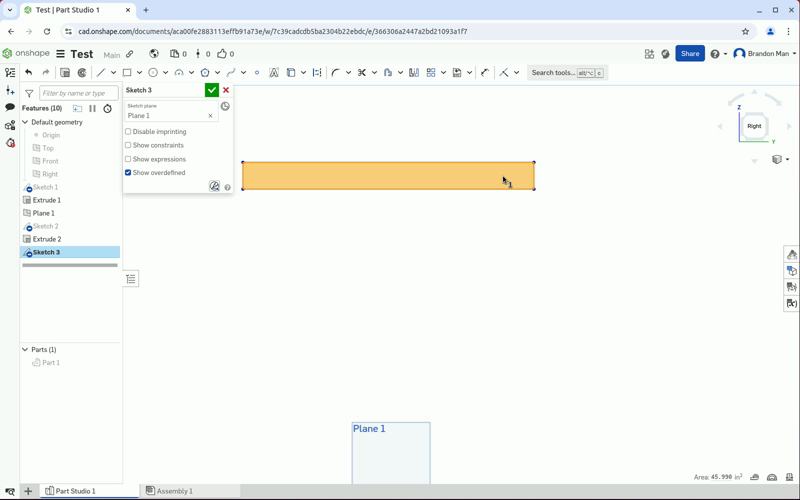
scroll(-6)
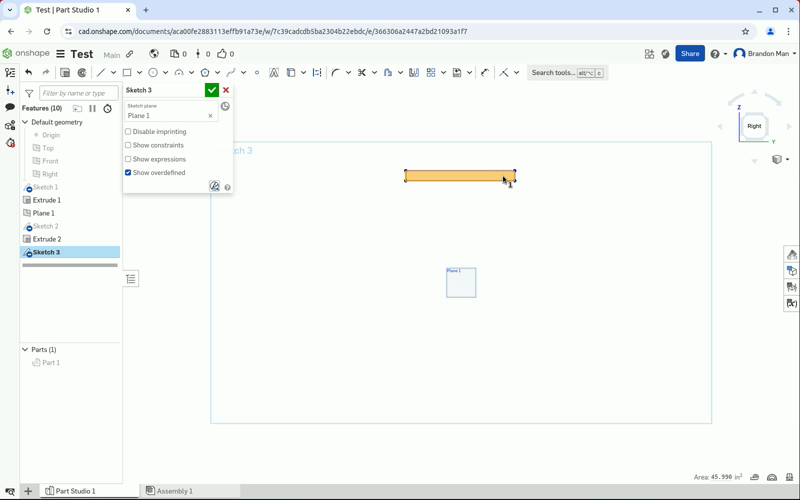
mouse_move(73, 352)
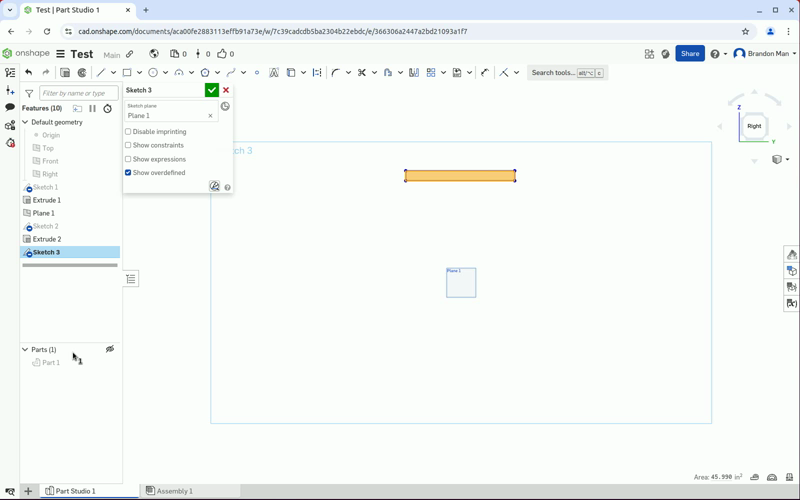
key(shift+y)
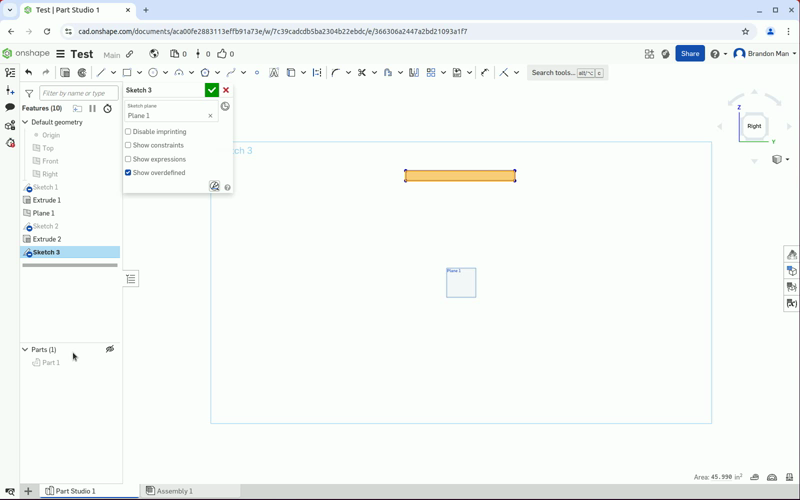
key(shift+e)
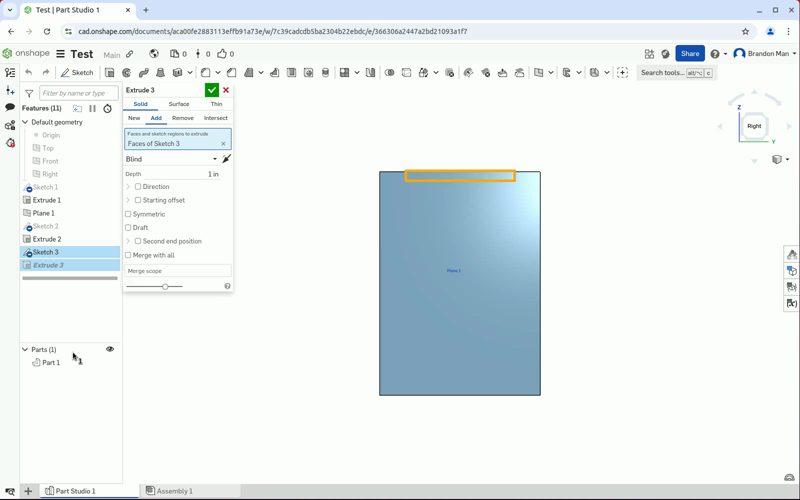
mouse_move(143, 106)
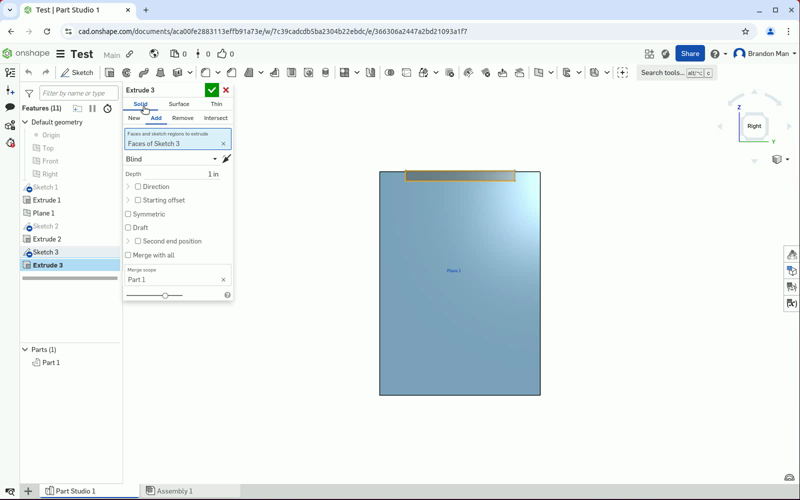
click(143, 106)
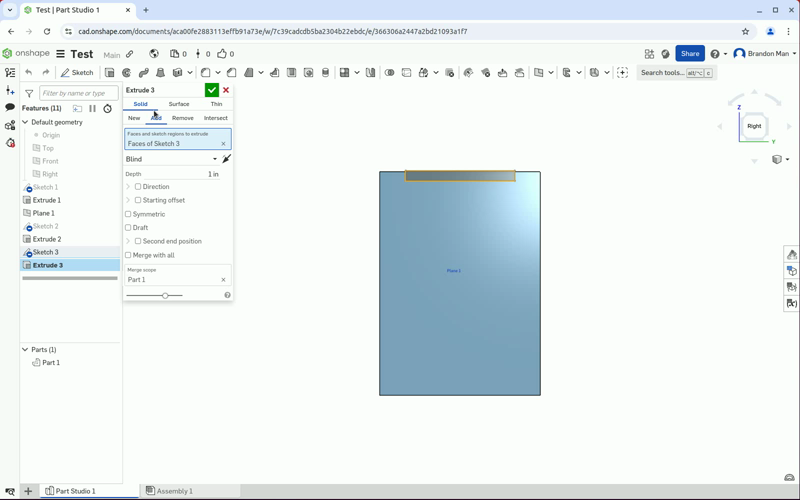
mouse_move(186, 120)
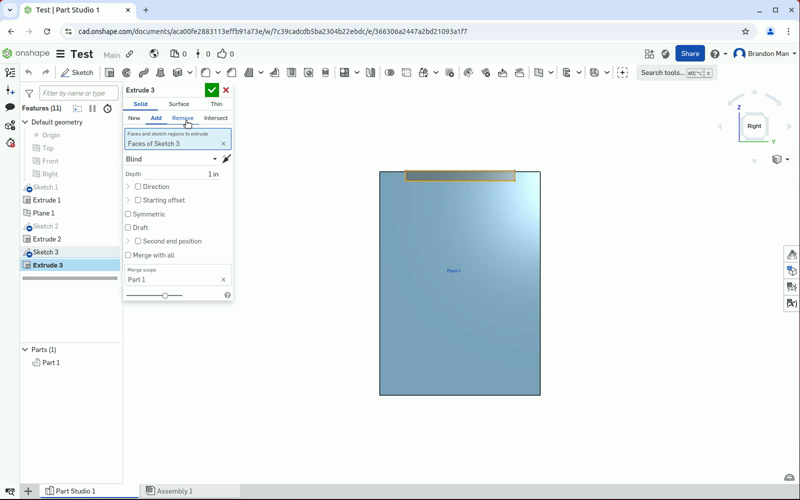
click(186, 120)
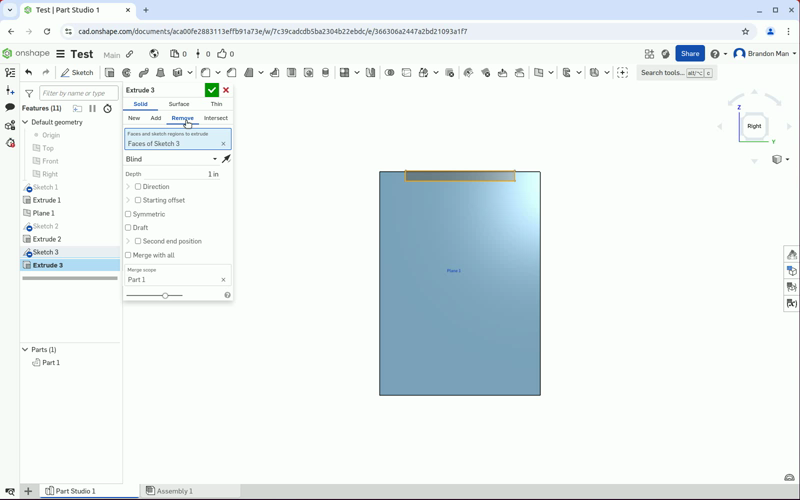
key(tab, 4)
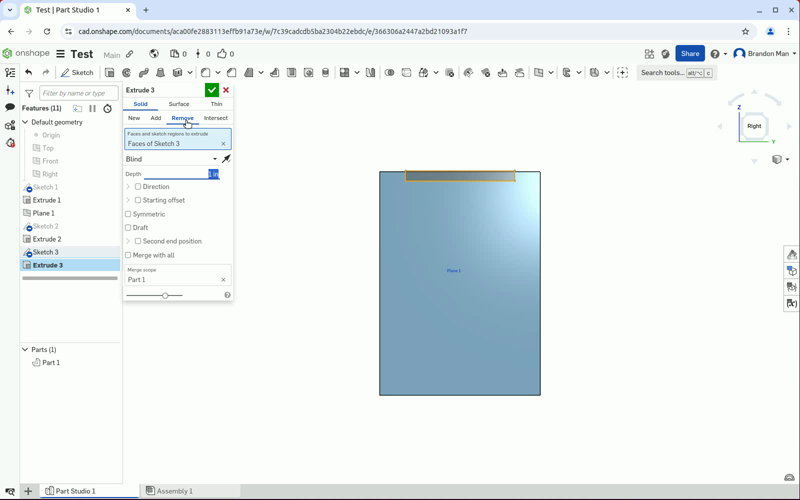
text(0.963)
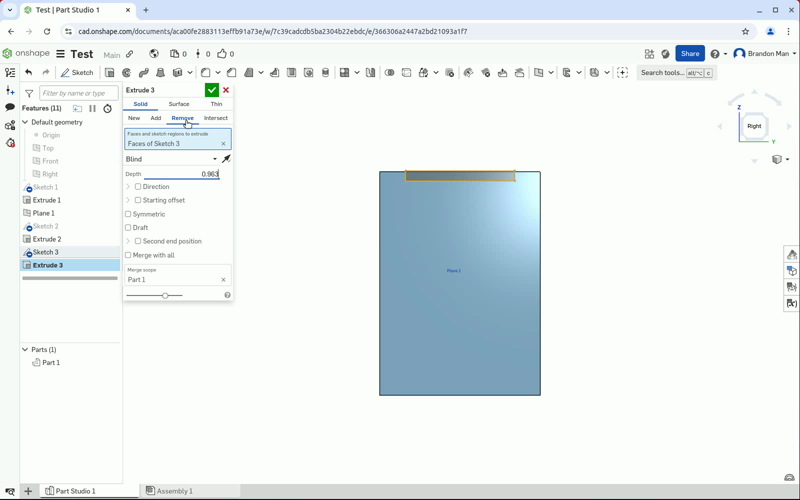
key(tab, 6)
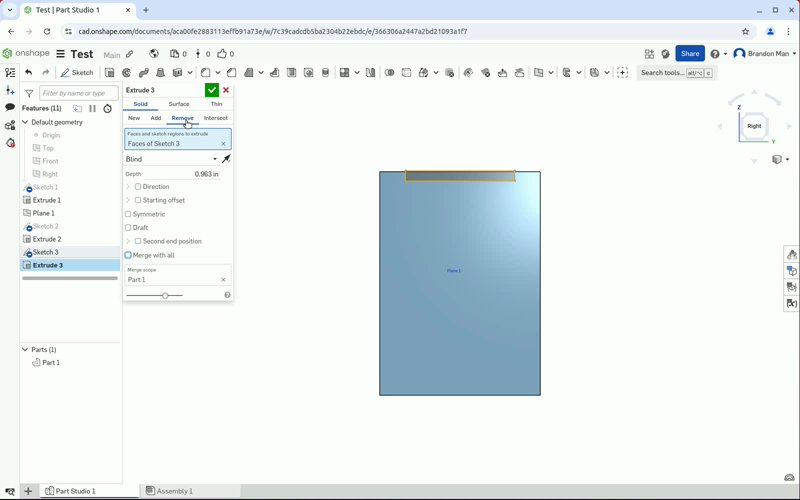
key(space)
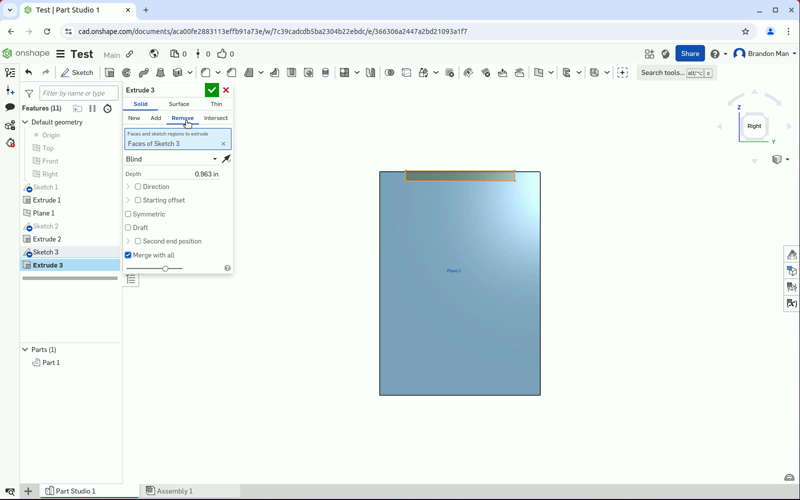
key(enter)
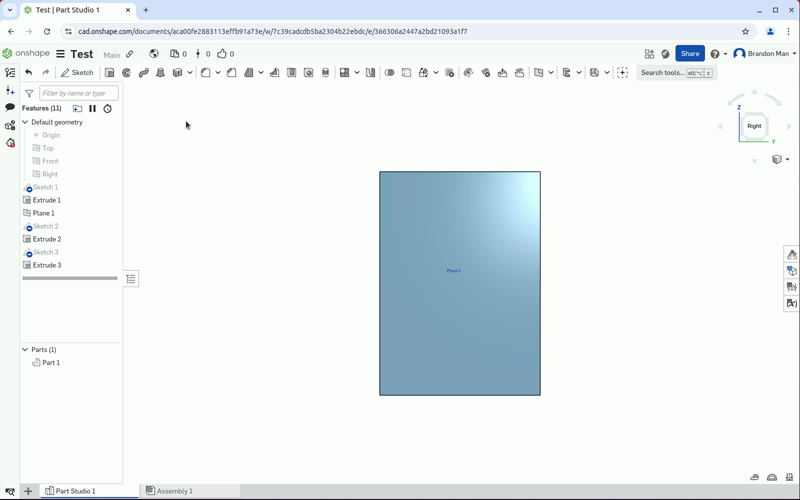
key(shift+h)
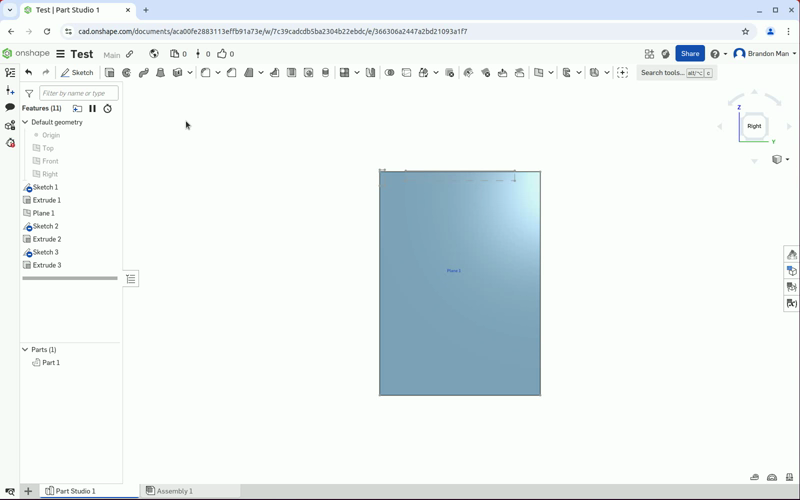
key(shift+h)
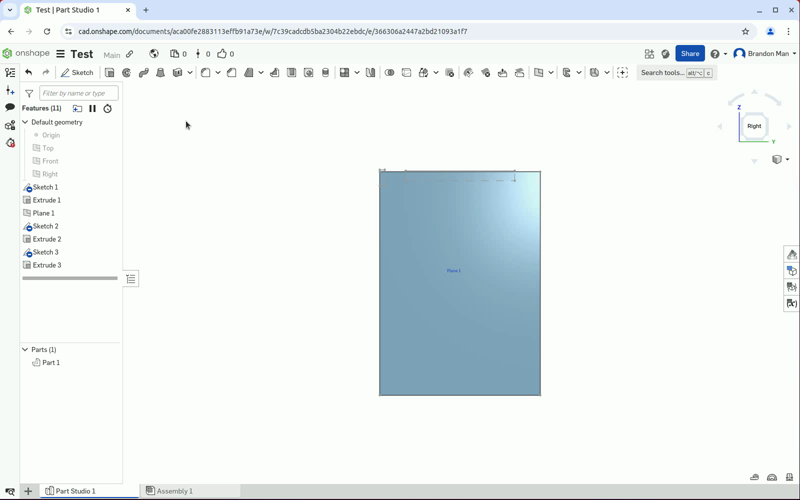
key(shift+7)
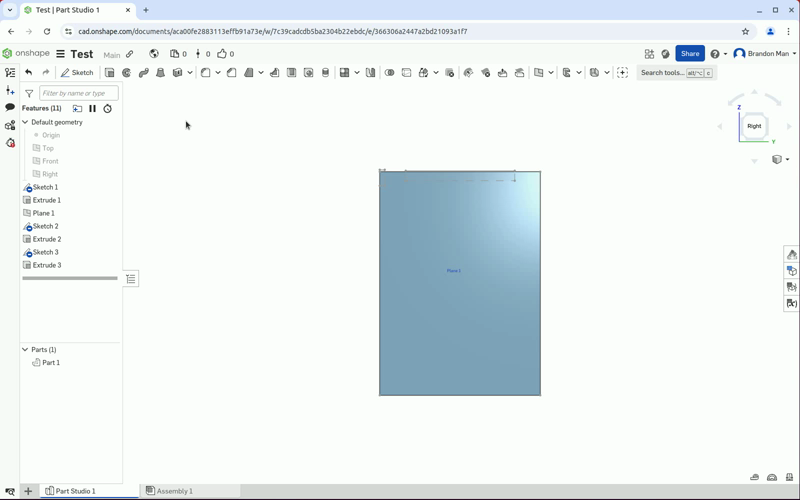
key(right, 2)
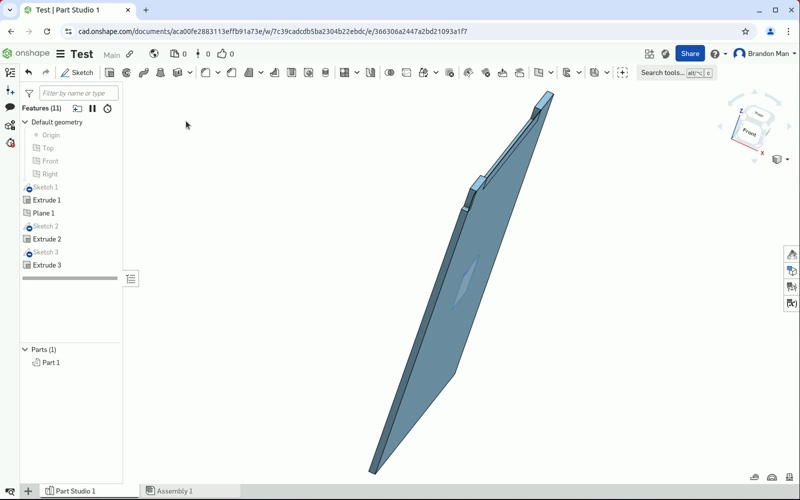
key(down, 2)
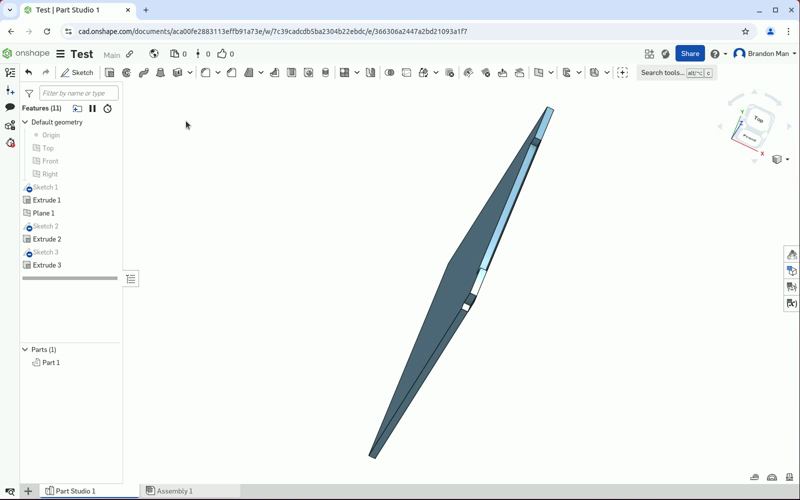
key(up, 2)
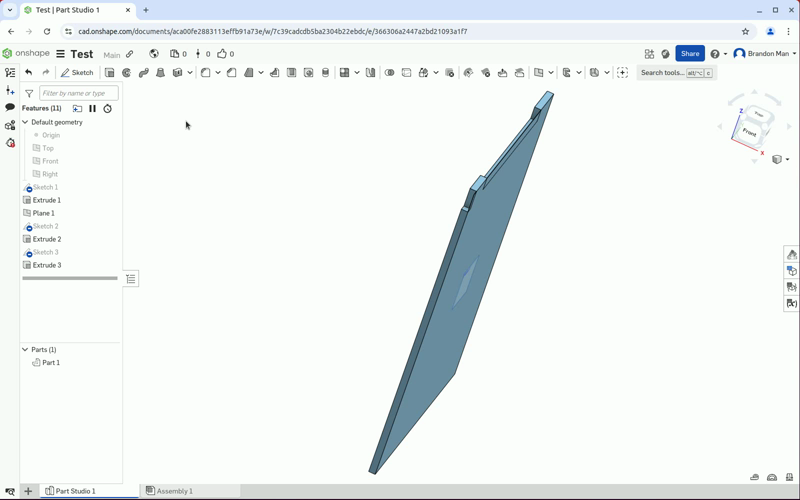
key(left, 2)
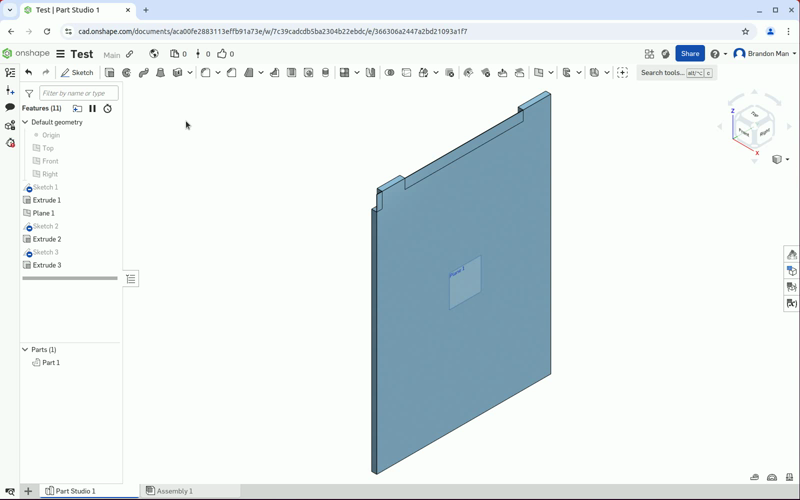
mouse_move(73, 189)
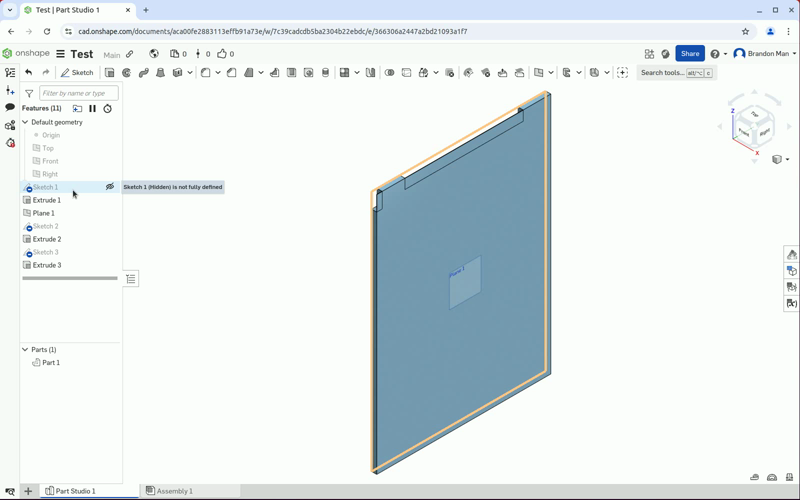
click(73, 189)